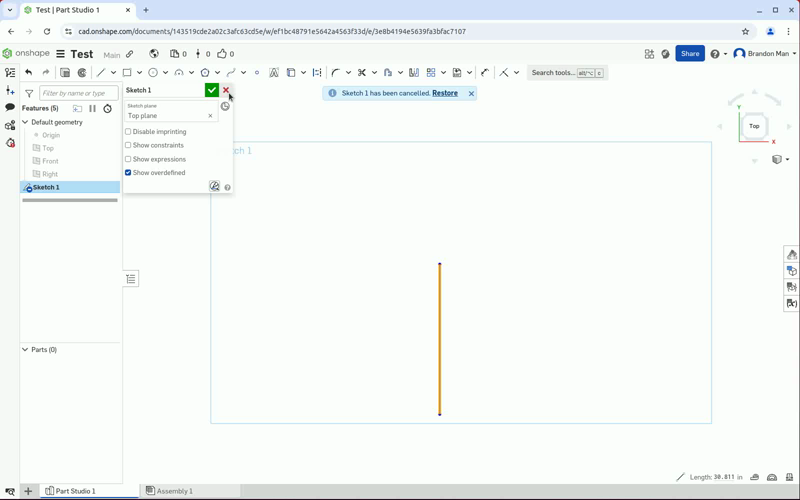
key(shift+h)
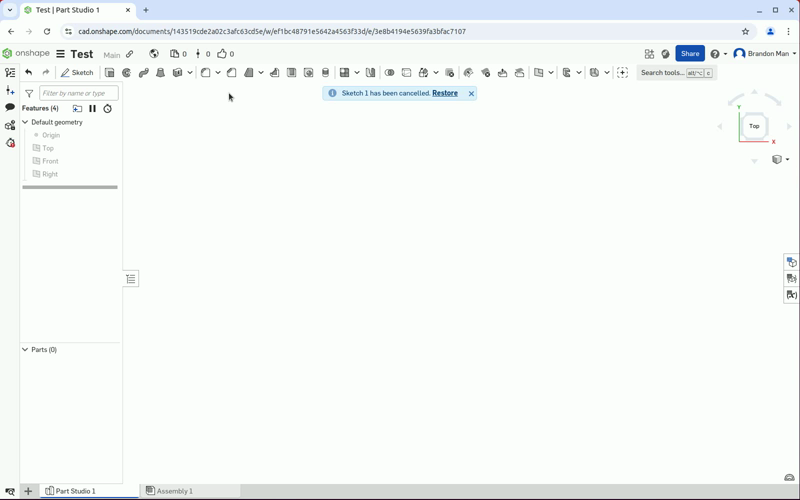
mouse_move(73, 352)
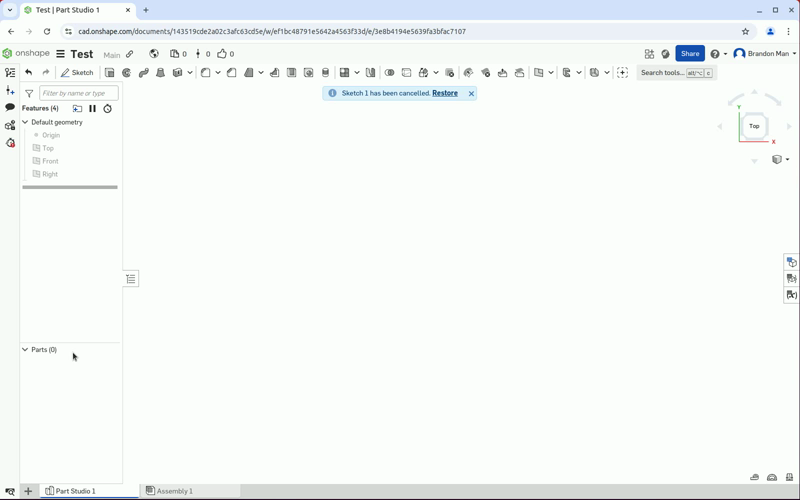
key(y)
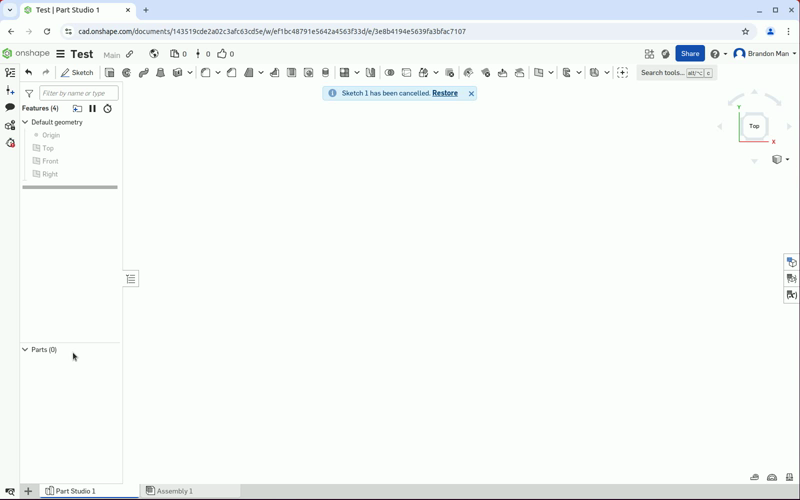
key(shift+p)
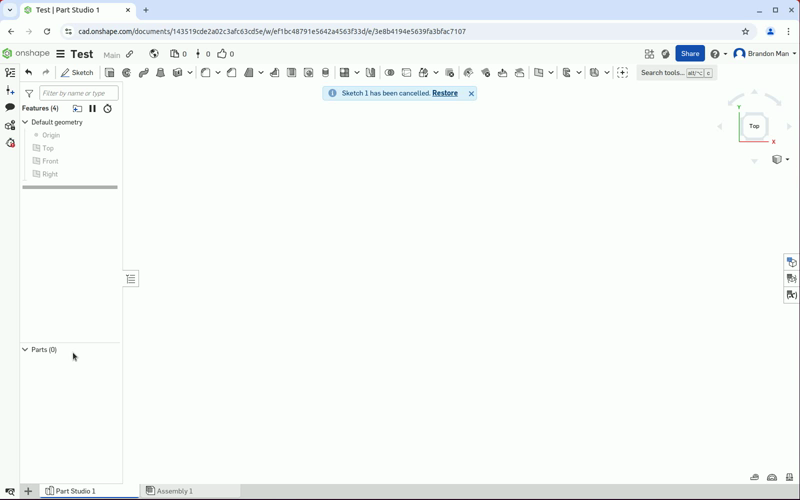
key(space)
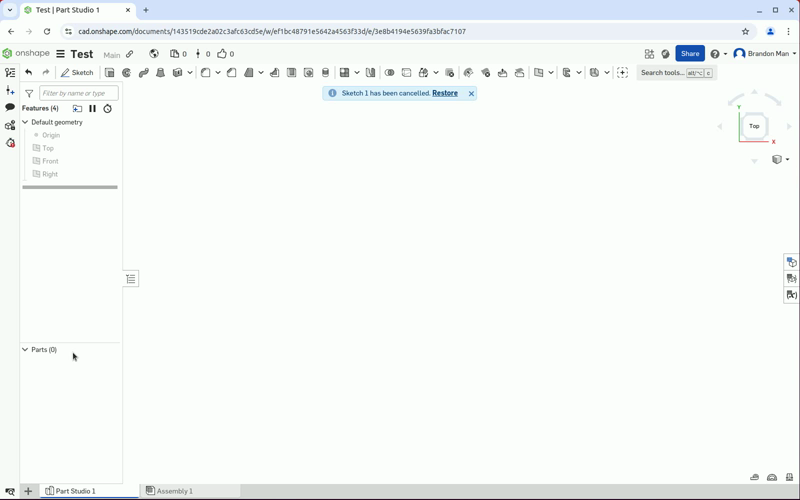
key_down(shift)
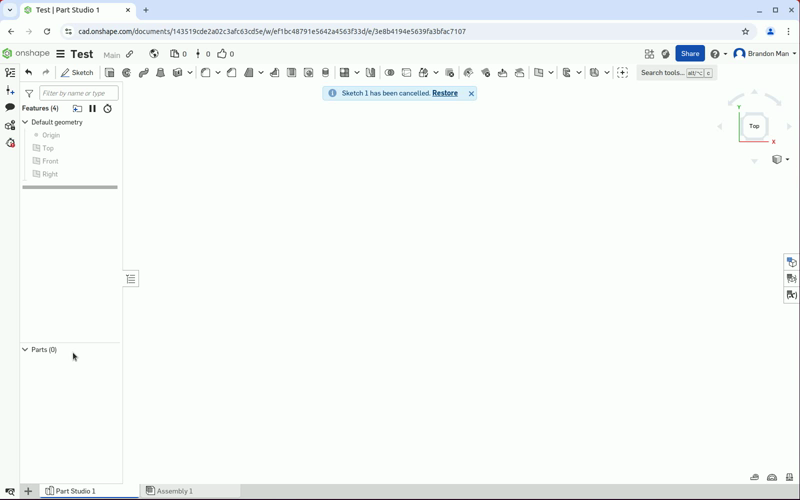
key(up)
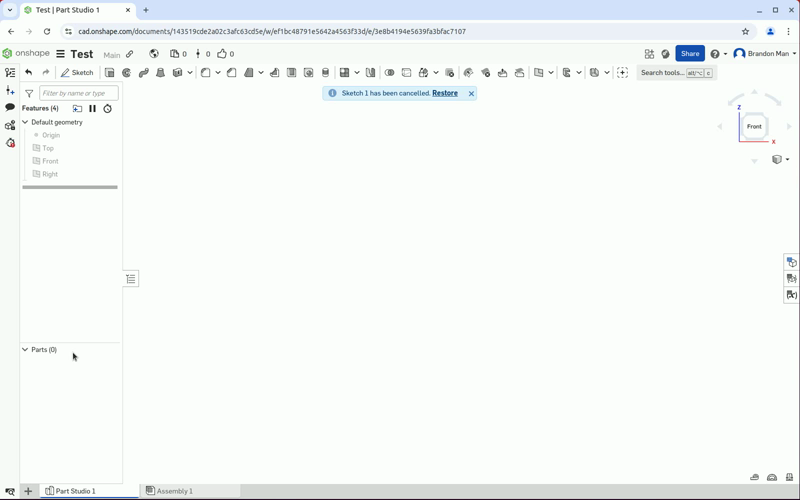
key_up(shift)
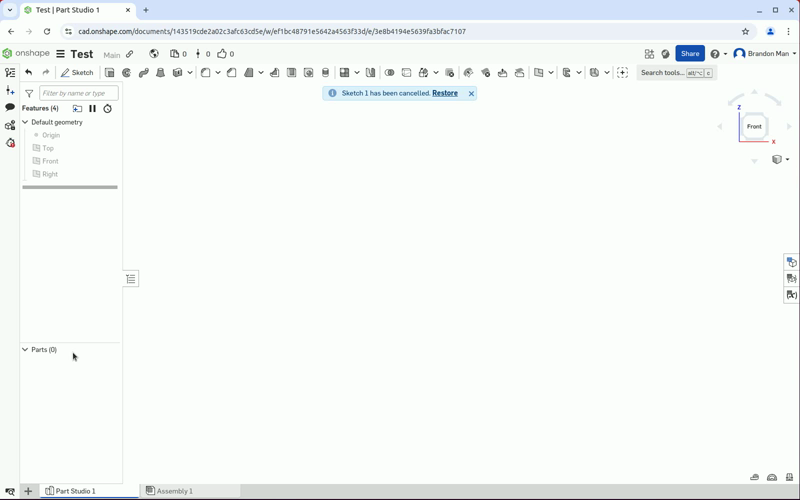
mouse_move(73, 352)
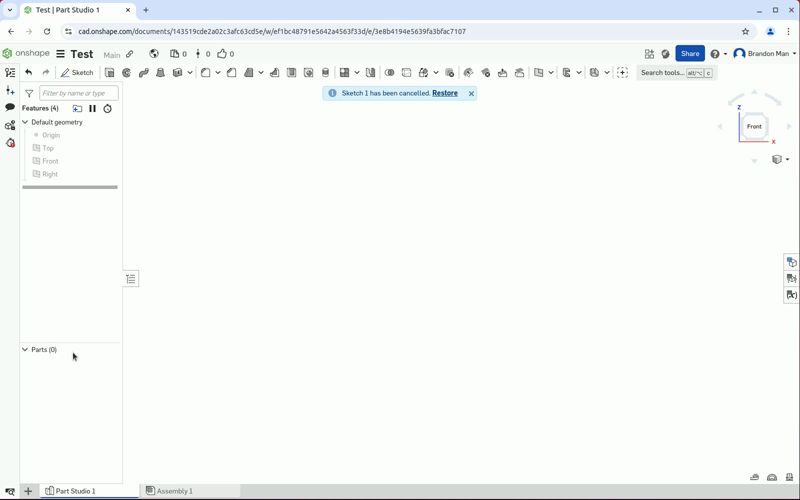
key(shift+y)
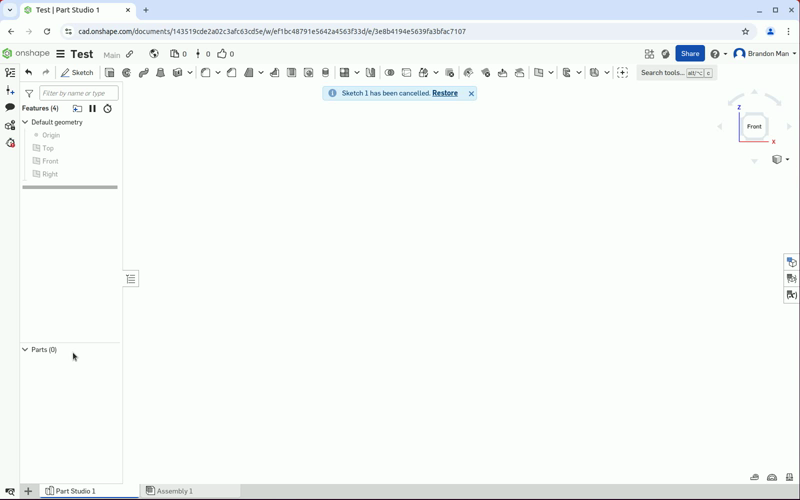
key(shift+s)
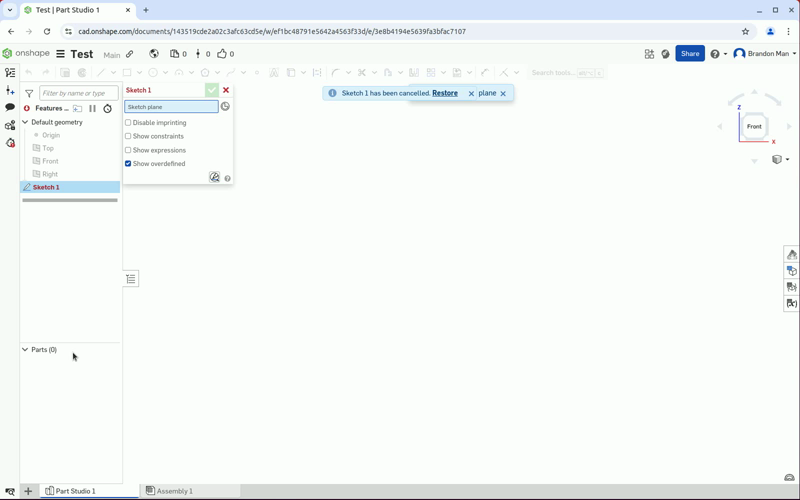
mouse_move(73, 163)
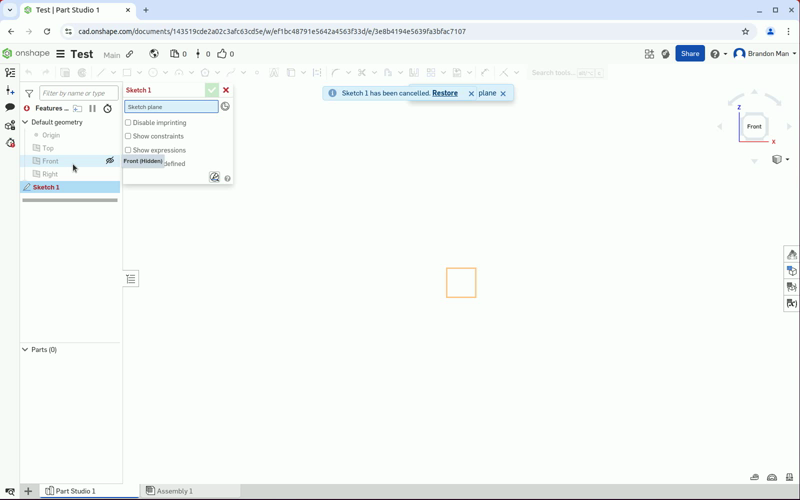
click(73, 163)
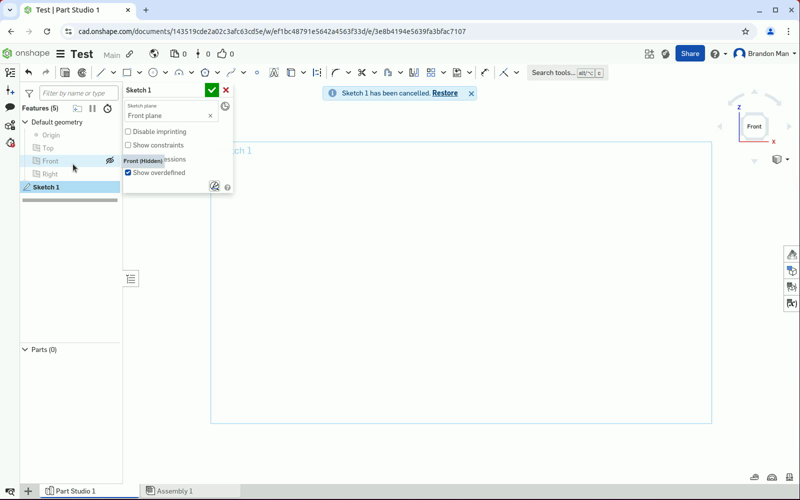
mouse_move(73, 352)
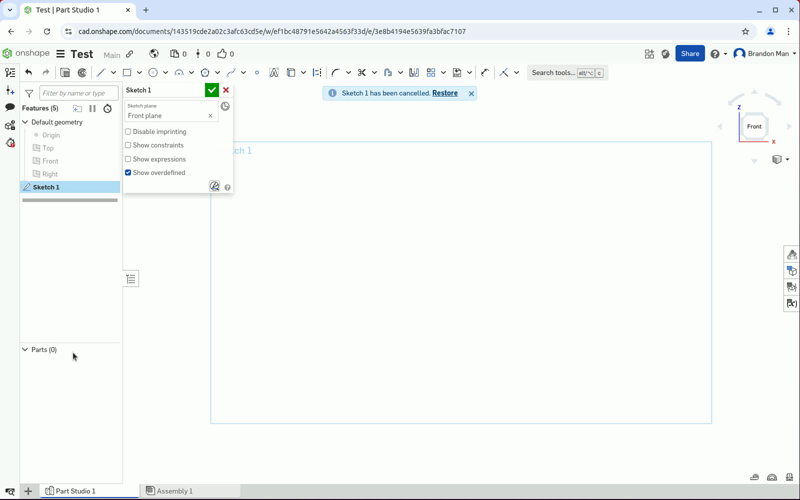
key(y)
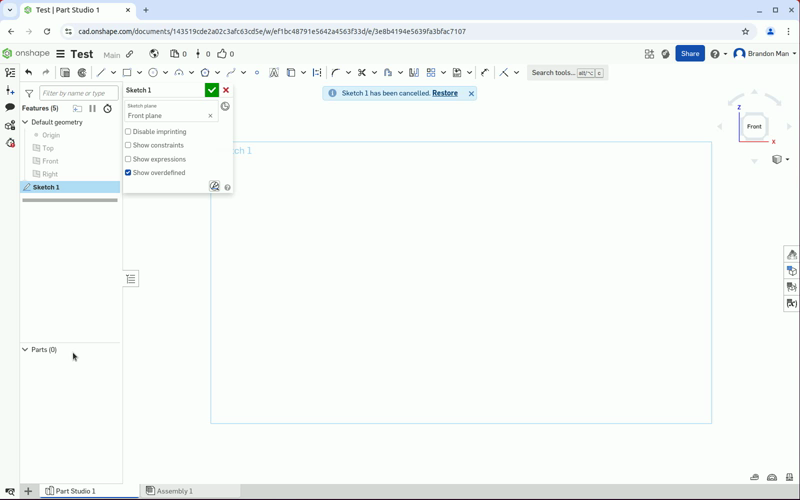
key(a)
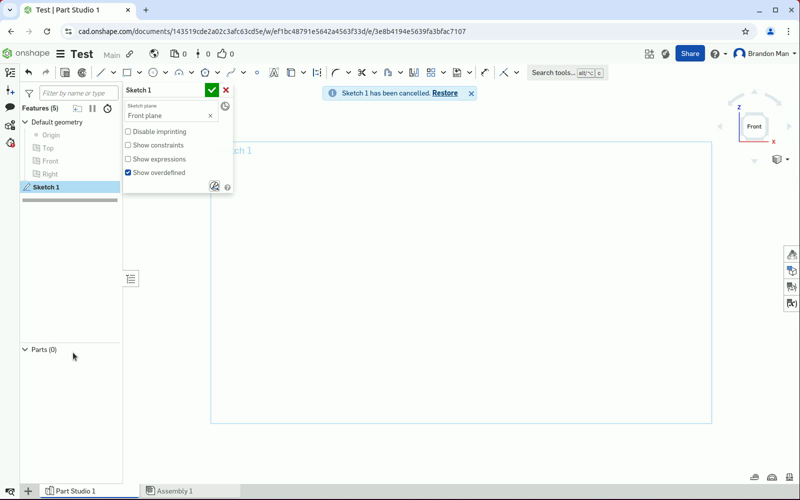
key_down(shift)
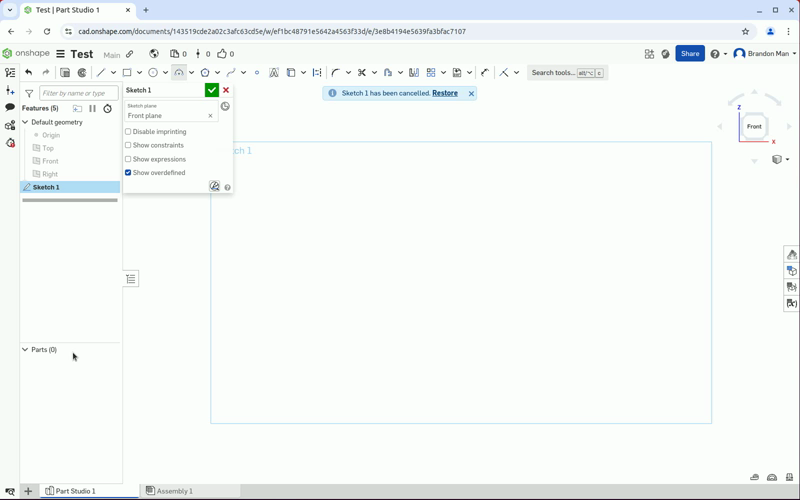
mouse_move(414, 279)
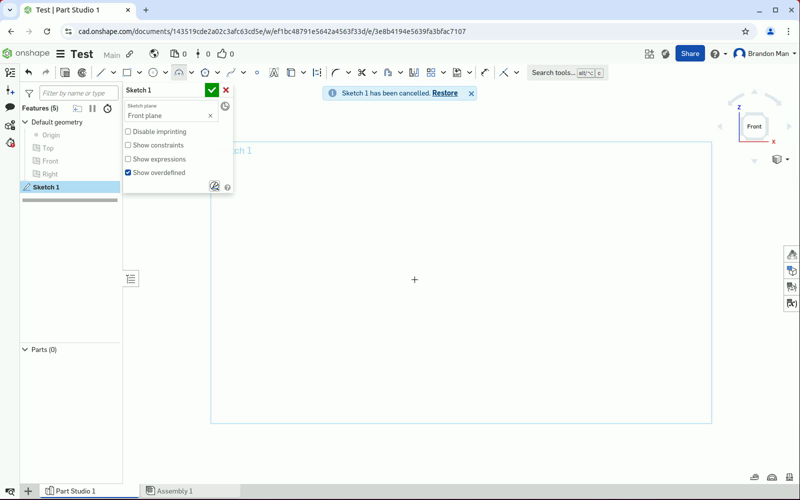
click(414, 279)
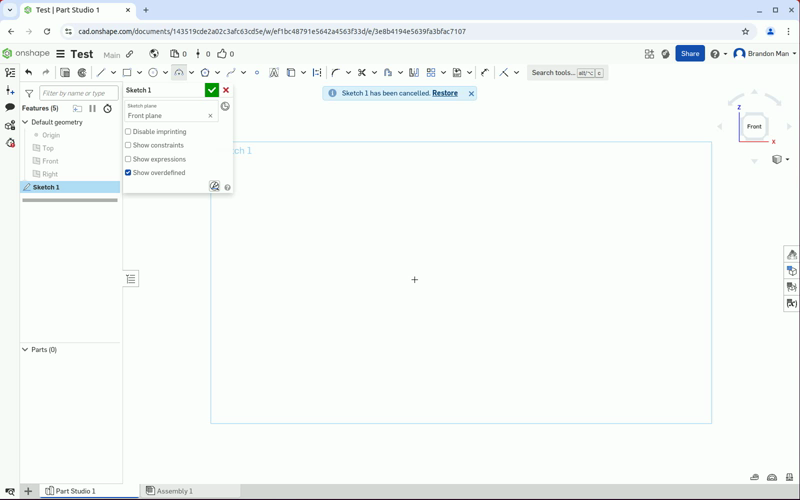
key_up(shift)
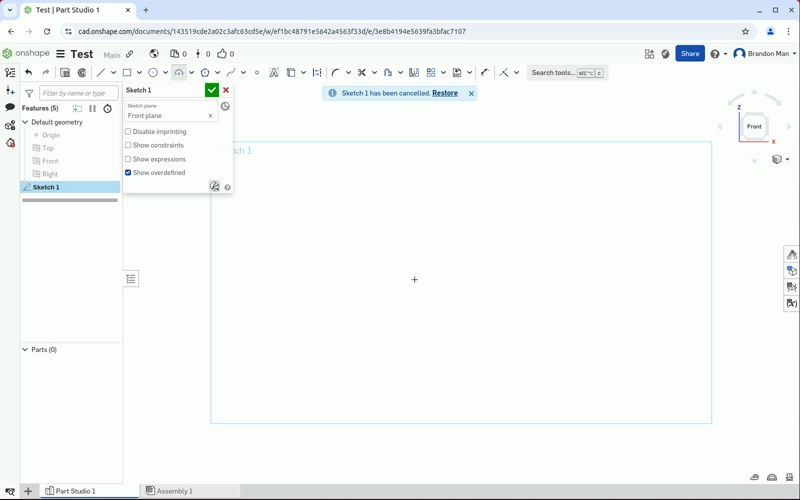
key_down(shift)
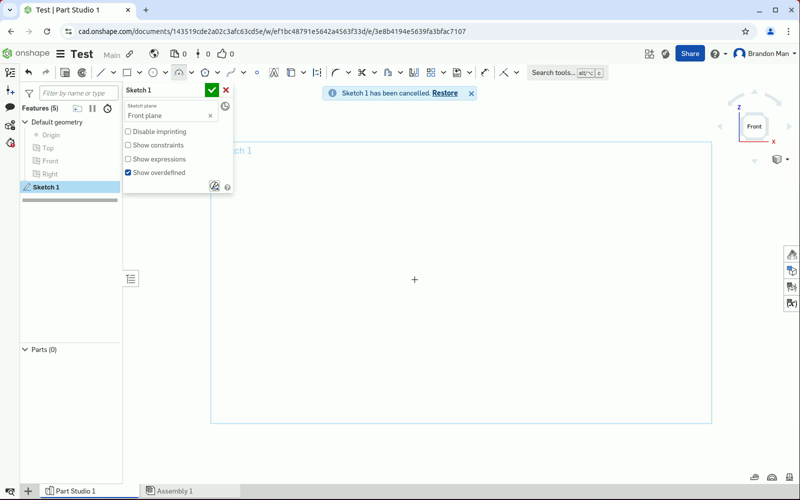
mouse_move(478, 293)
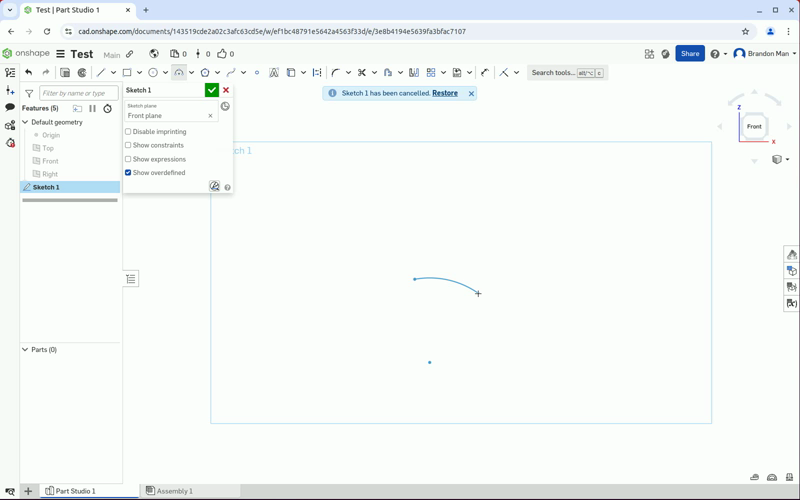
click(478, 293)
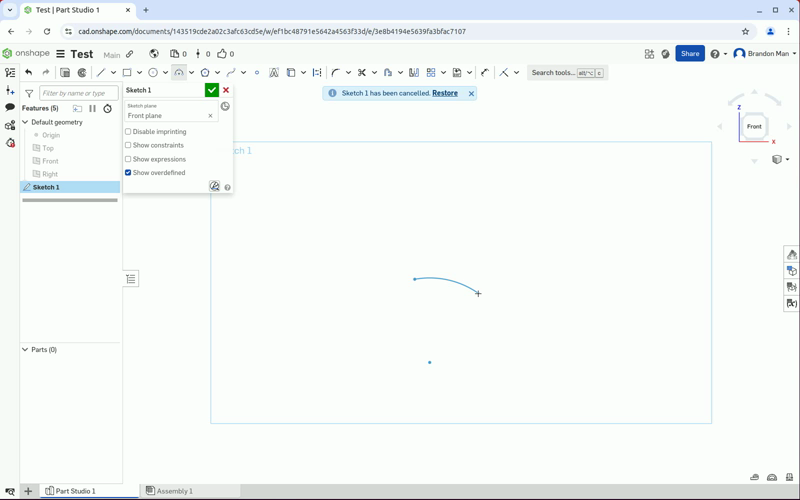
mouse_move(433, 348)
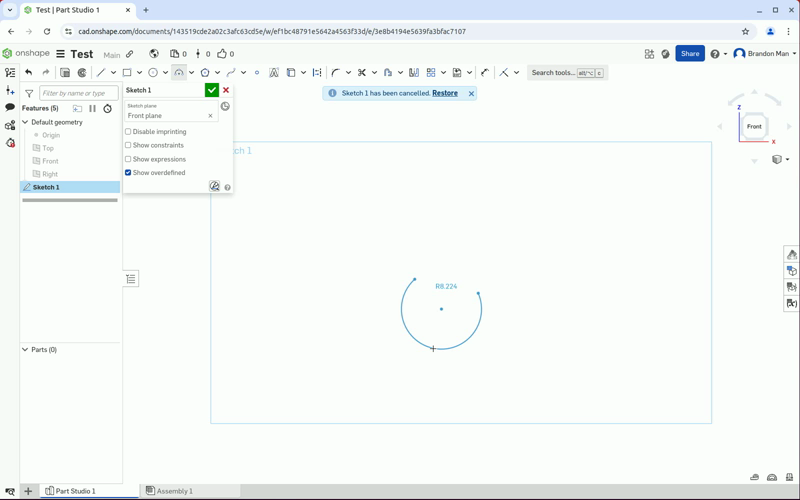
click(433, 348)
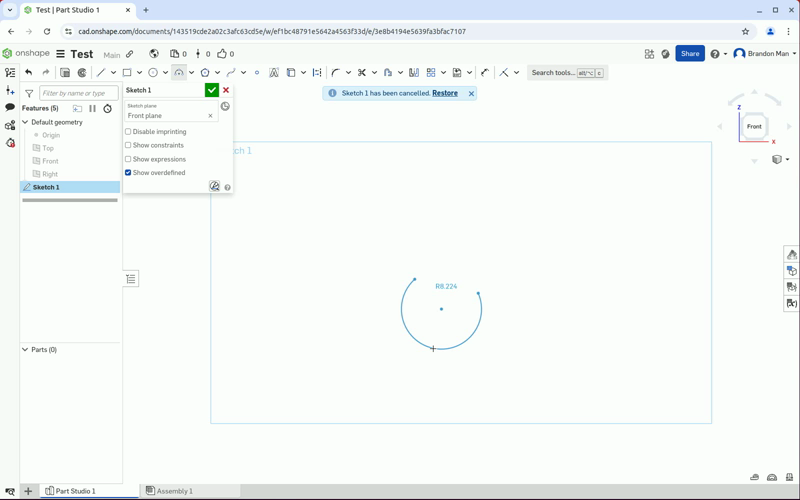
key_up(shift)
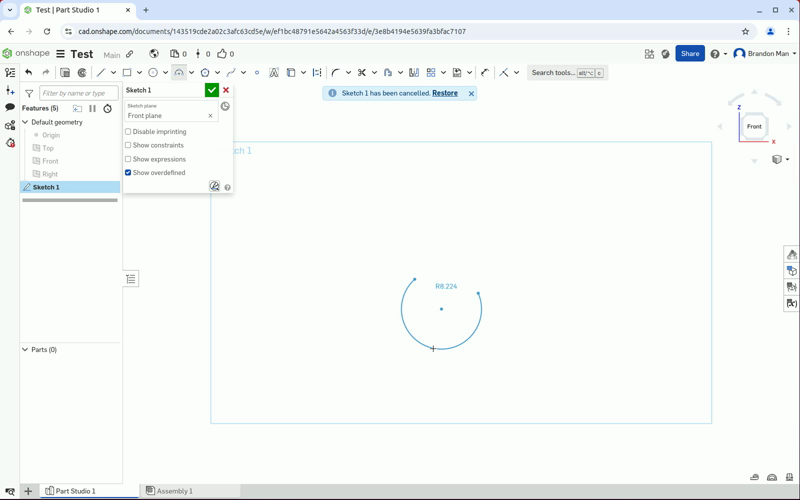
key(esc)
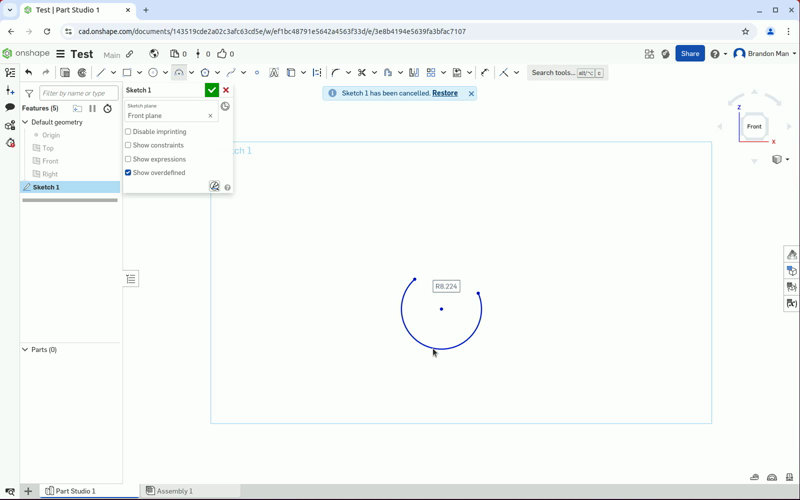
key(l)
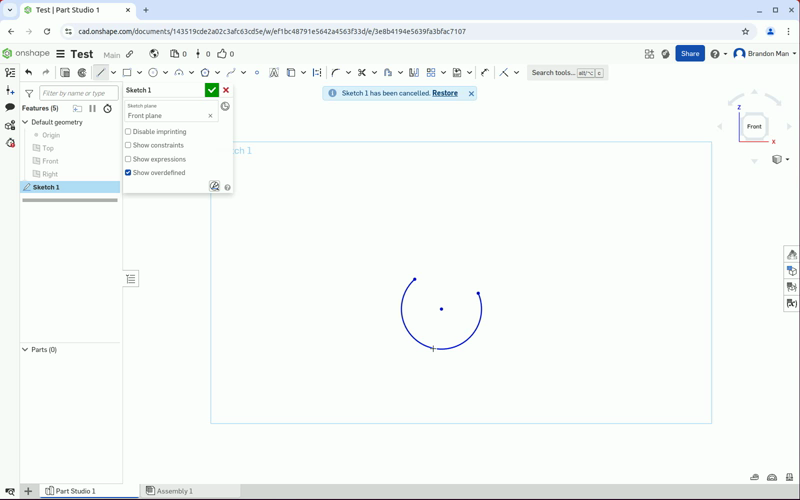
mouse_move(478, 293)
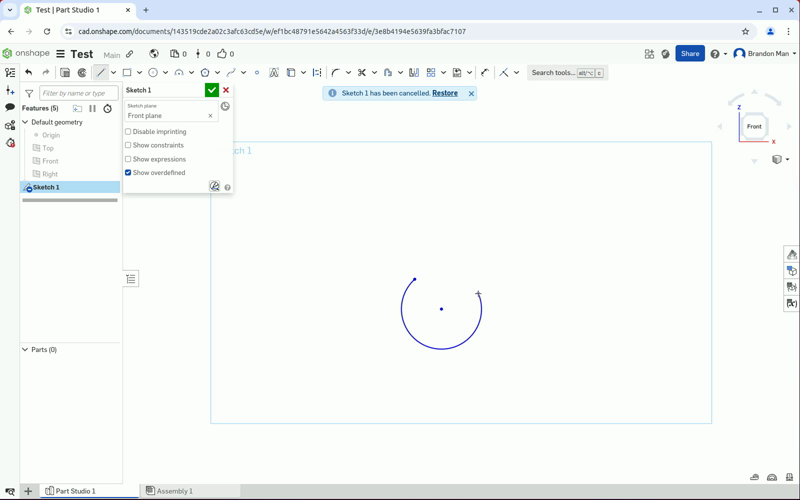
click(478, 293)
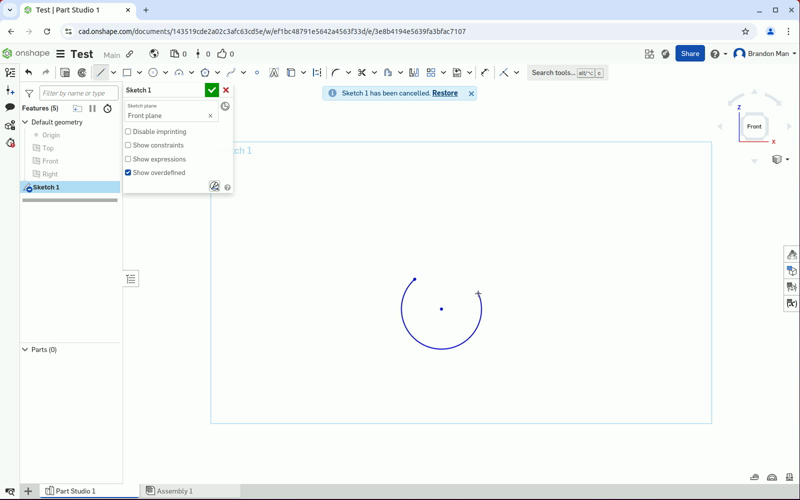
key_down(shift)
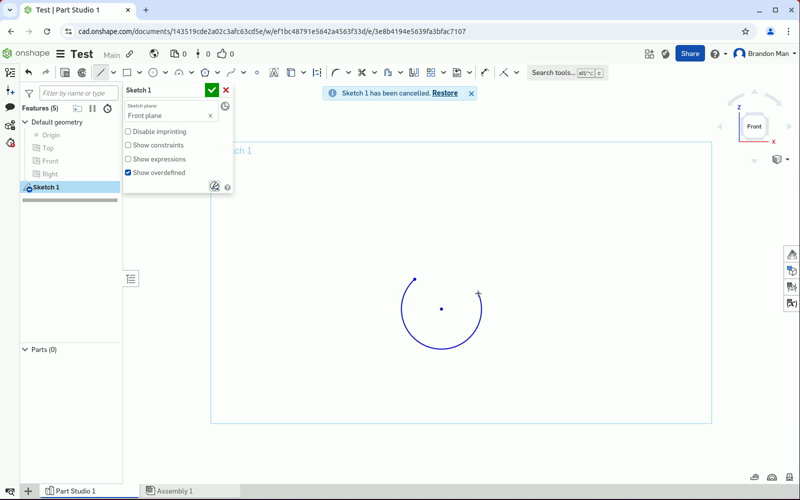
mouse_move(508, 293)
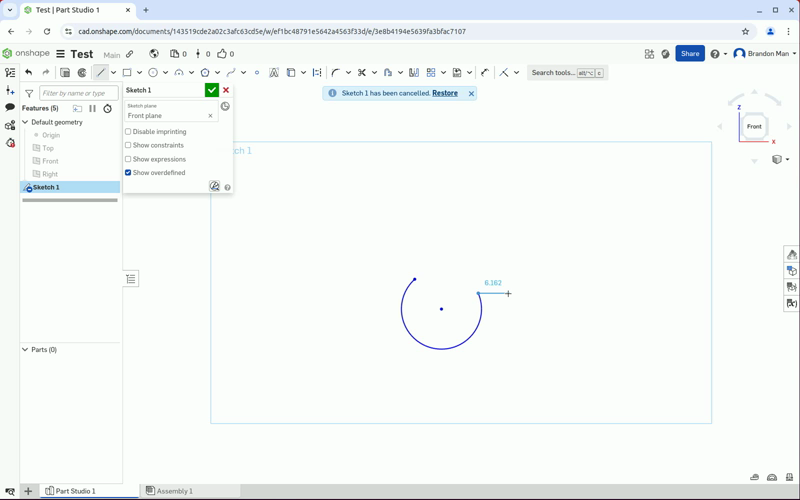
mouse_move(473, 282)
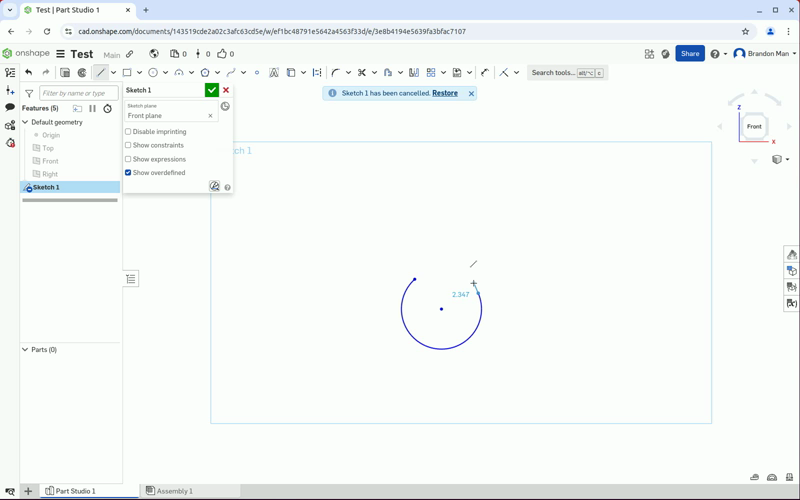
click(473, 282)
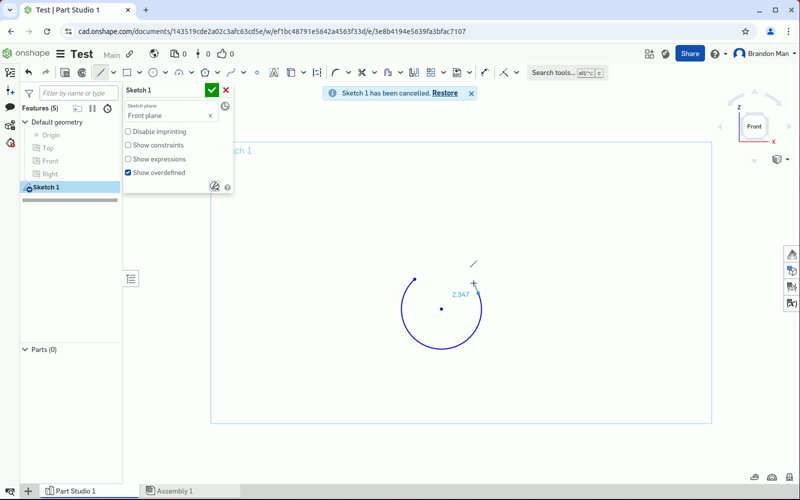
key_up(shift)
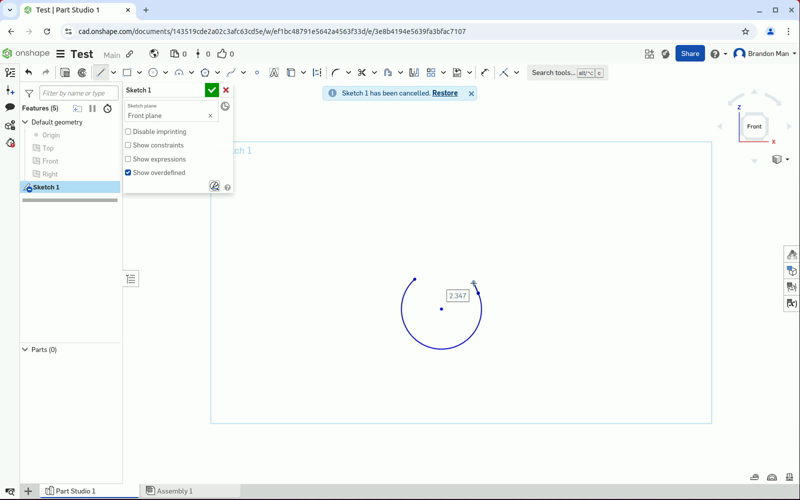
key_down(shift)
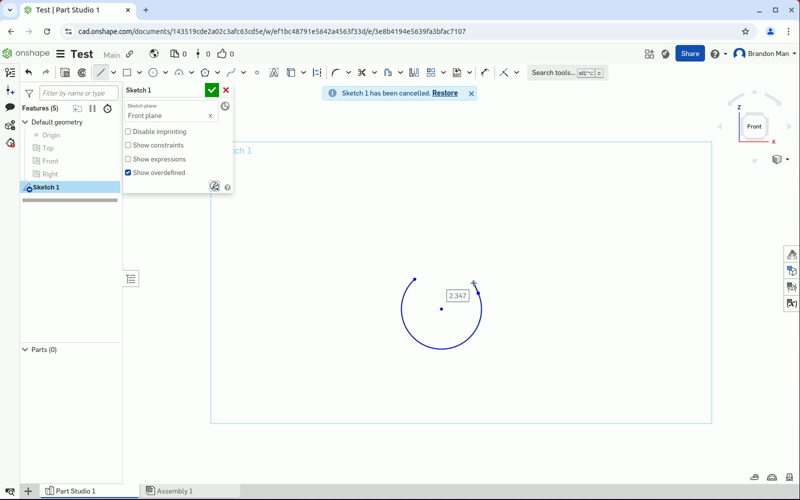
mouse_move(557, 305)
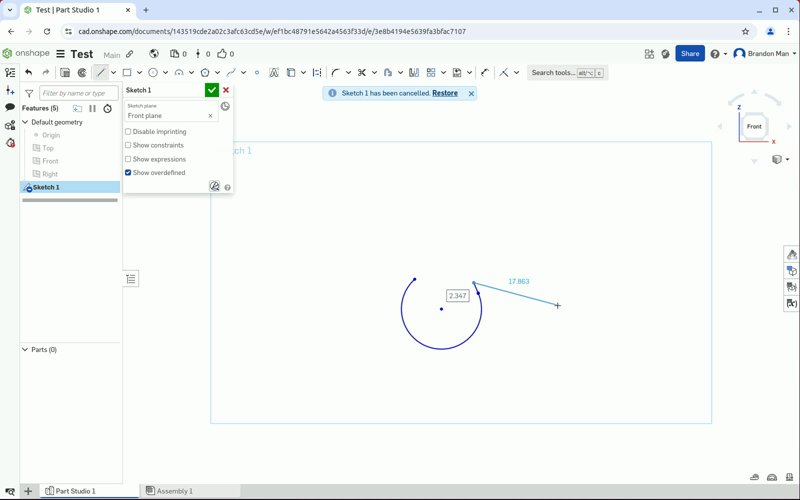
click(557, 305)
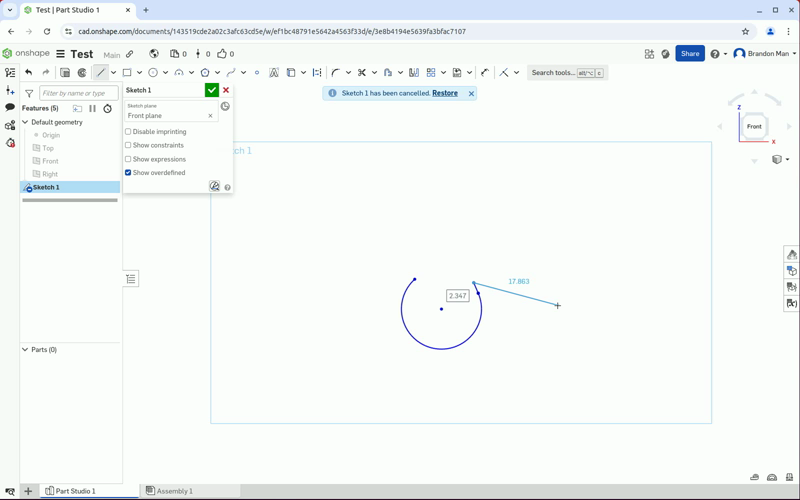
key_up(shift)
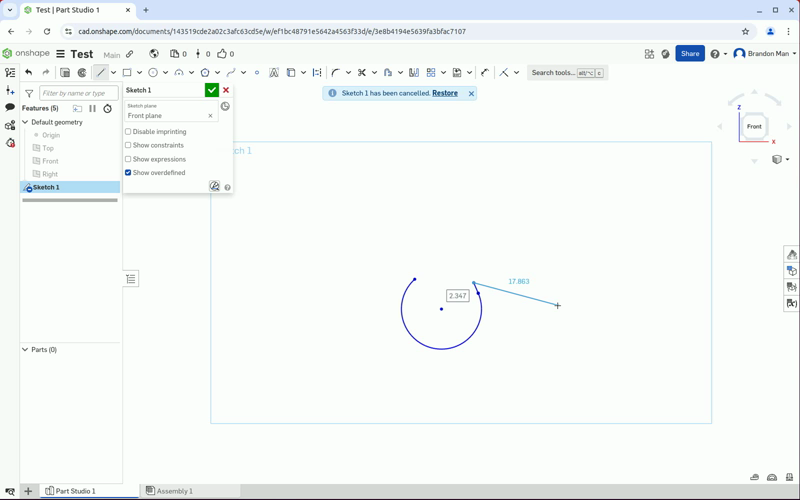
key_down(shift)
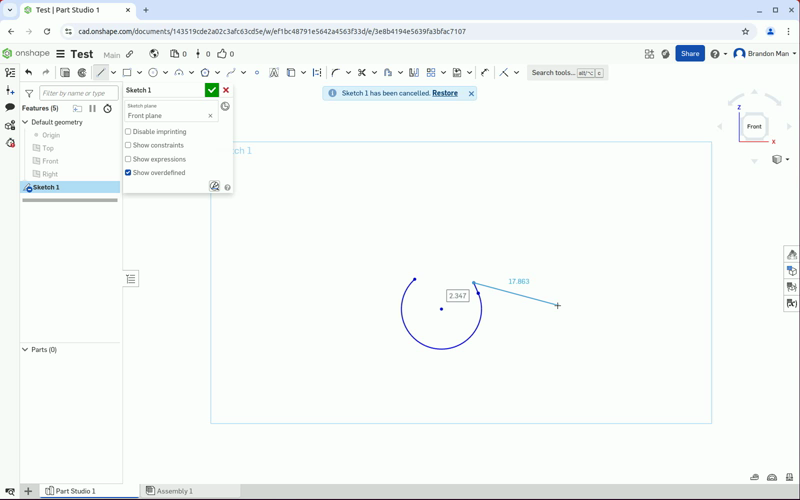
mouse_move(587, 305)
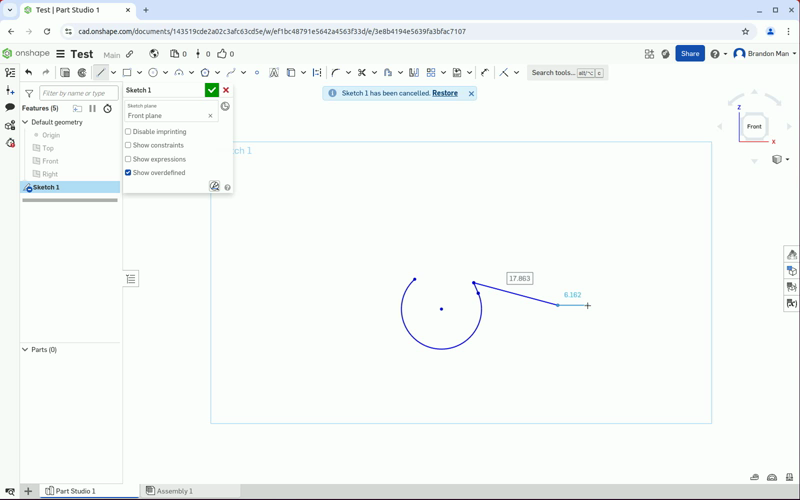
mouse_move(557, 296)
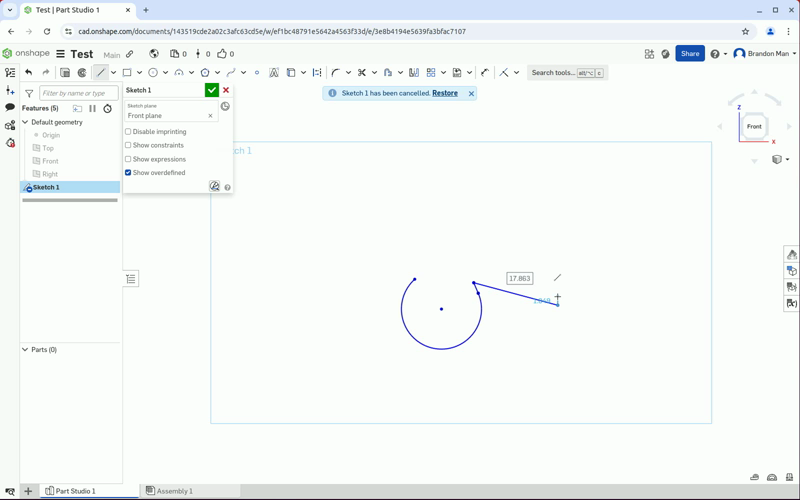
click(557, 296)
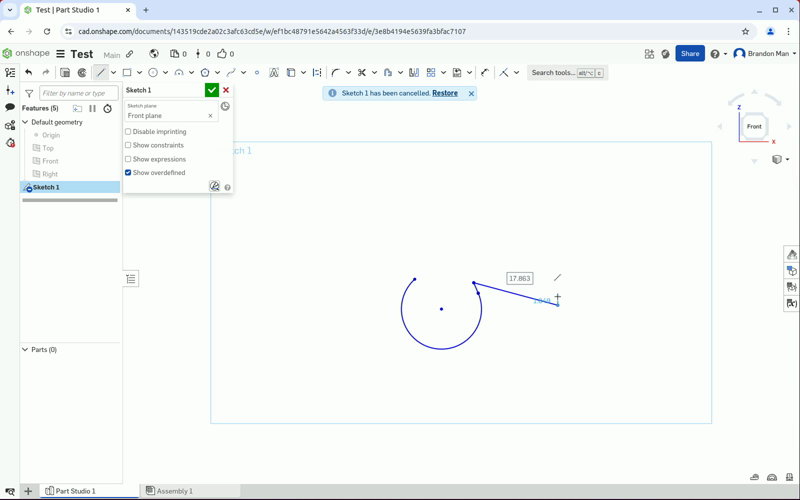
key_up(shift)
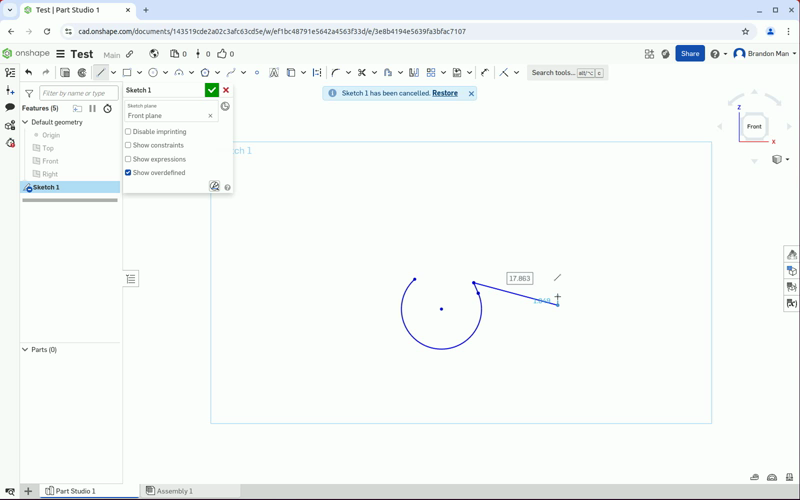
key_down(shift)
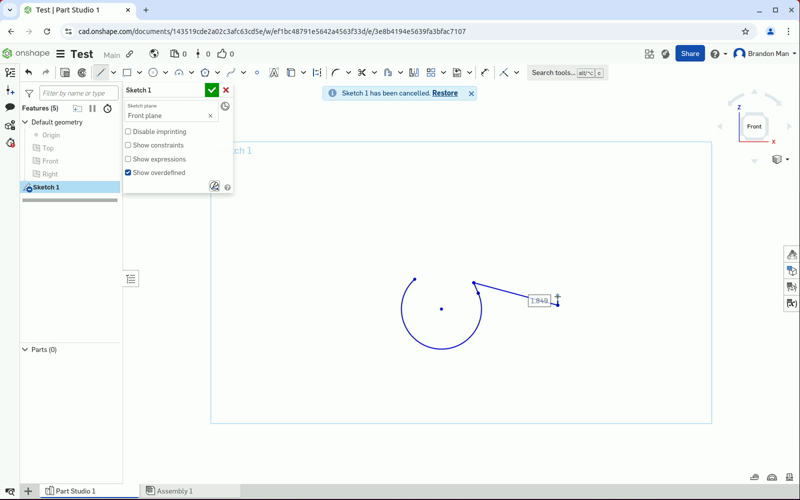
mouse_move(460, 270)
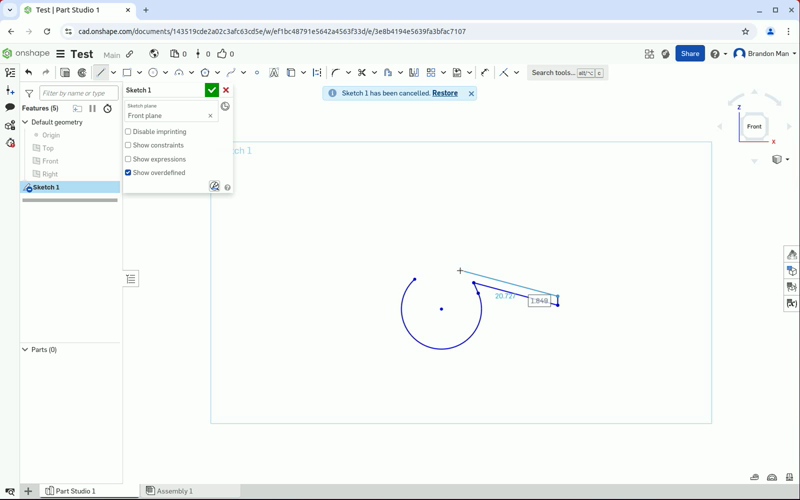
click(460, 270)
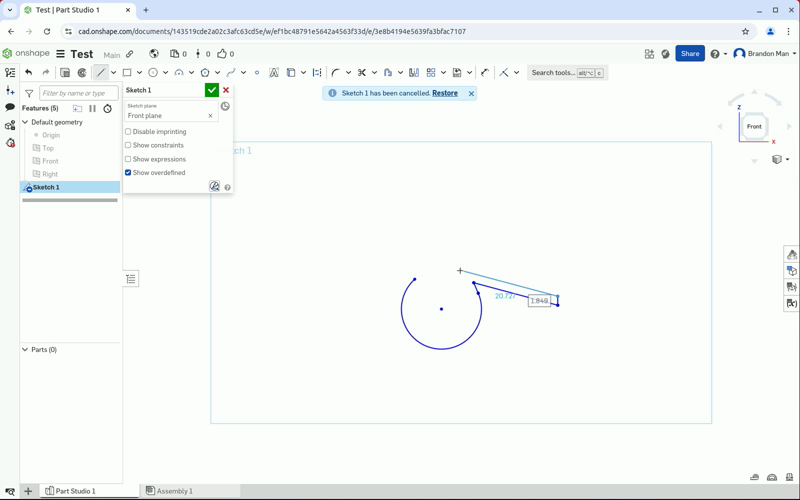
key_up(shift)
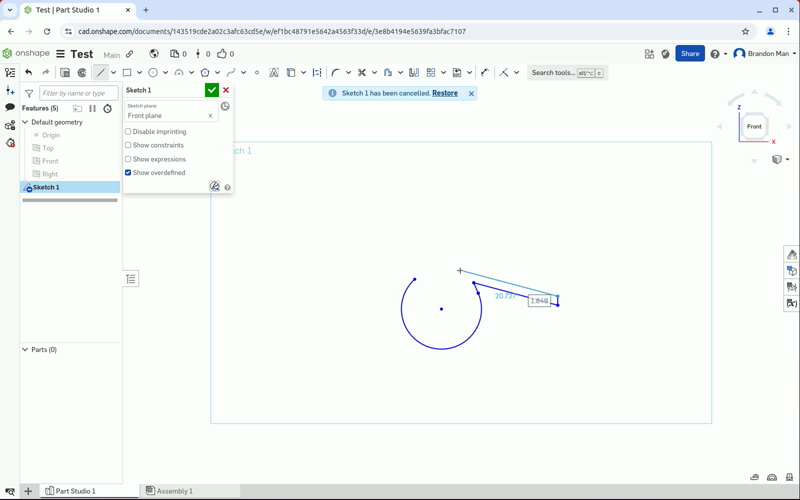
key_down(shift)
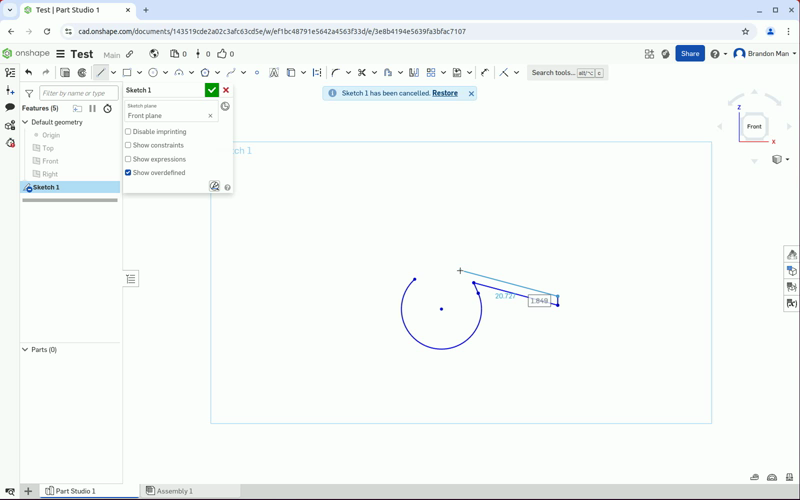
mouse_move(490, 270)
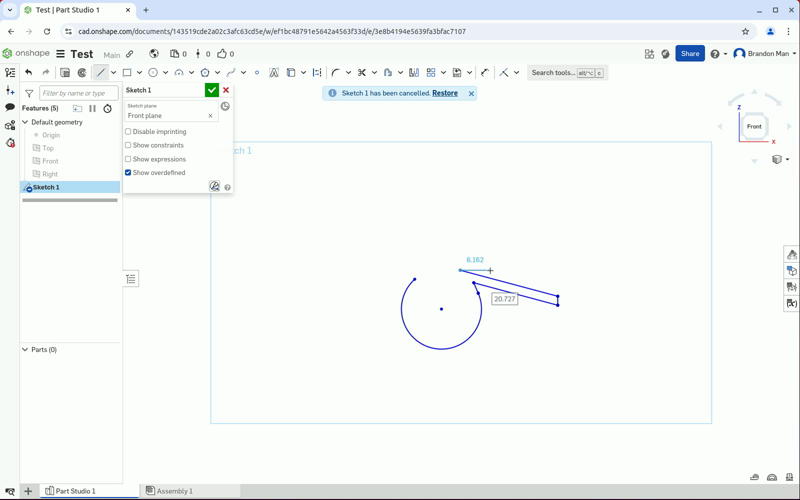
mouse_move(460, 282)
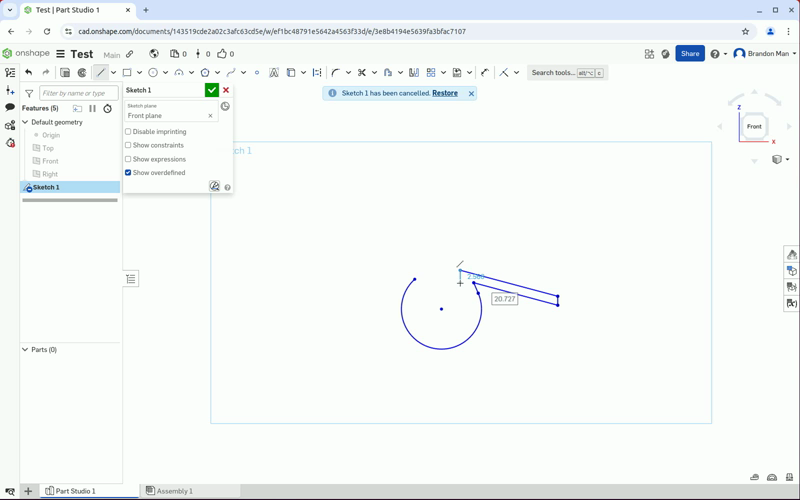
click(460, 282)
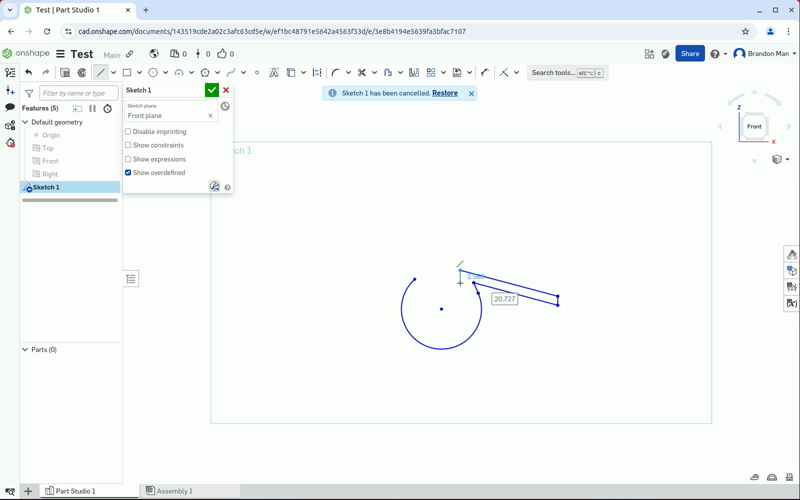
key_up(shift)
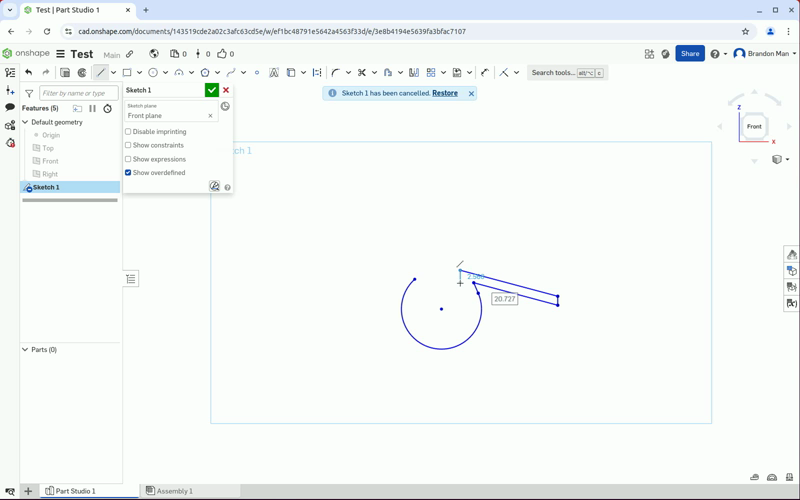
key_down(shift)
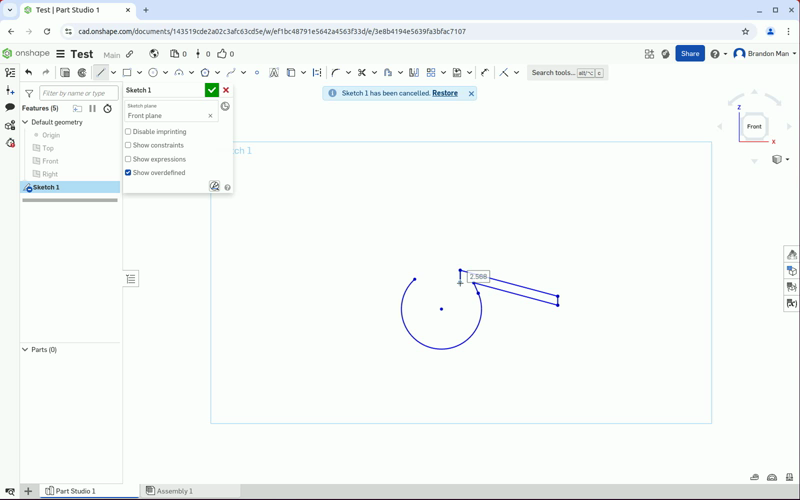
mouse_move(490, 282)
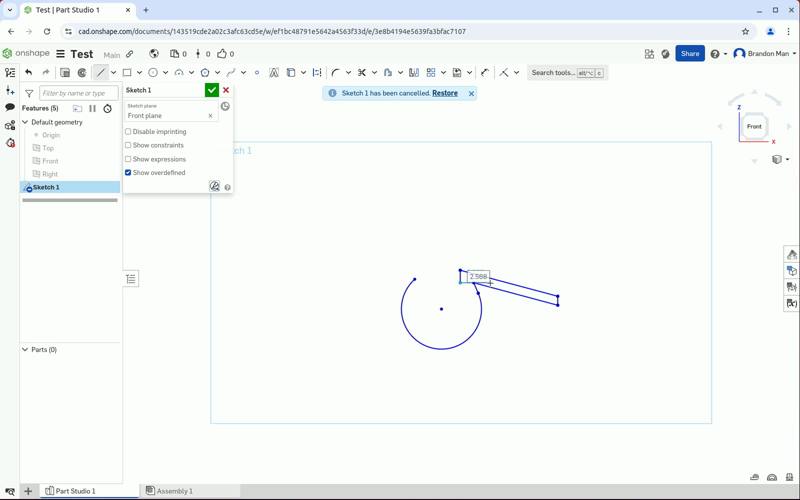
mouse_move(475, 309)
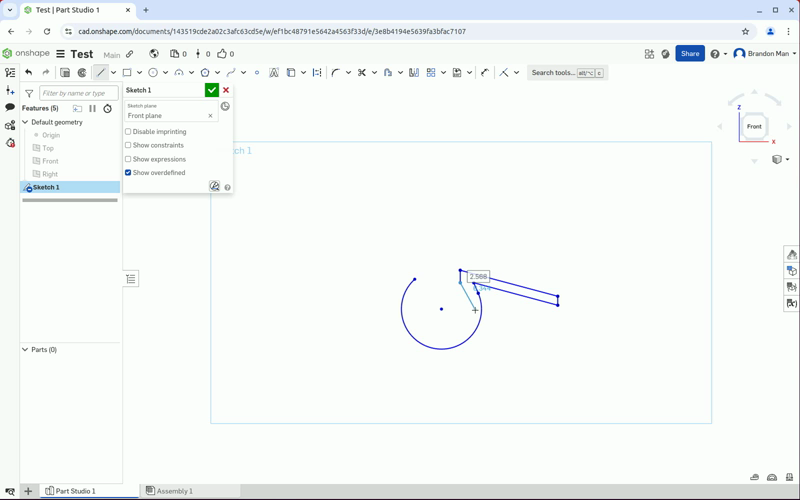
click(475, 309)
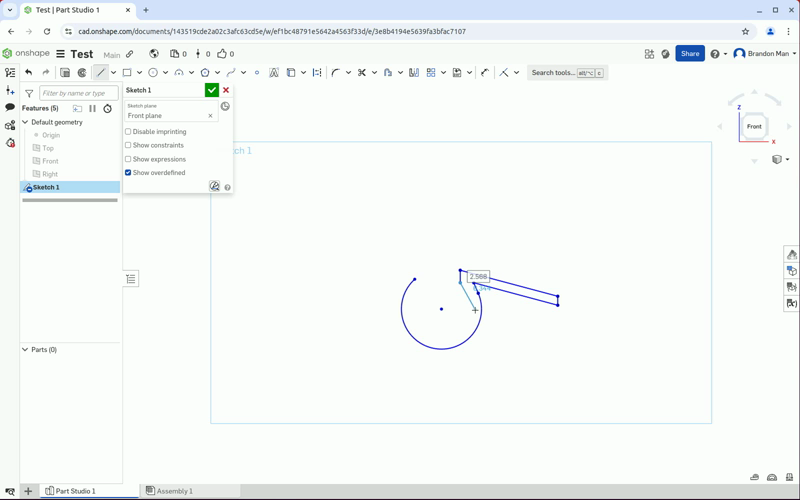
key_up(shift)
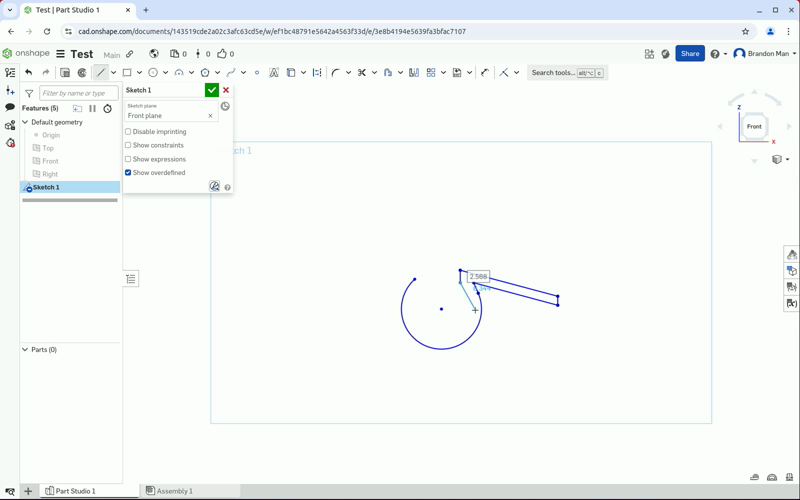
key(esc)
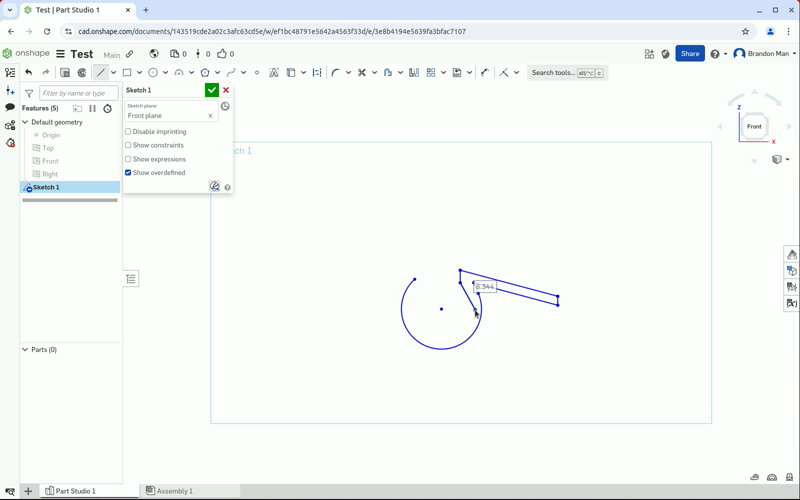
key(a)
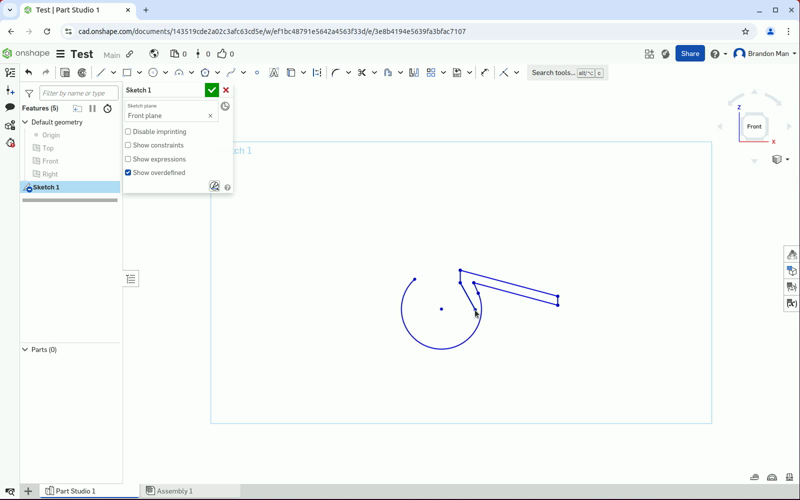
mouse_move(475, 309)
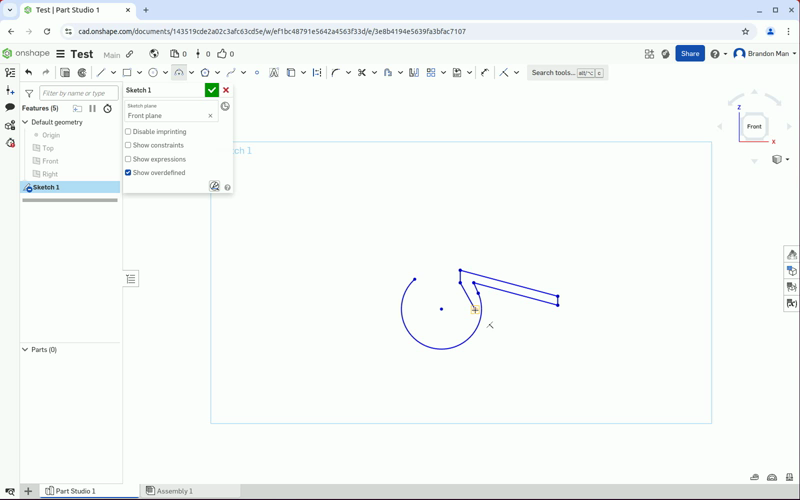
click(475, 309)
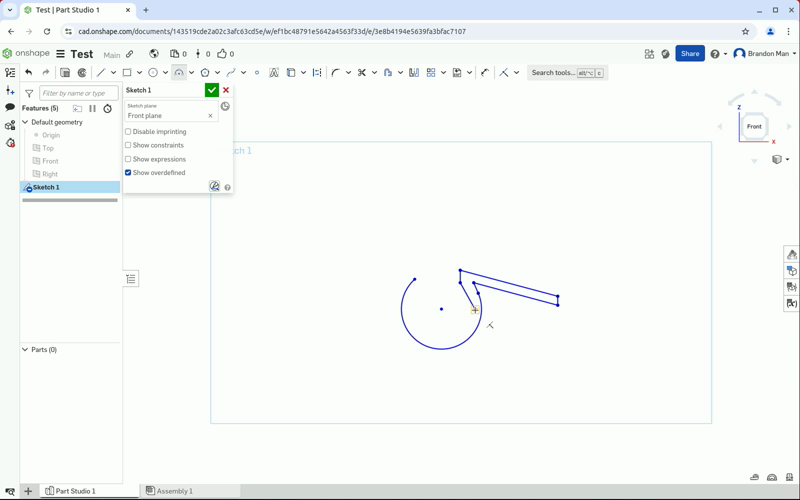
key_down(shift)
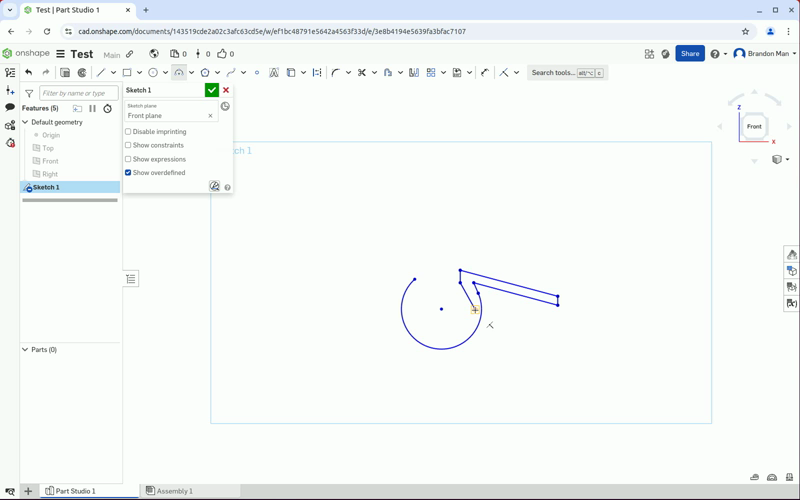
mouse_move(422, 282)
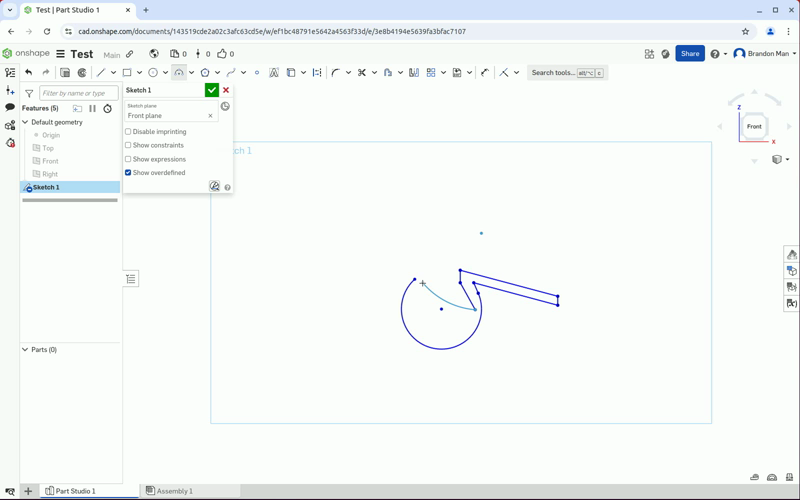
click(422, 282)
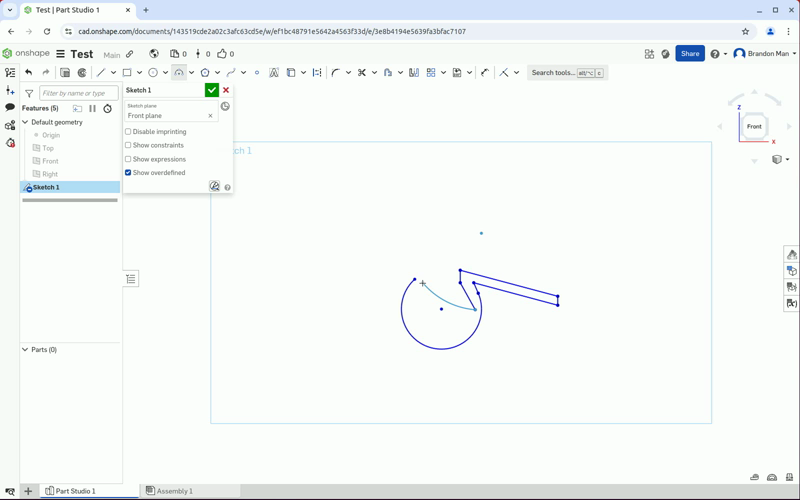
mouse_move(427, 338)
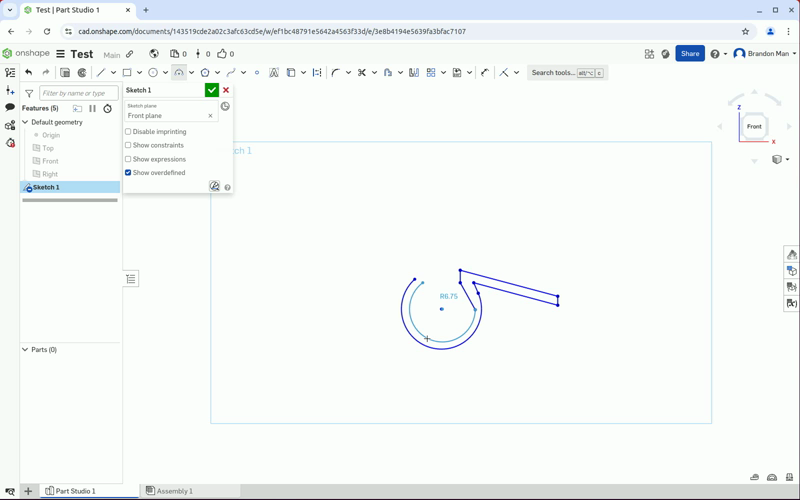
click(427, 338)
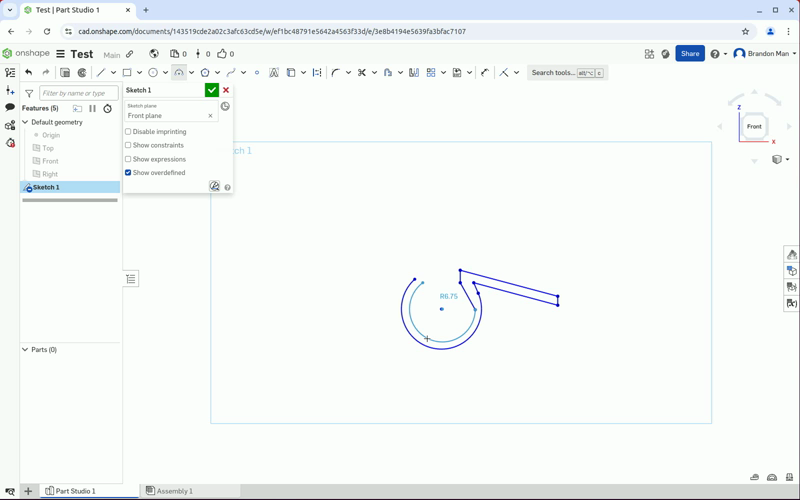
key_up(shift)
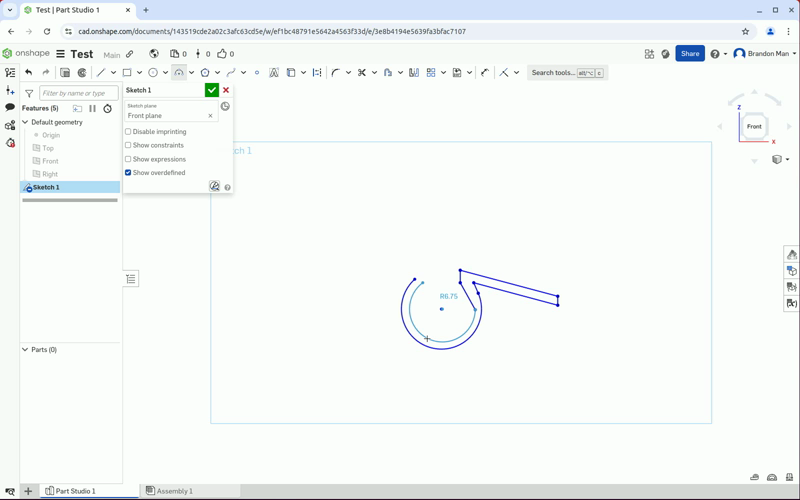
key(esc)
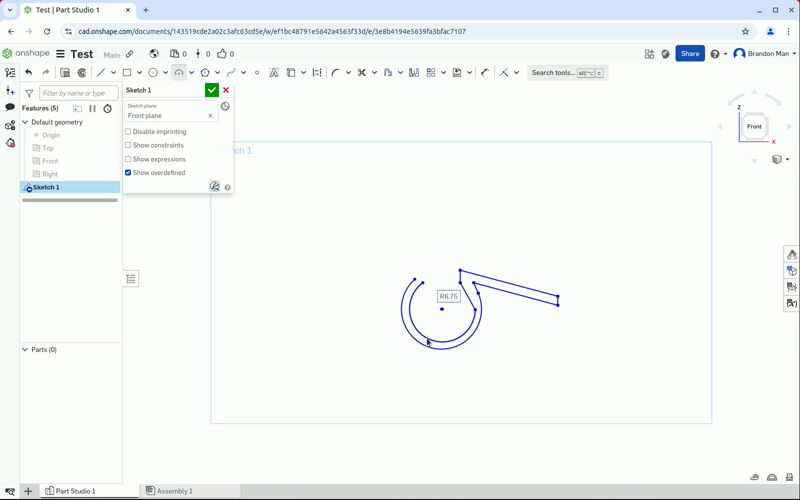
key(l)
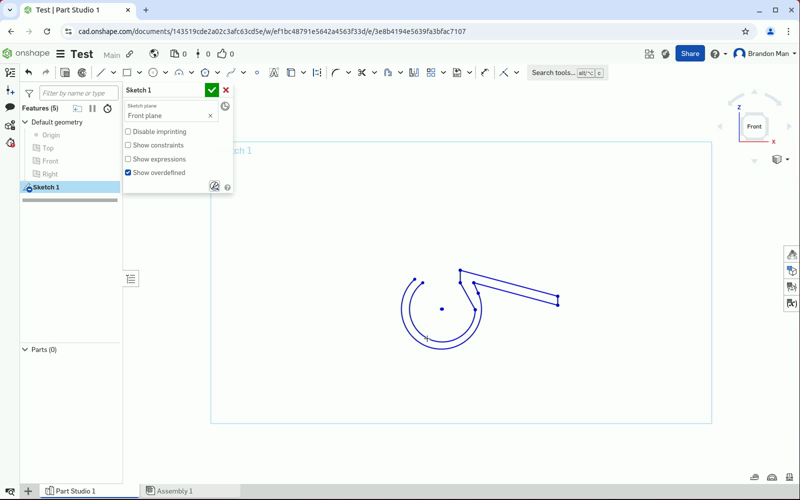
mouse_move(422, 282)
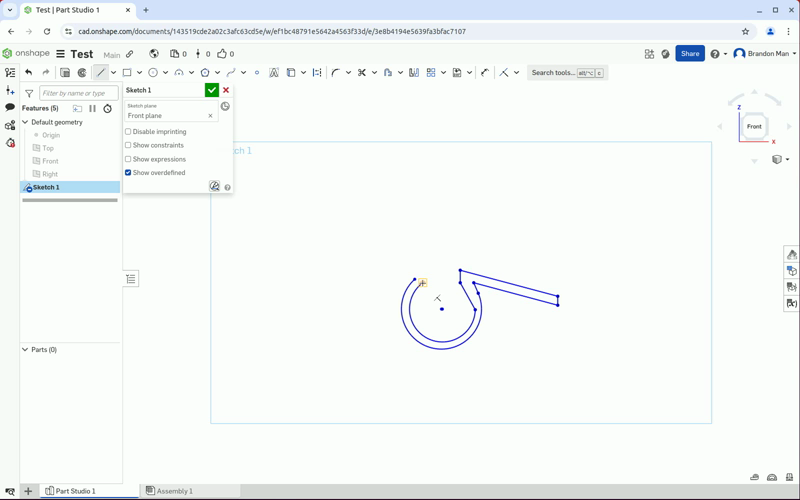
click(422, 282)
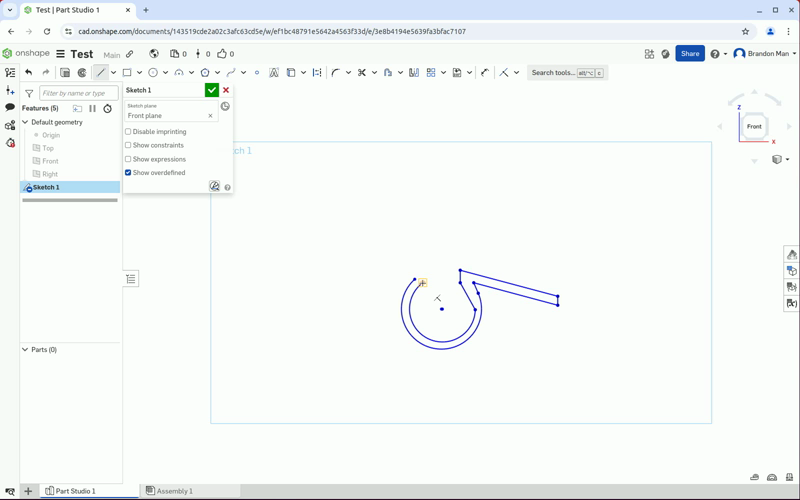
key_down(shift)
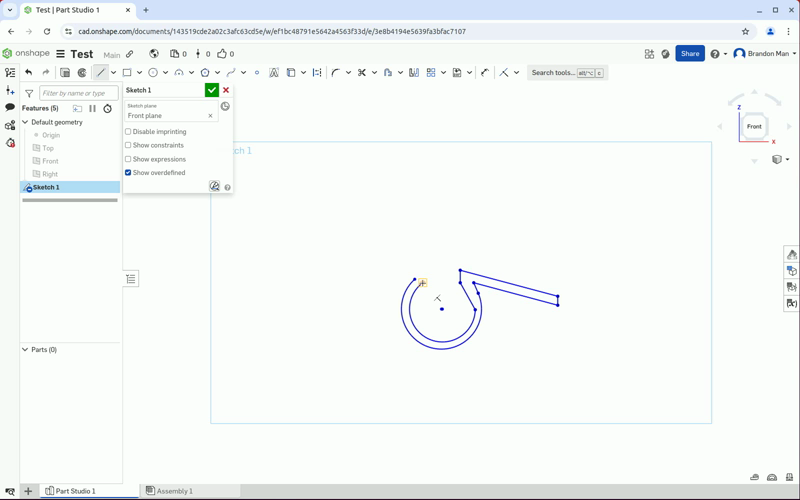
mouse_move(452, 282)
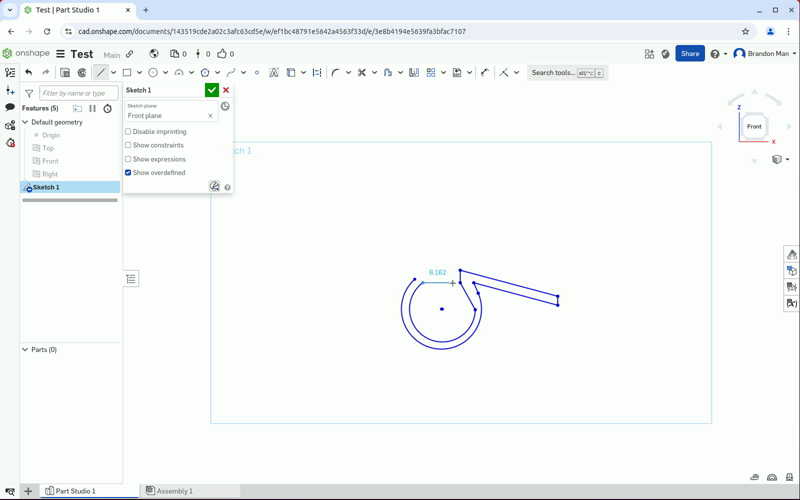
mouse_move(422, 279)
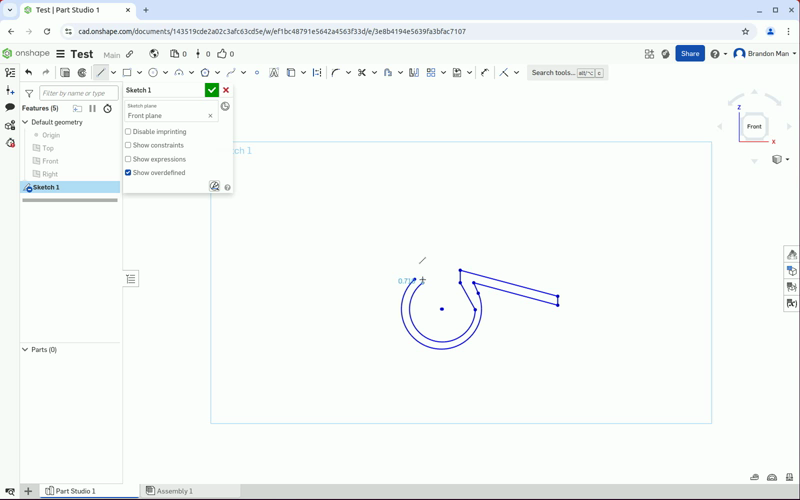
scroll(6)
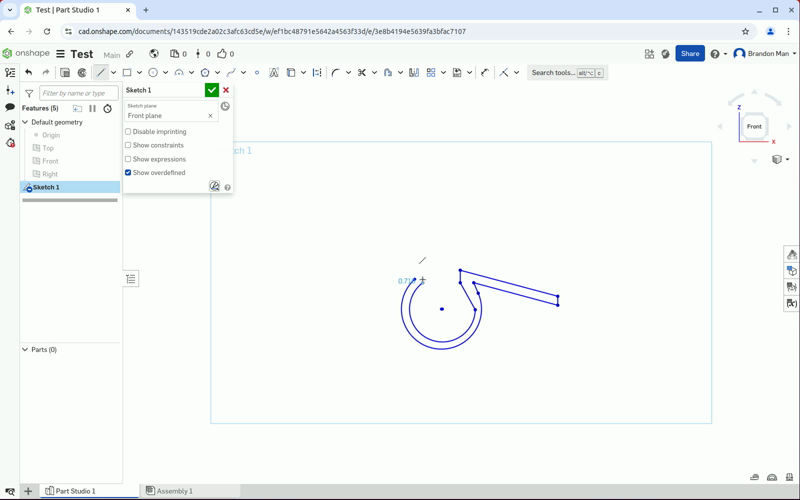
scroll(6)
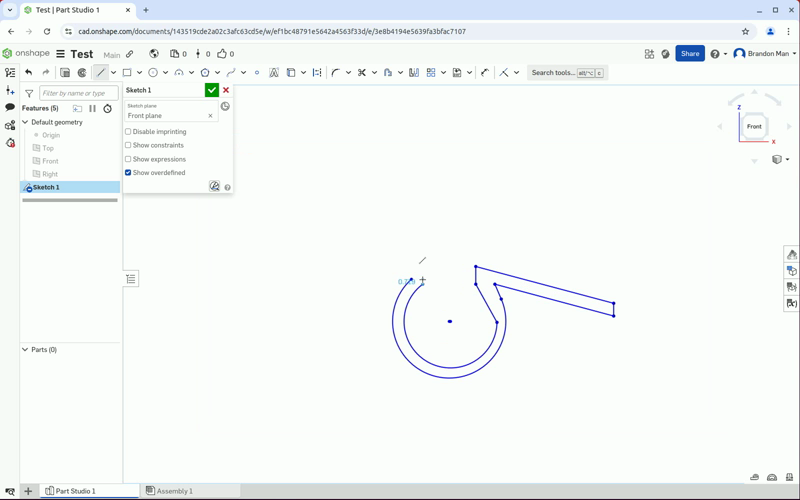
scroll(6)
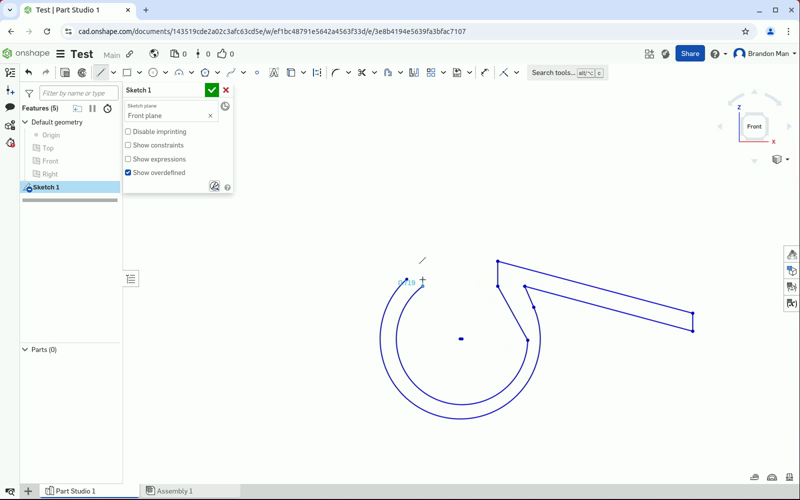
scroll(6)
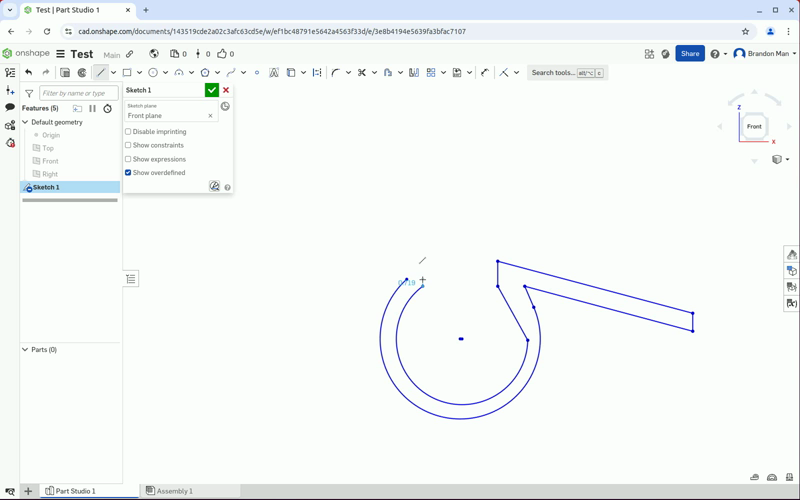
scroll(6)
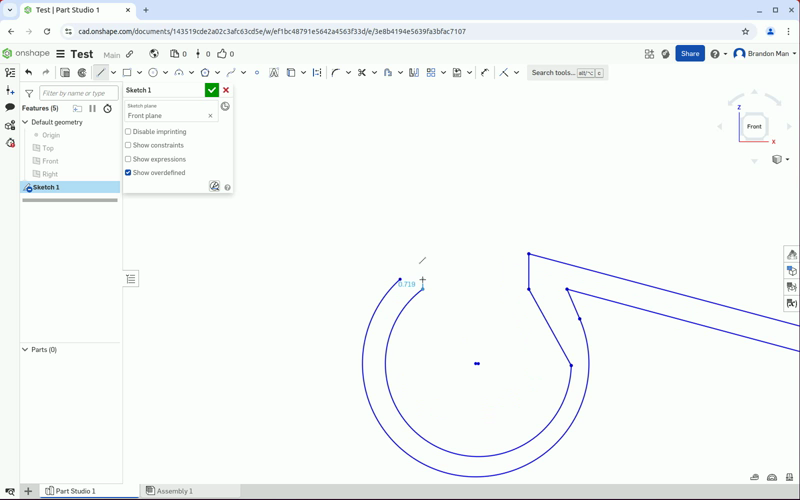
scroll(6)
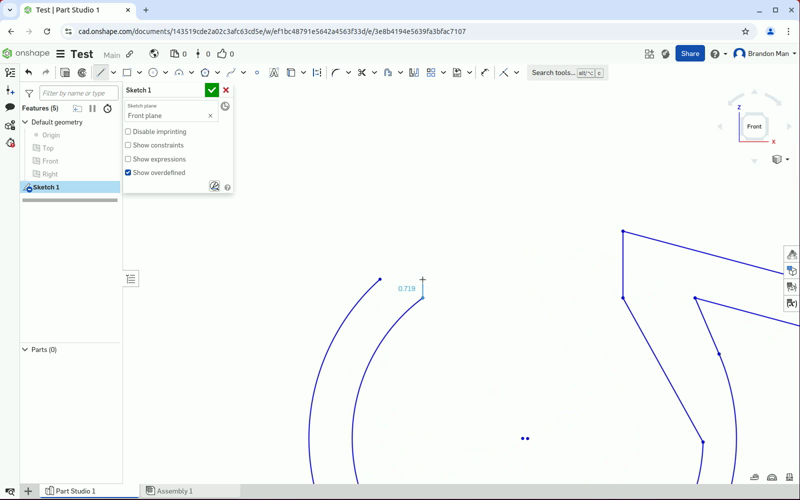
scroll(6)
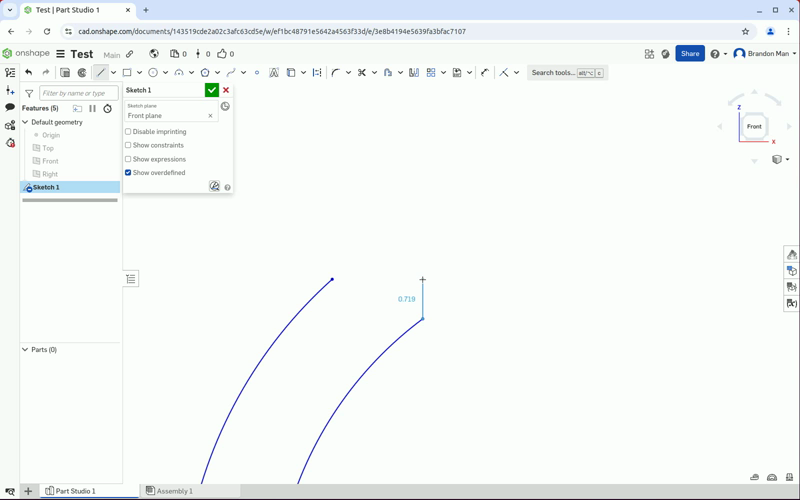
click(422, 279)
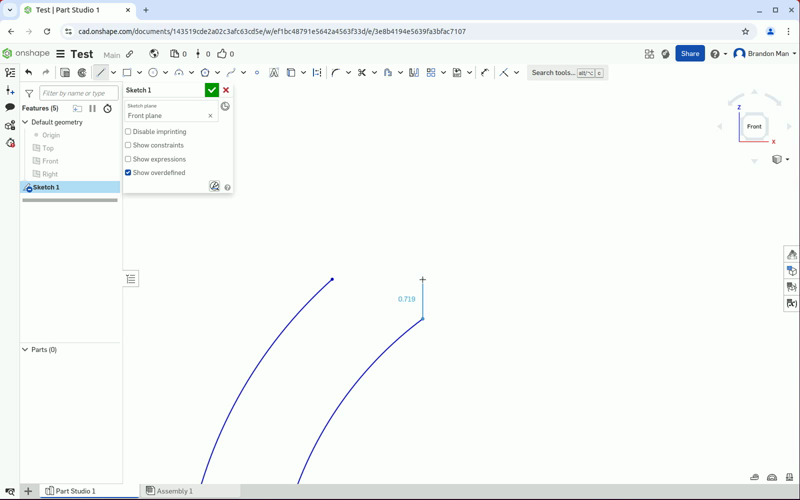
scroll(-6)
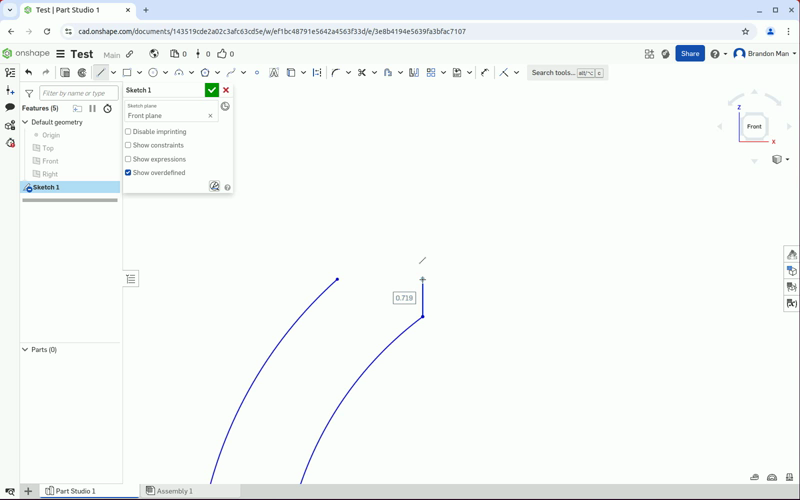
scroll(-6)
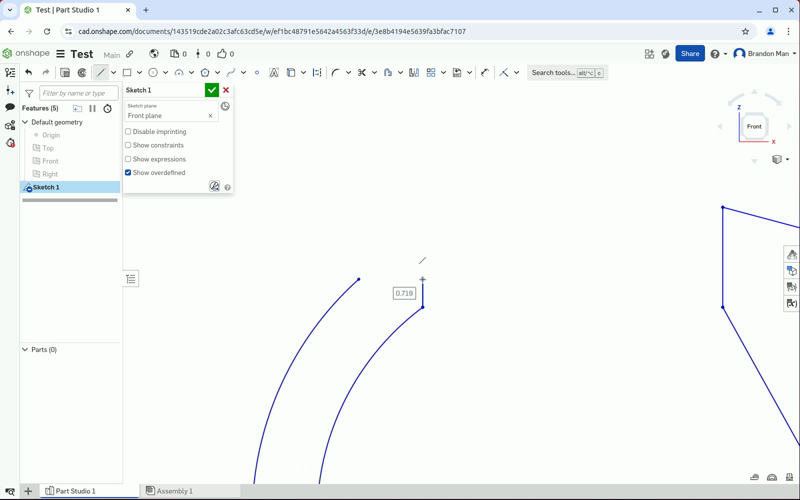
scroll(-6)
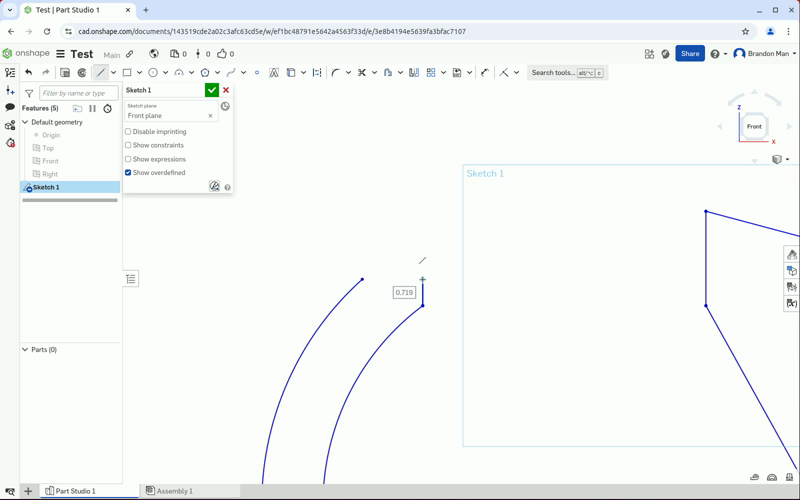
scroll(-6)
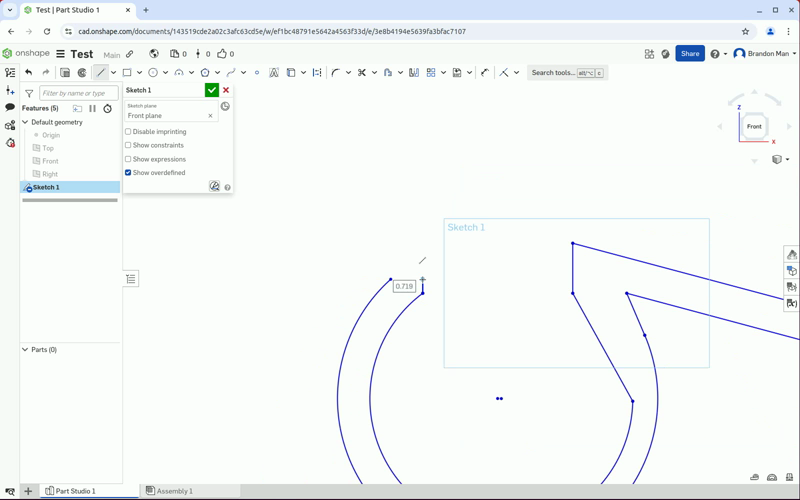
scroll(-6)
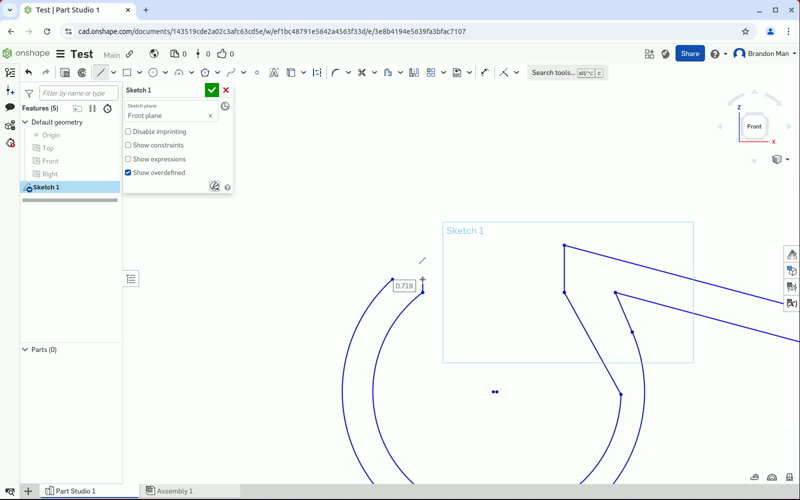
scroll(-6)
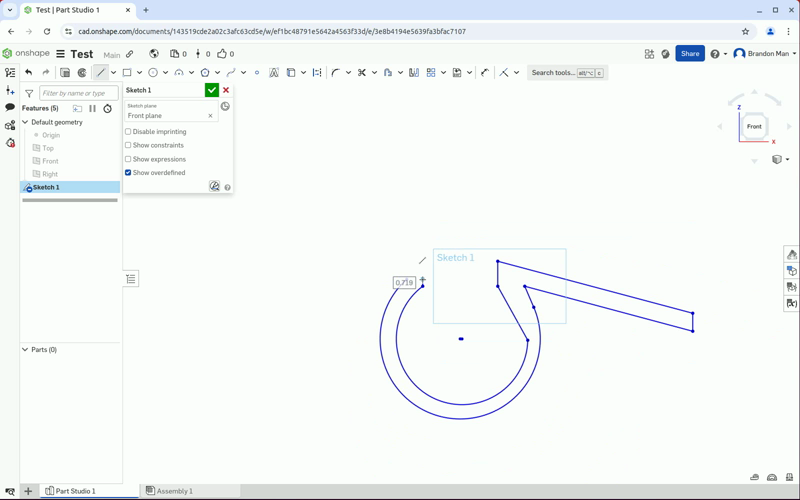
scroll(-6)
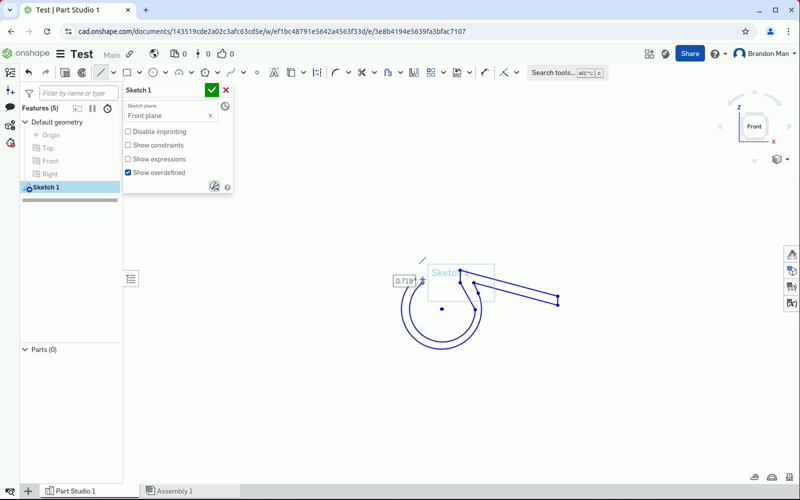
key_up(shift)
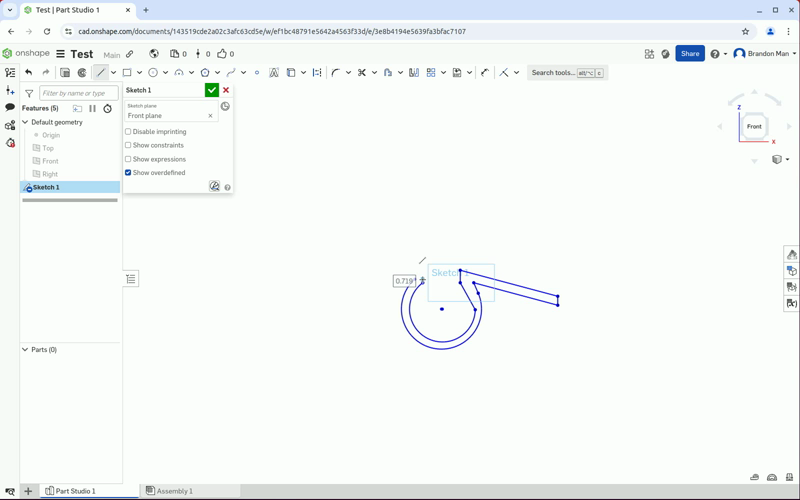
mouse_move(452, 279)
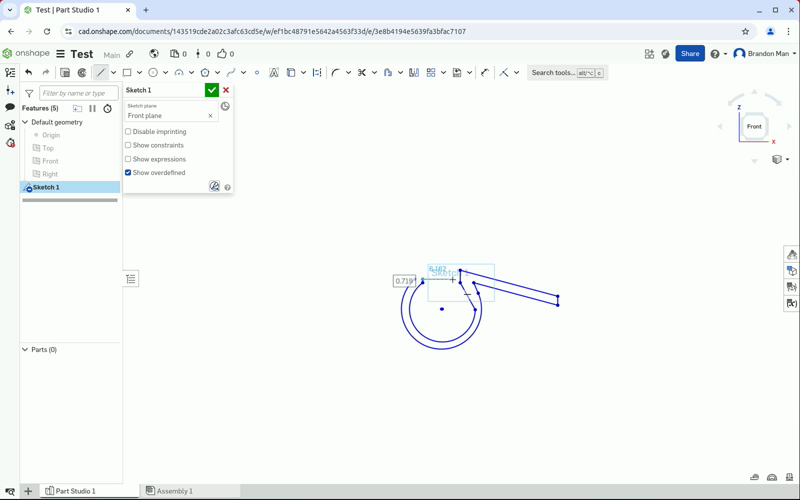
key_down(shift)
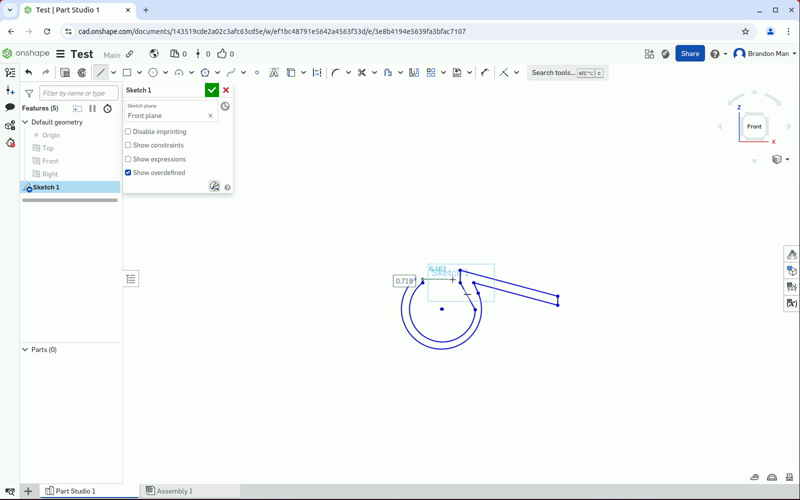
mouse_move(414, 279)
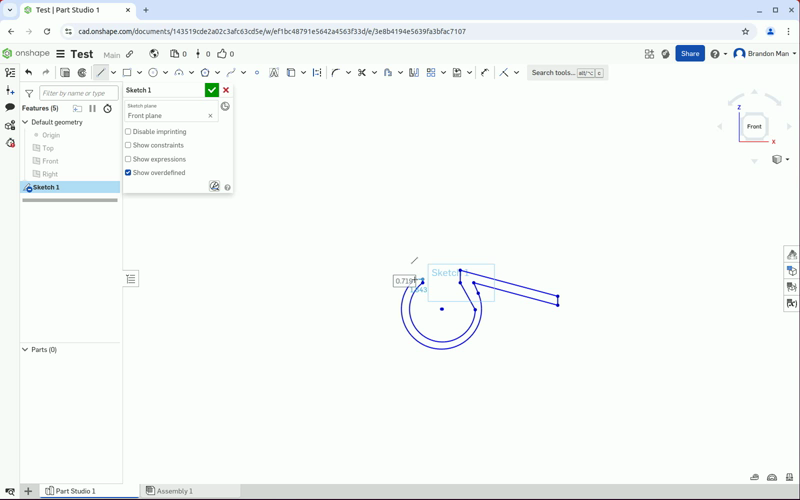
key_up(shift)
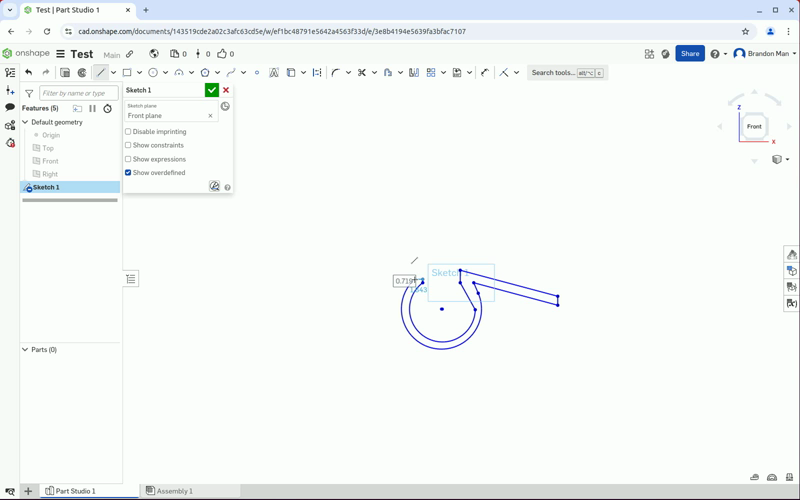
click(414, 279)
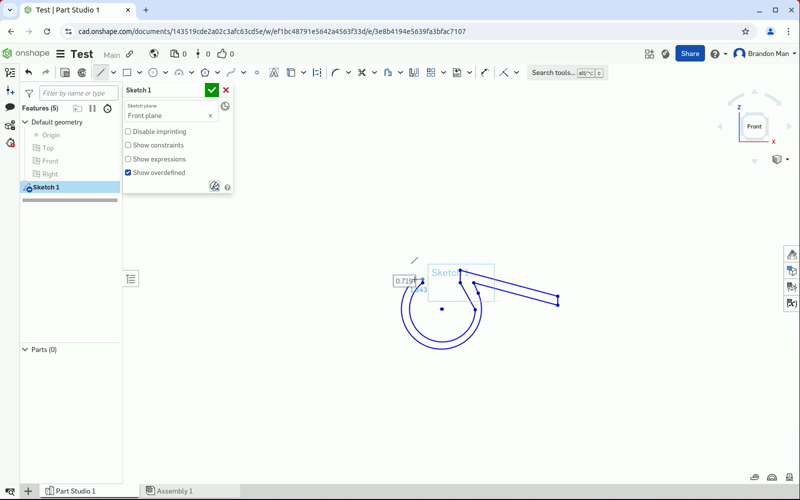
key(esc)
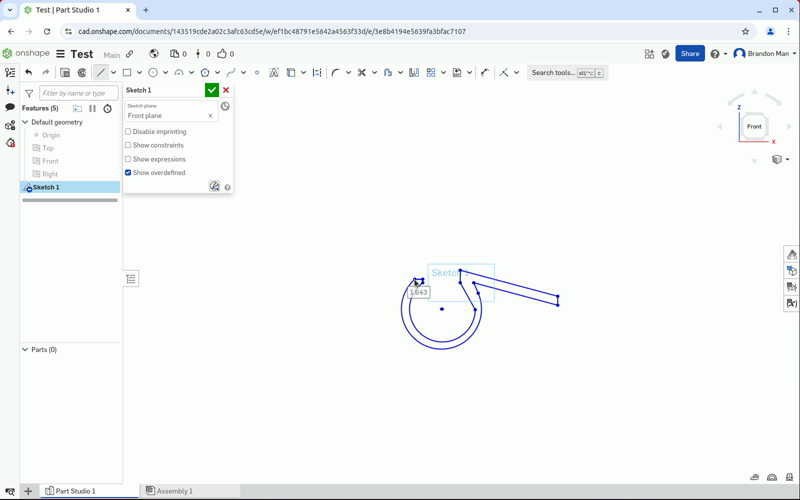
mouse_move(545, 295)
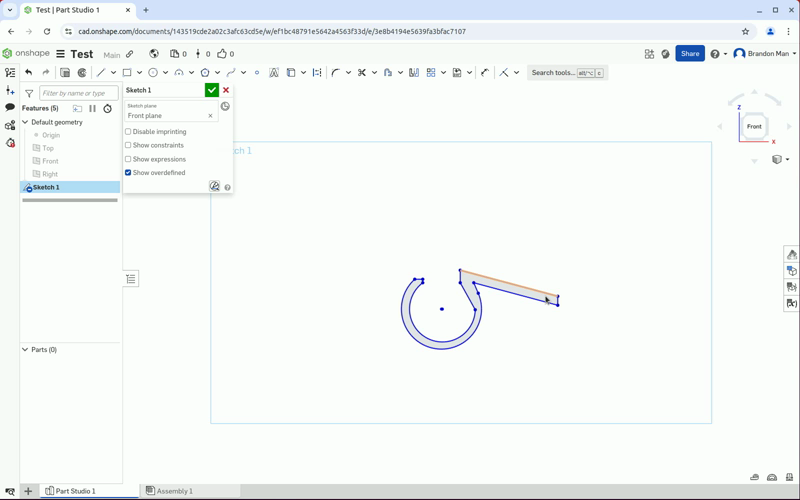
click(545, 295)
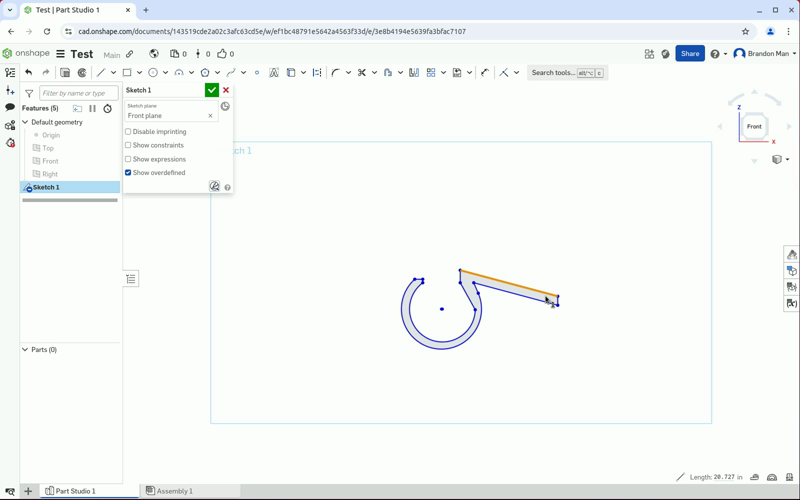
mouse_move(73, 352)
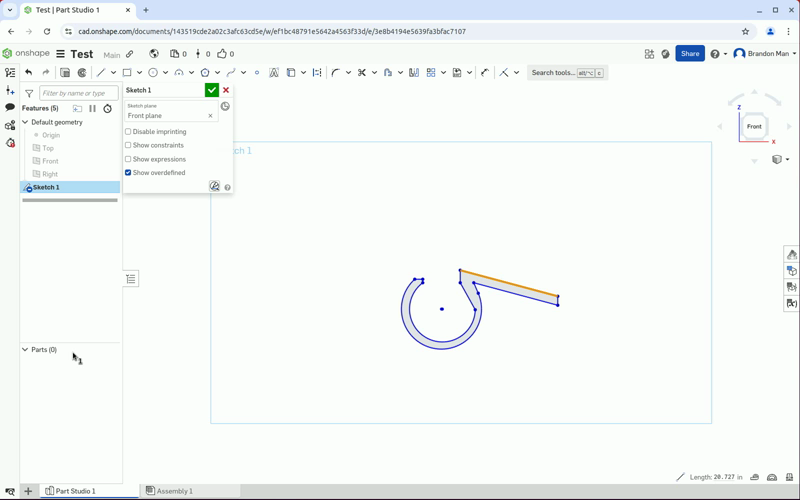
key(shift+y)
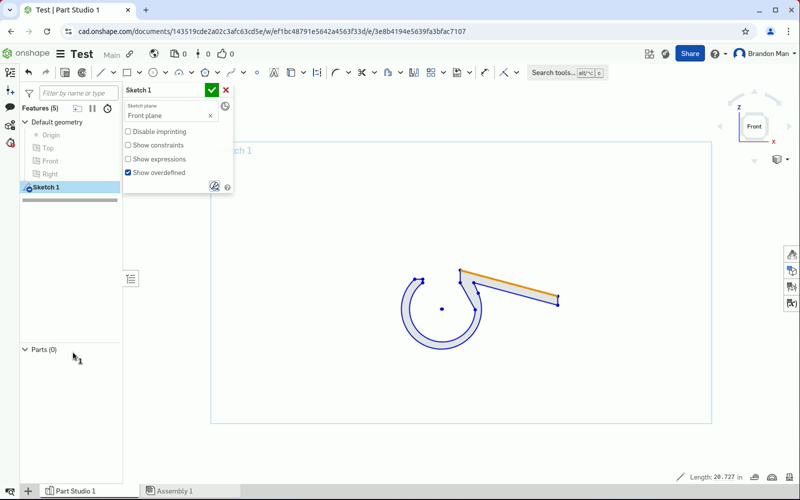
key(shift+e)
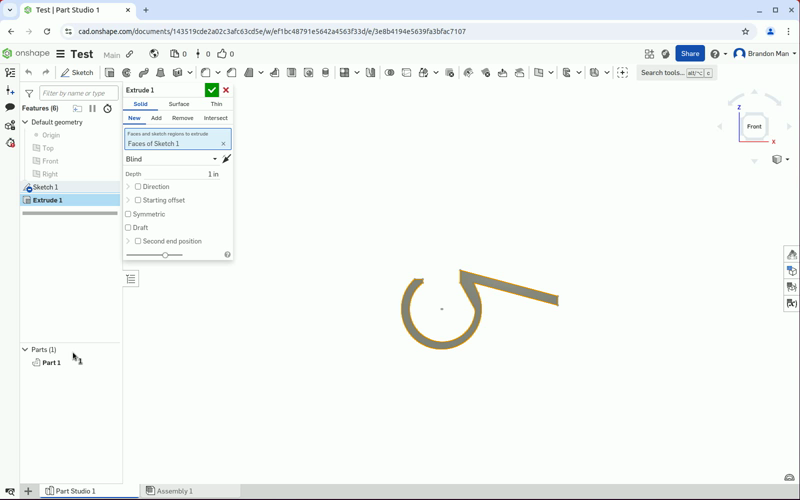
mouse_move(143, 106)
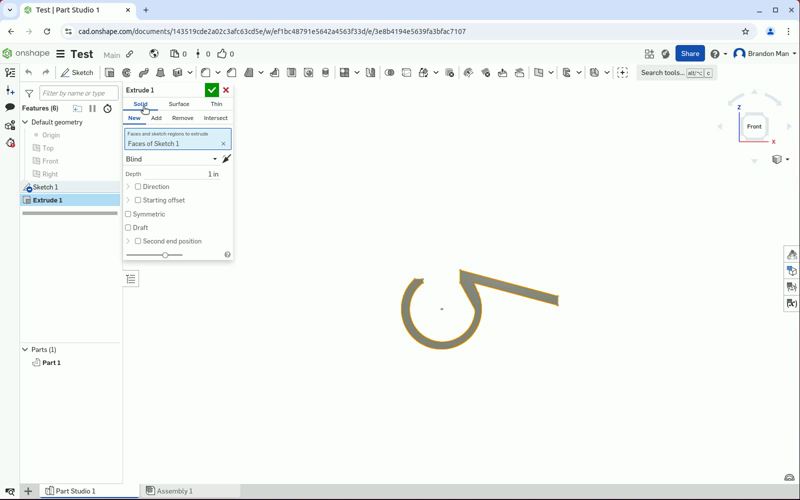
click(143, 106)
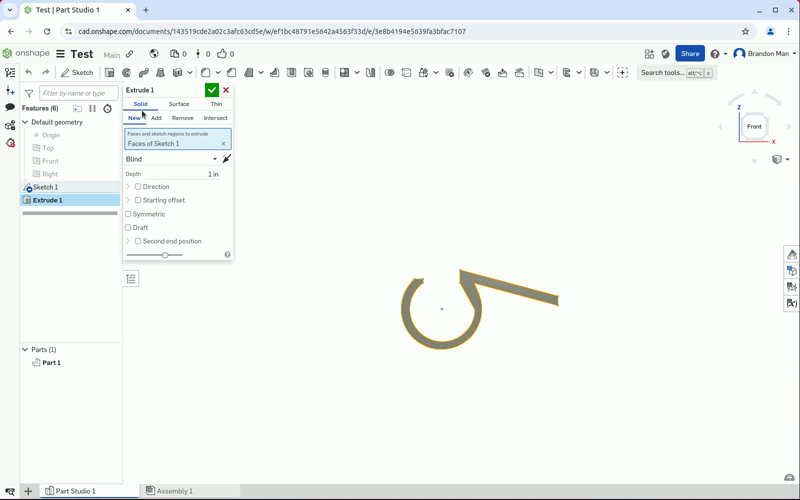
mouse_move(137, 120)
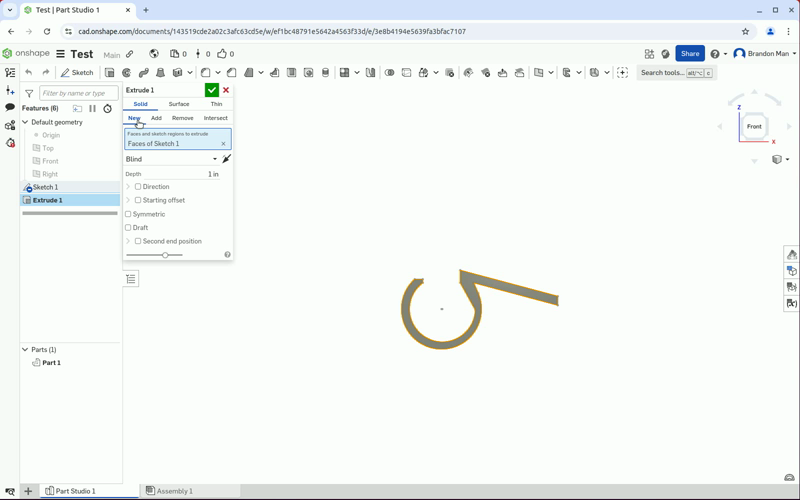
click(137, 120)
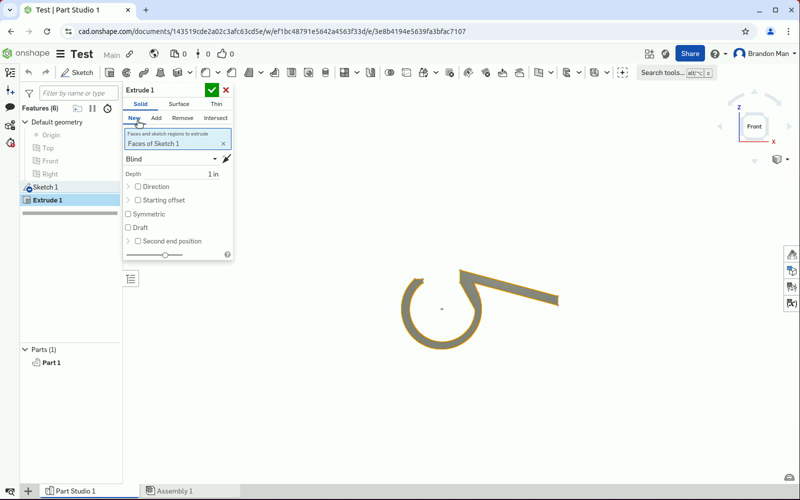
key(tab, 4)
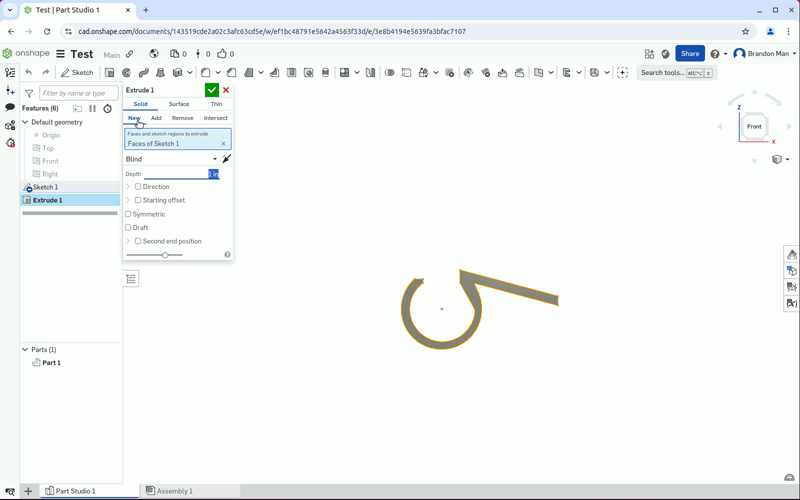
text(2.408)
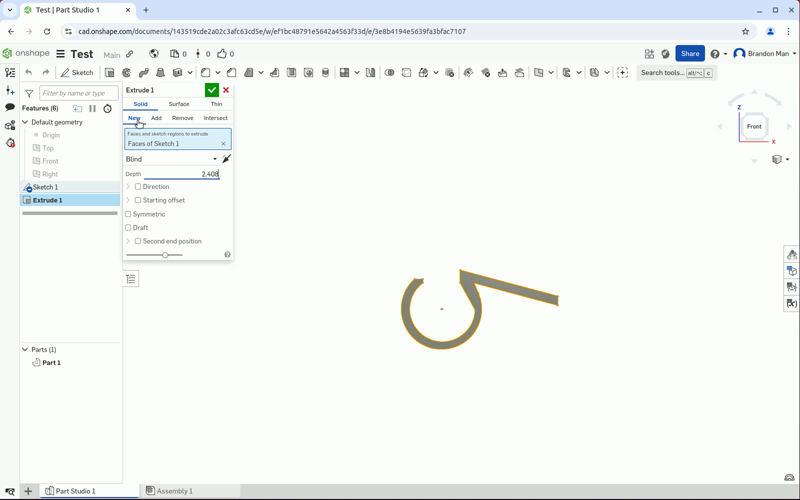
key(tab, 3)
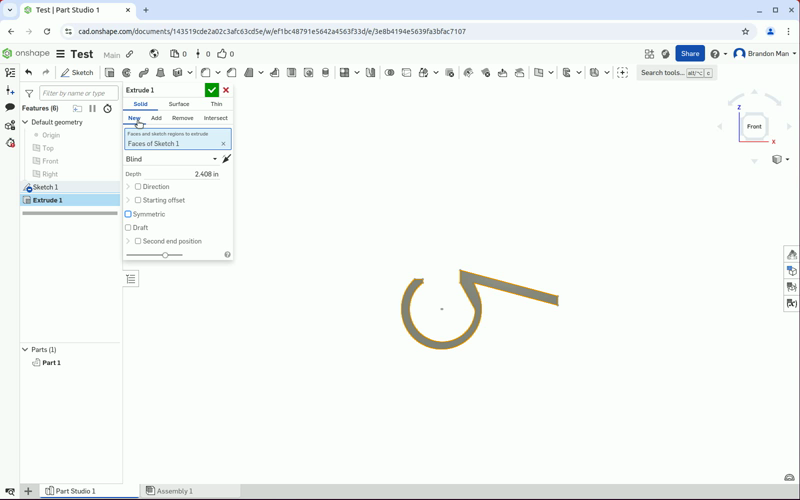
key(space)
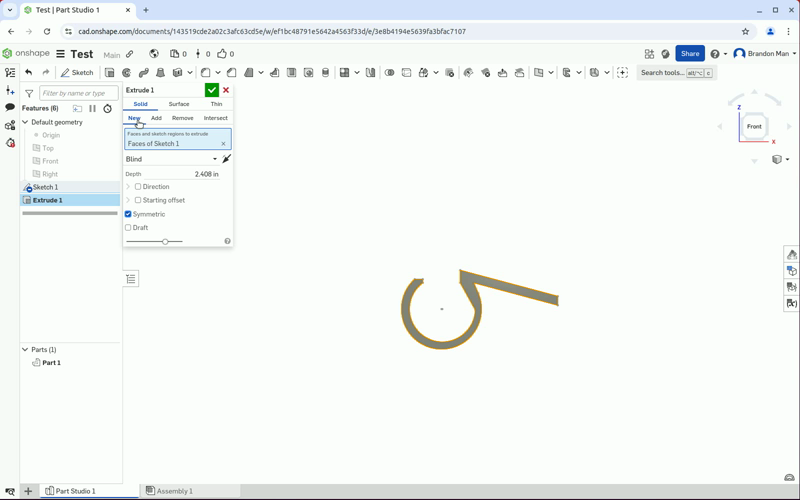
key(enter)
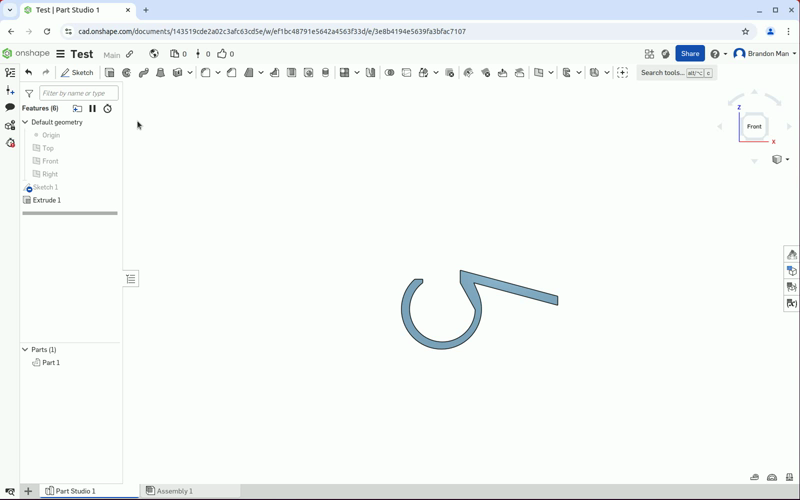
key(shift+h)
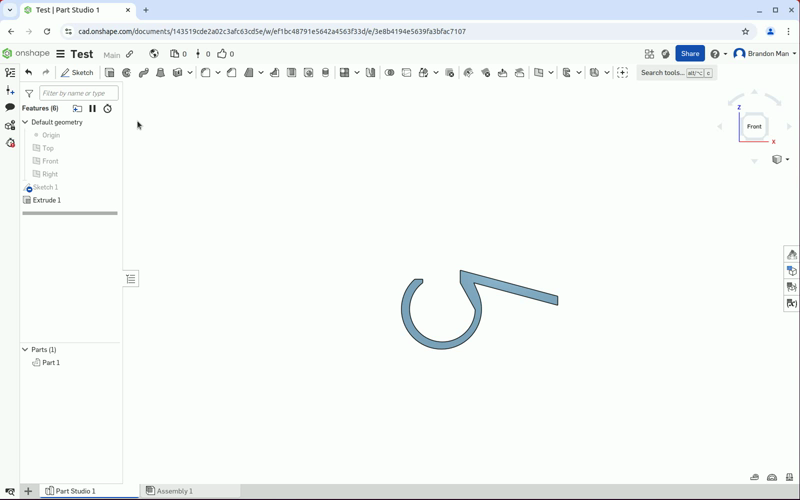
key(shift+h)
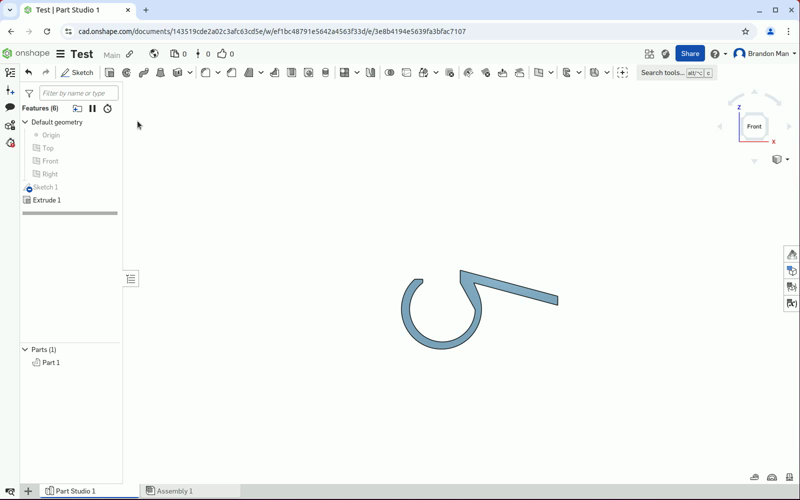
mouse_move(73, 189)
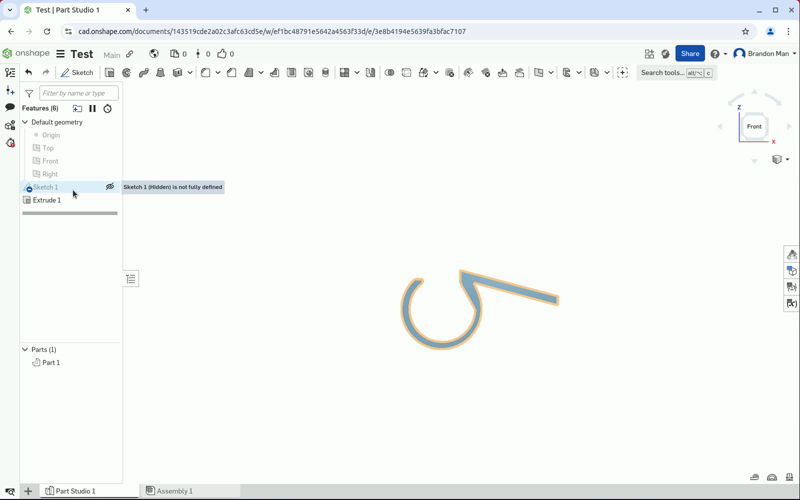
click(73, 189)
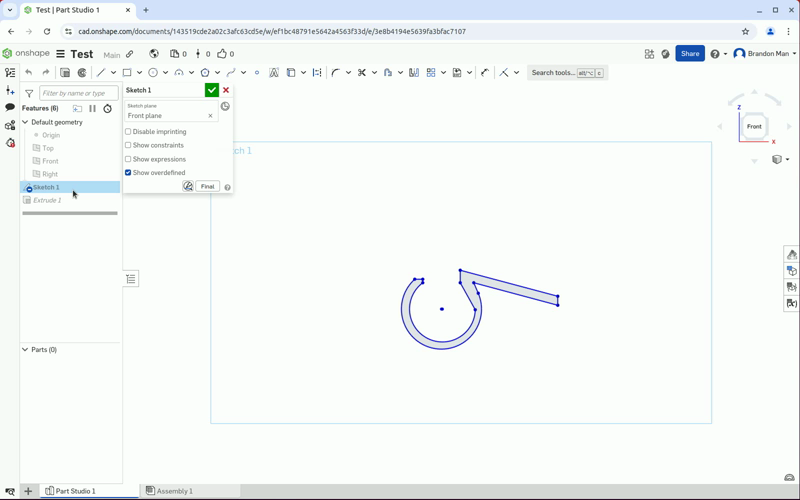
mouse_move(229, 92)
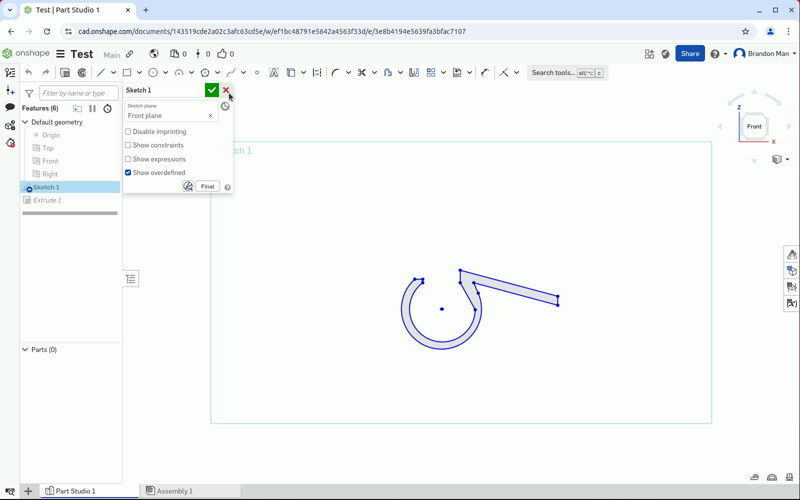
click(229, 92)
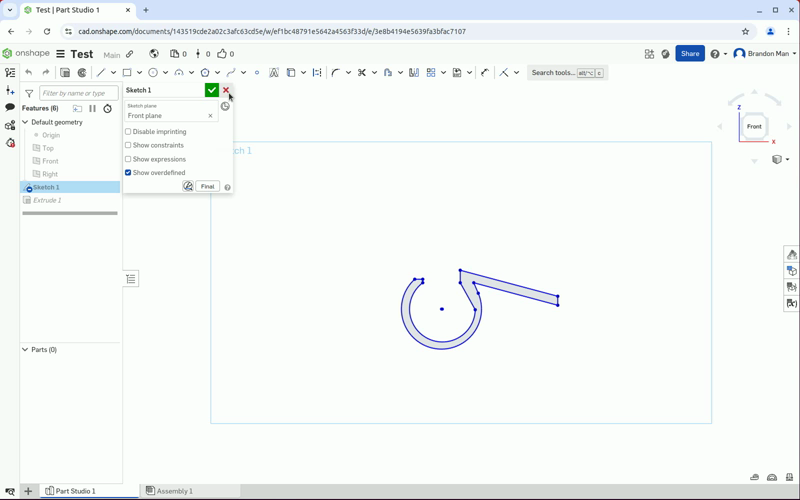
key(shift+s)
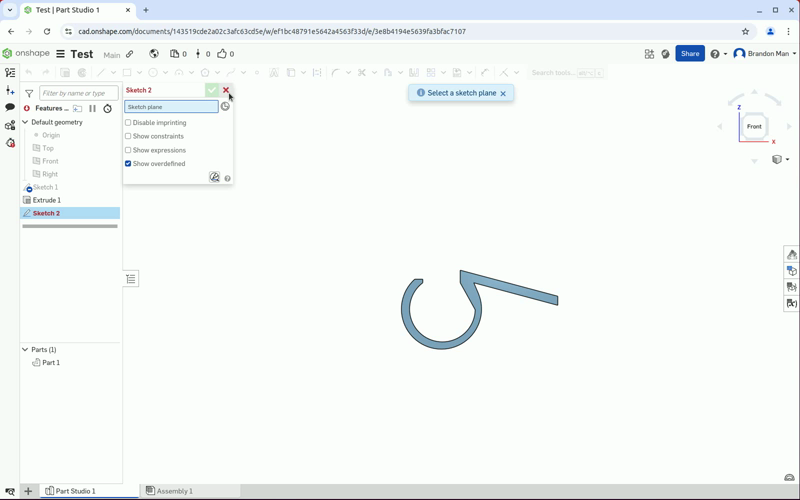
mouse_move(73, 163)
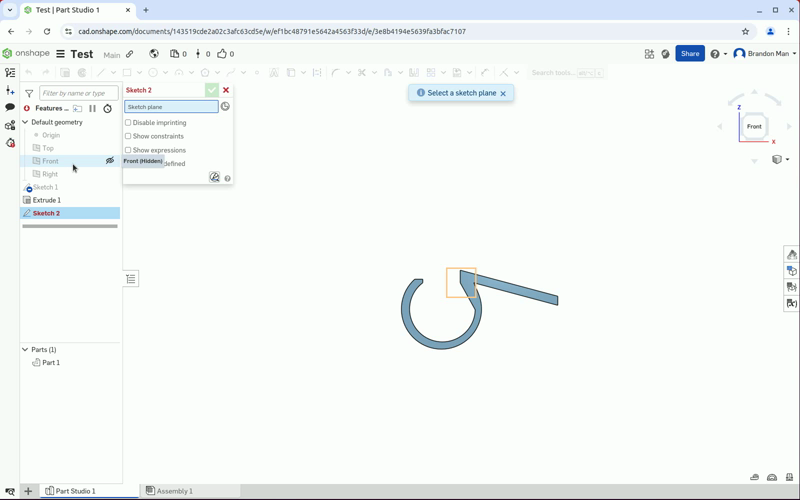
click(73, 163)
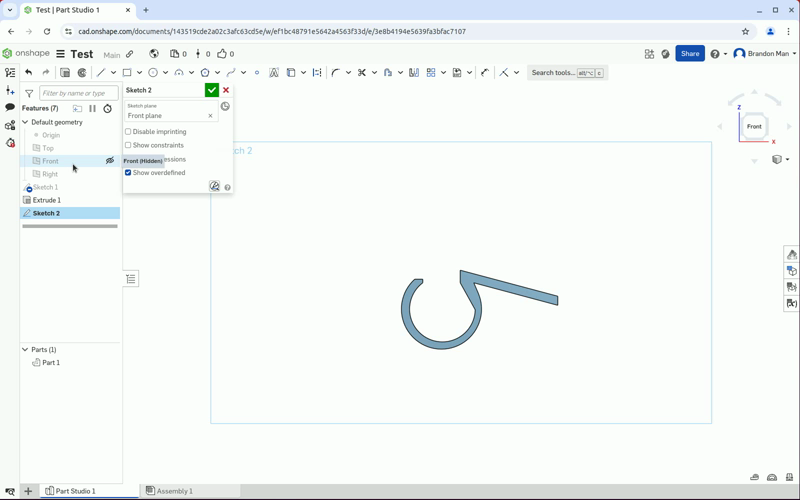
mouse_move(73, 352)
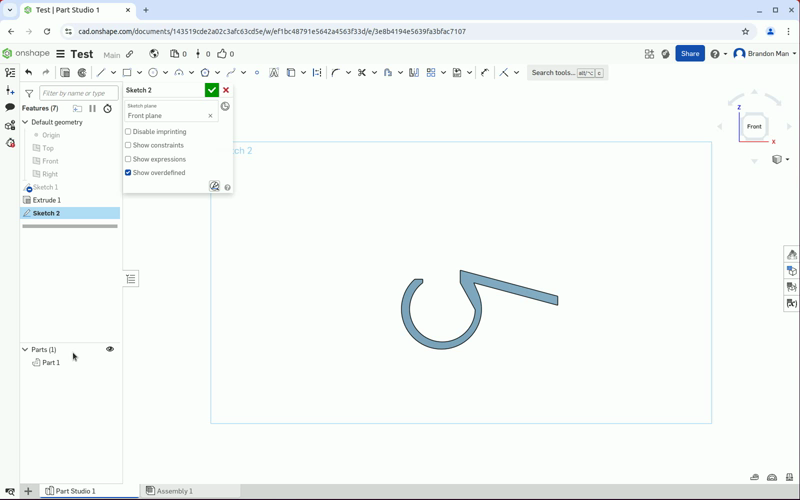
key(y)
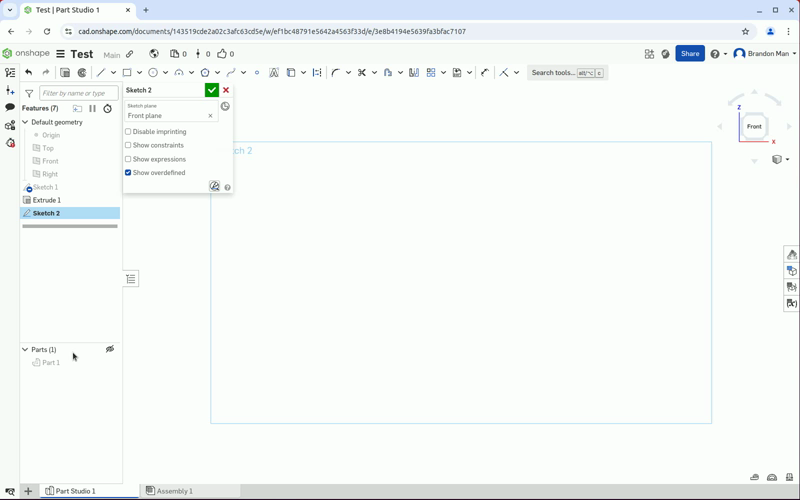
key(l)
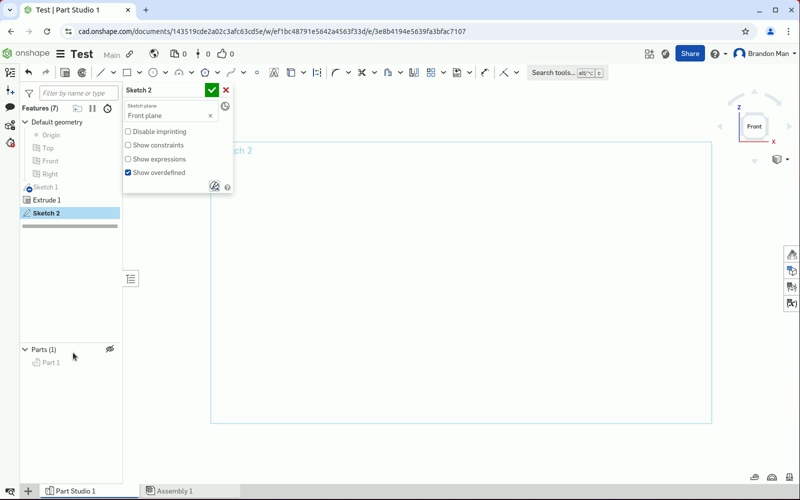
key_down(shift)
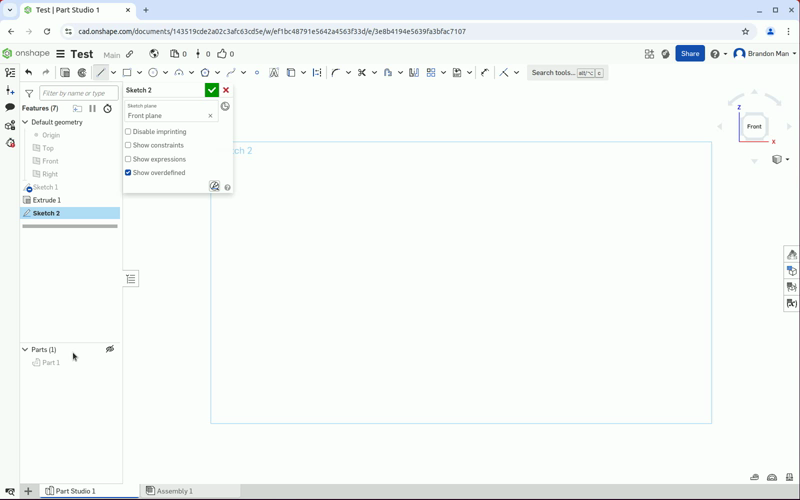
mouse_move(348, 279)
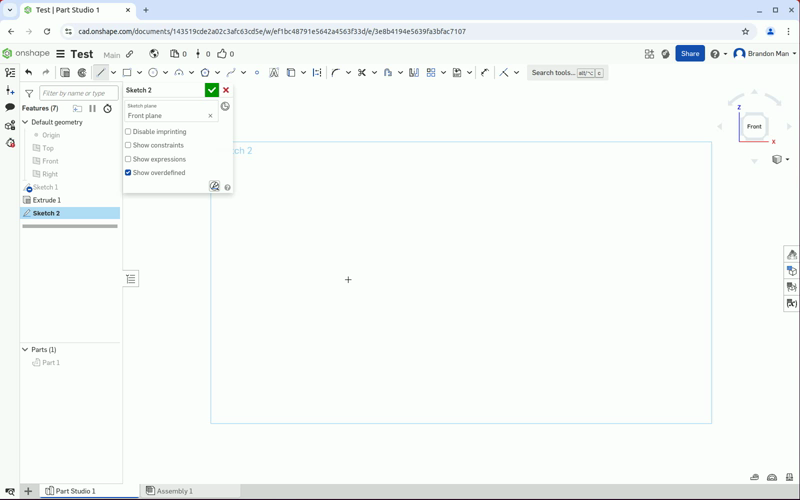
click(348, 279)
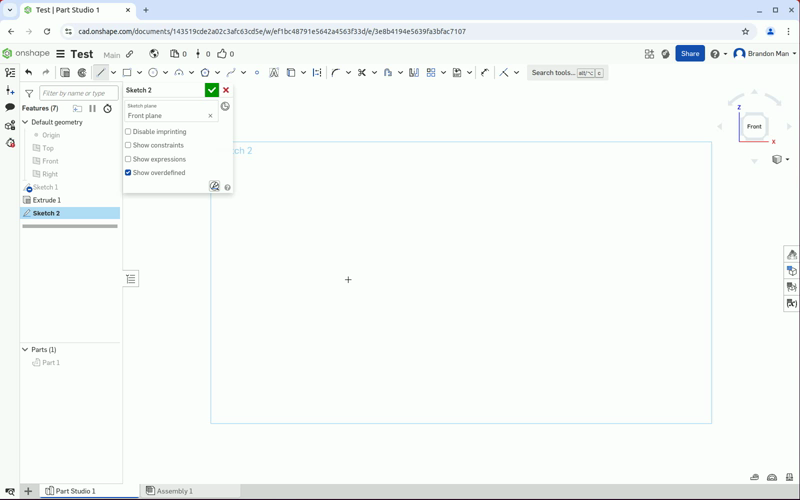
key_up(shift)
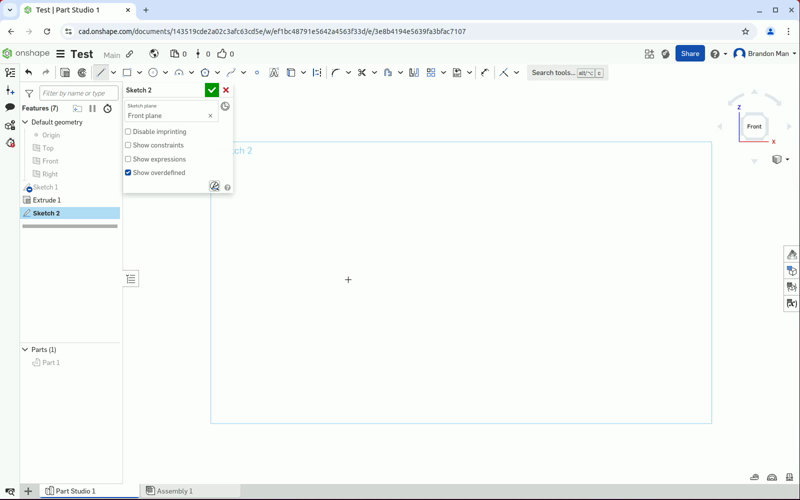
key_down(shift)
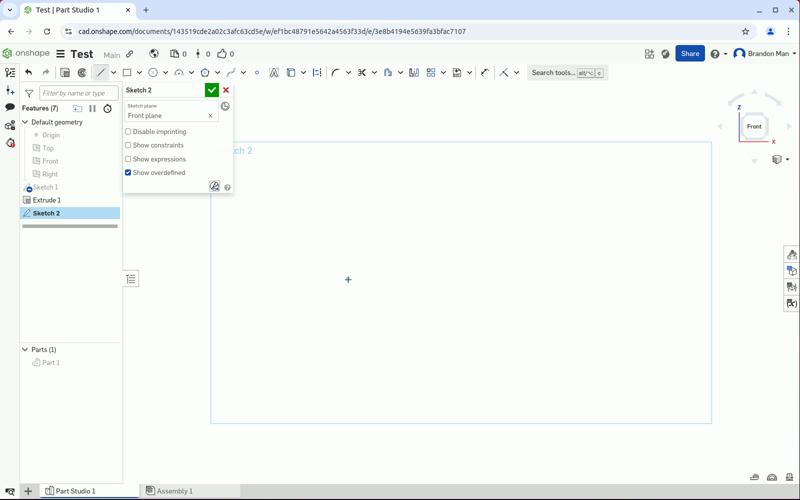
mouse_move(415, 279)
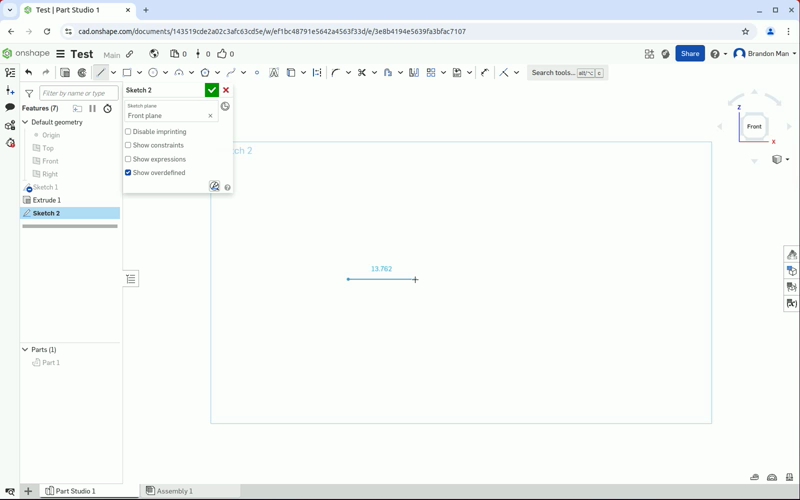
click(415, 279)
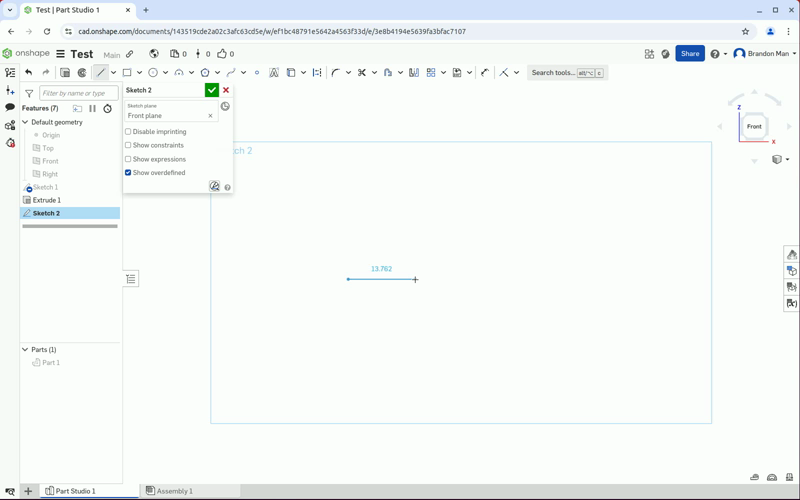
key_up(shift)
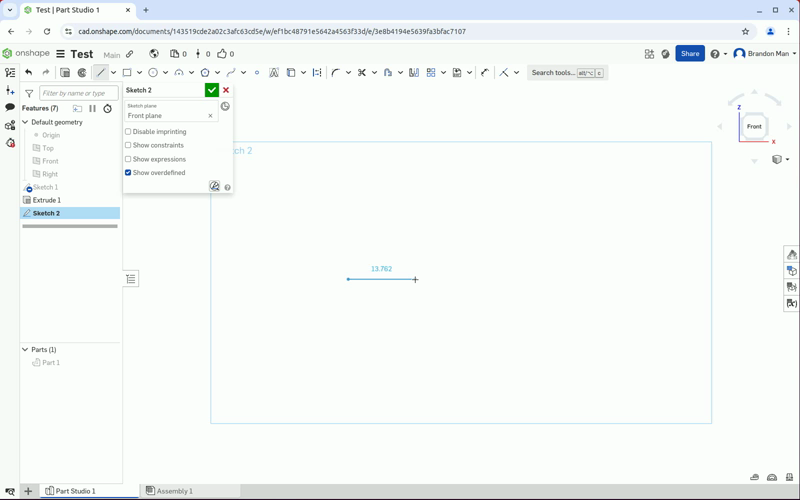
key_down(shift)
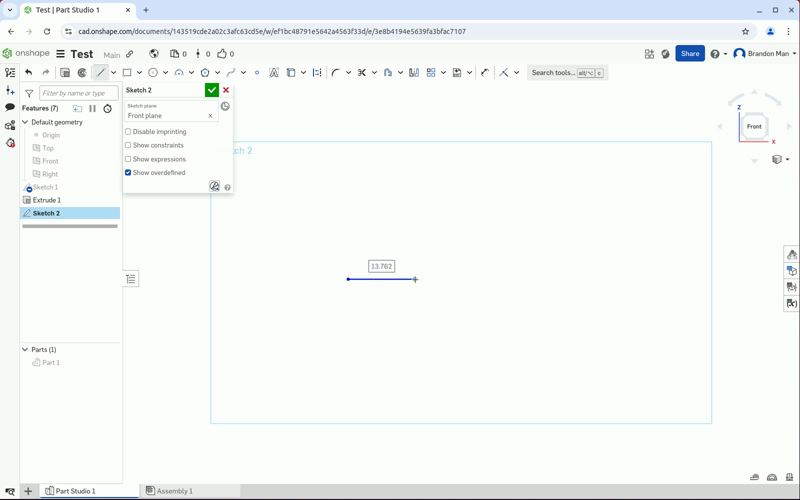
mouse_move(445, 279)
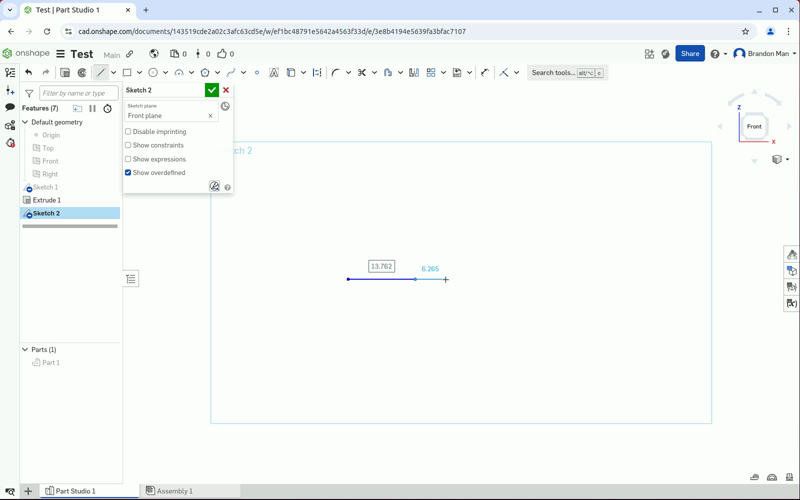
mouse_move(422, 279)
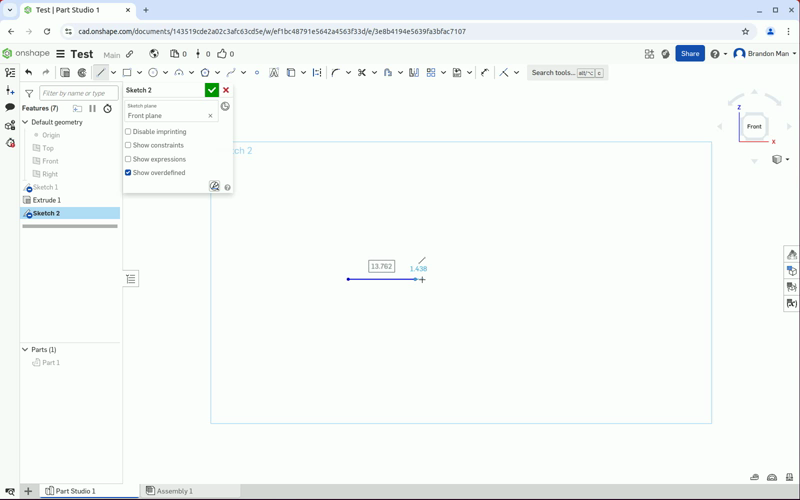
scroll(6)
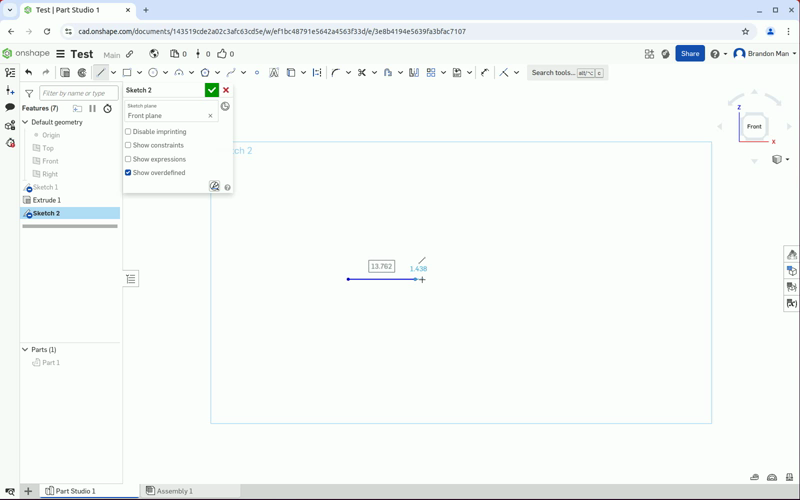
scroll(6)
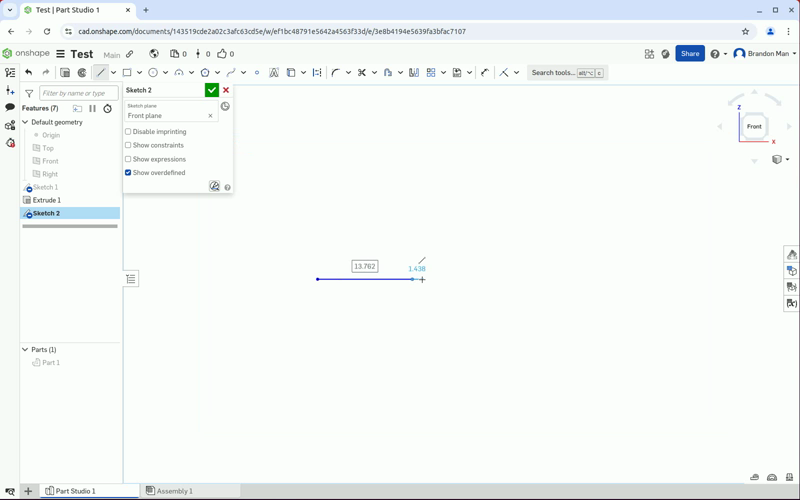
scroll(6)
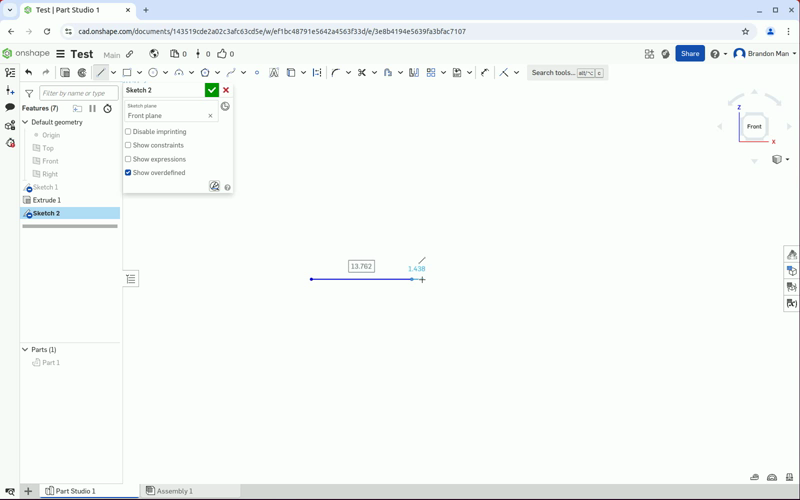
scroll(6)
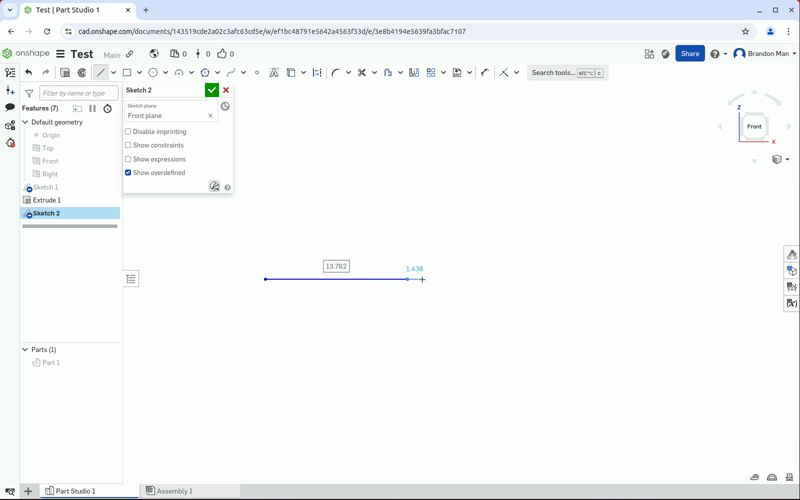
scroll(6)
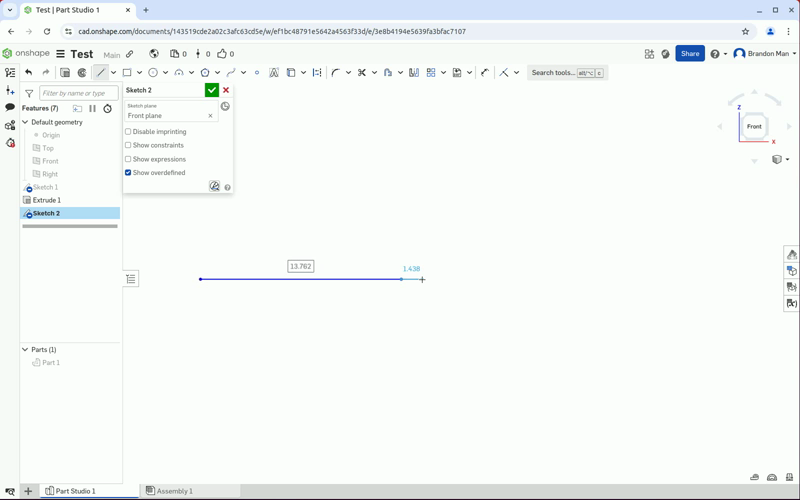
scroll(6)
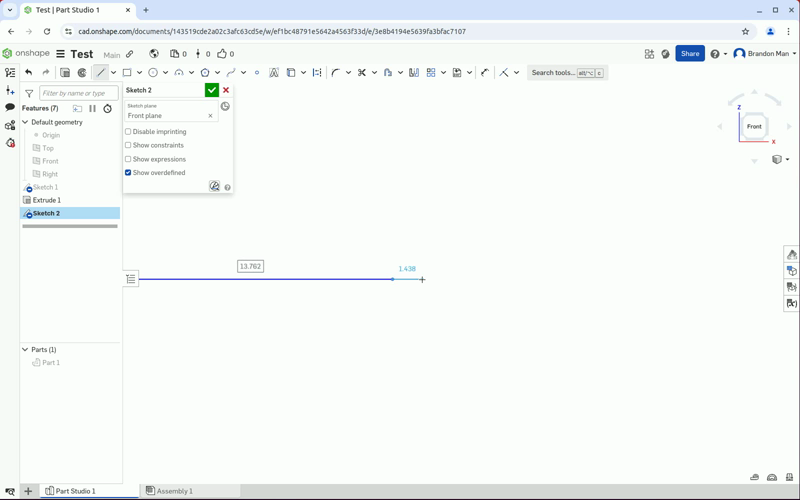
scroll(6)
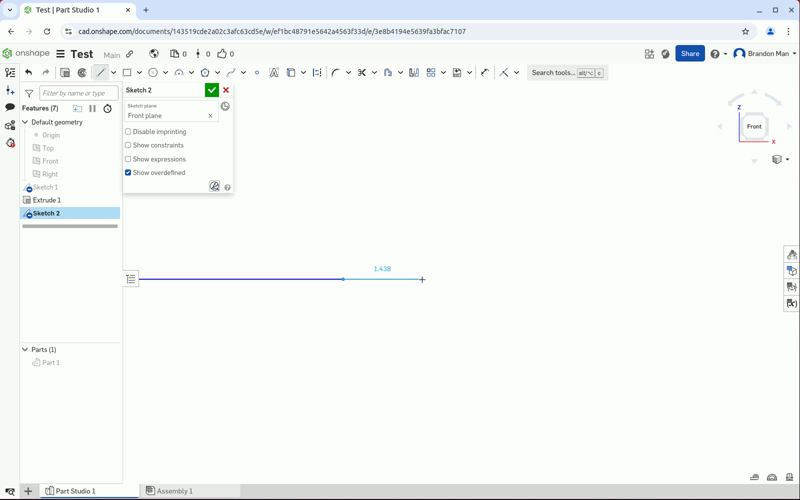
click(422, 279)
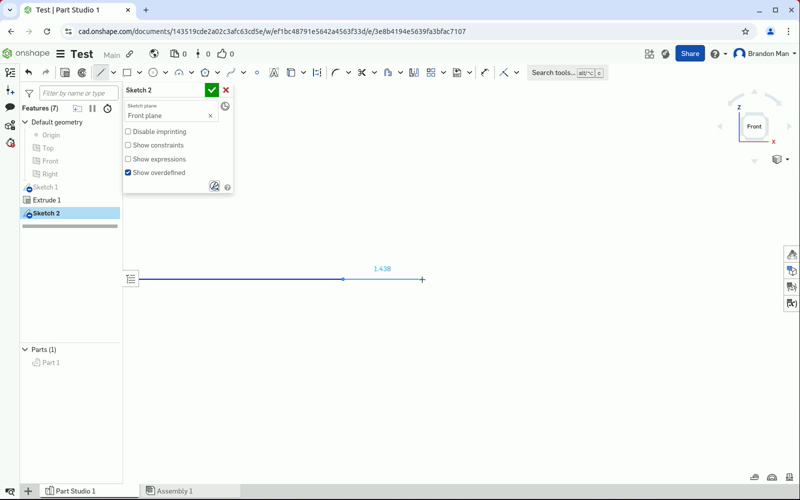
scroll(-6)
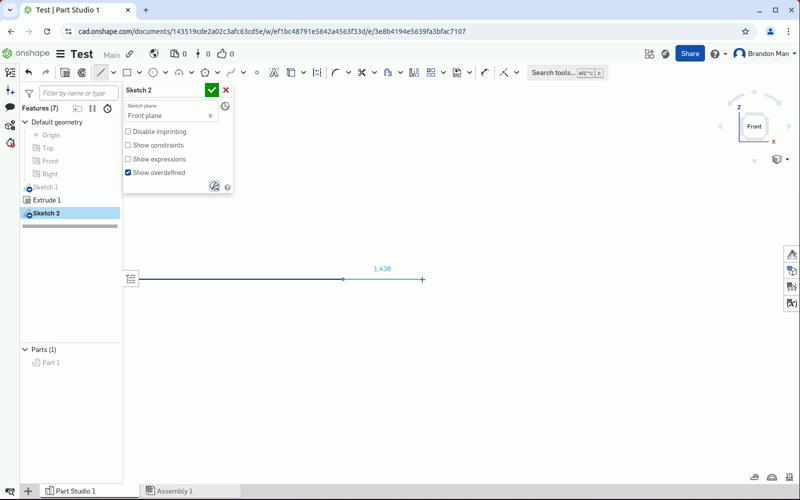
scroll(-6)
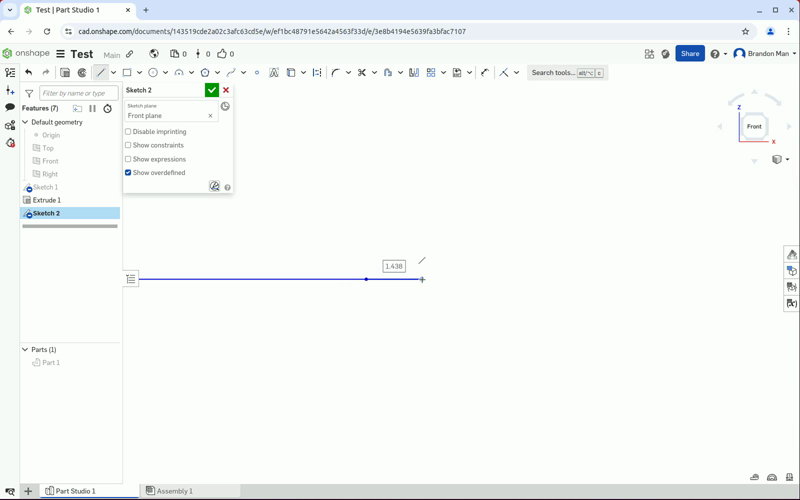
scroll(-6)
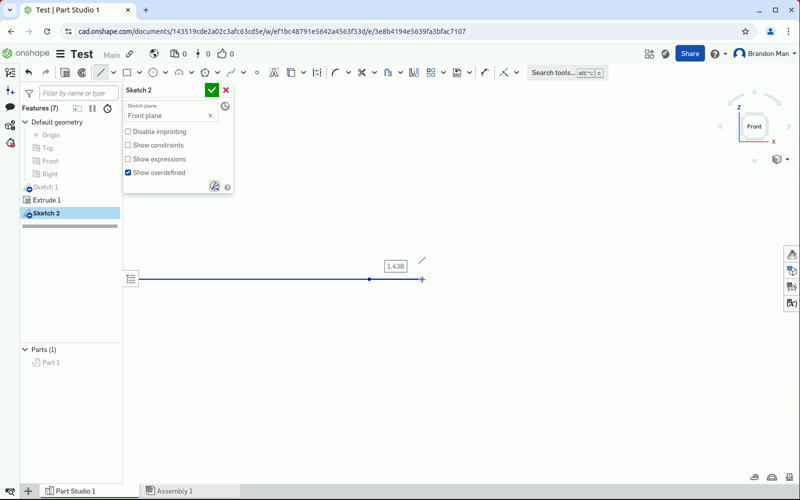
scroll(-6)
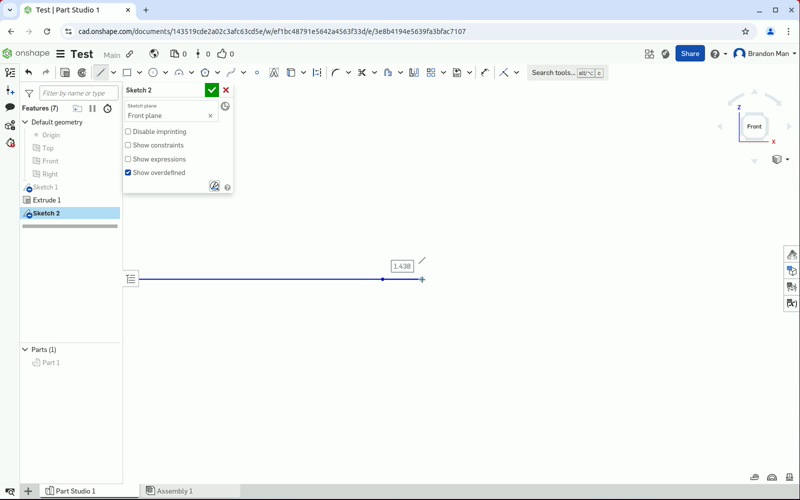
scroll(-6)
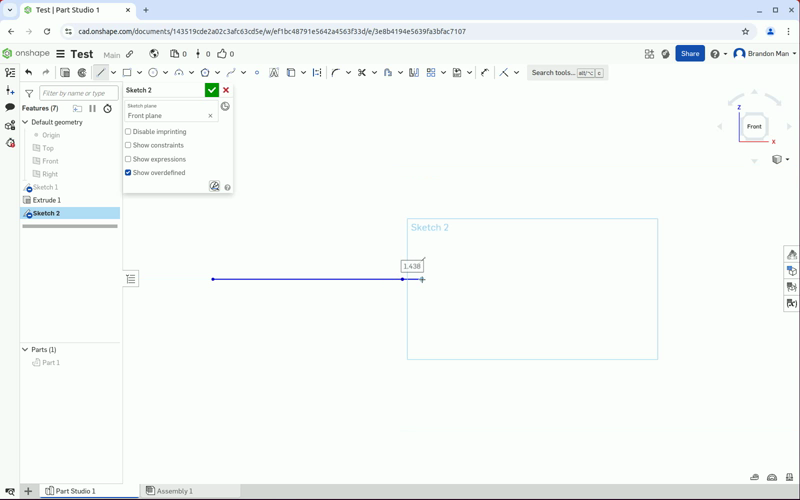
scroll(-6)
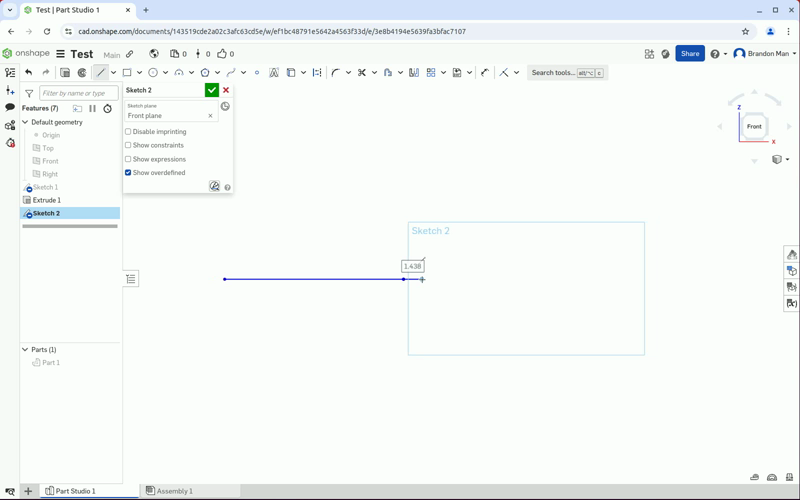
scroll(-6)
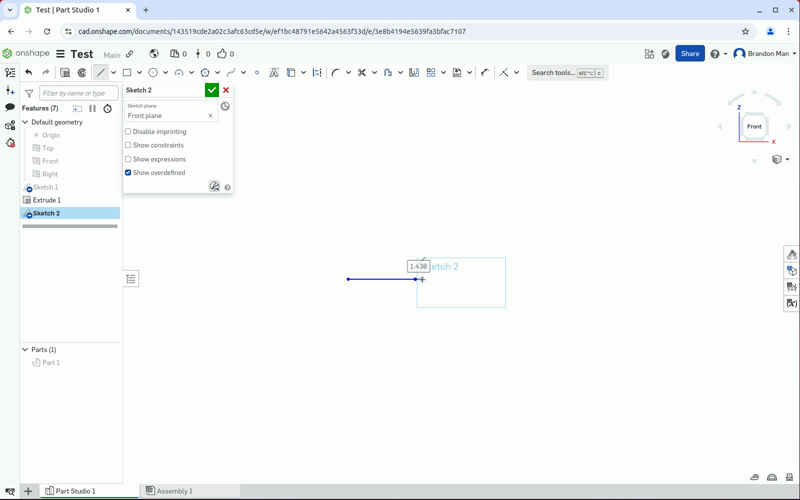
key_up(shift)
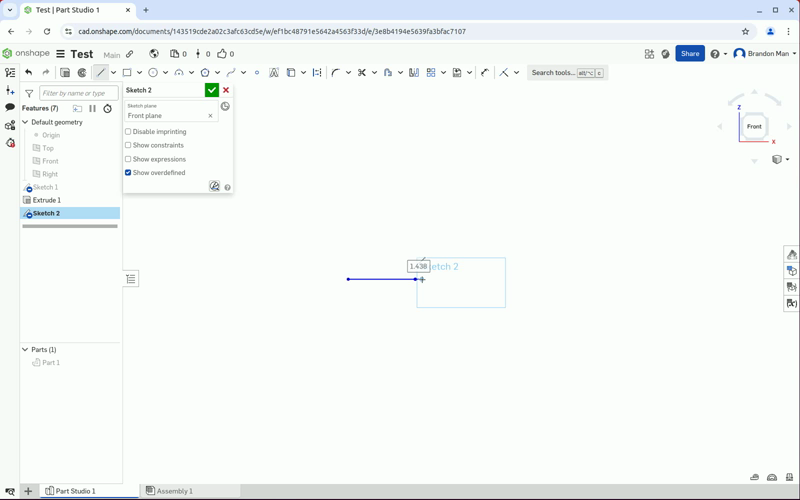
key_down(shift)
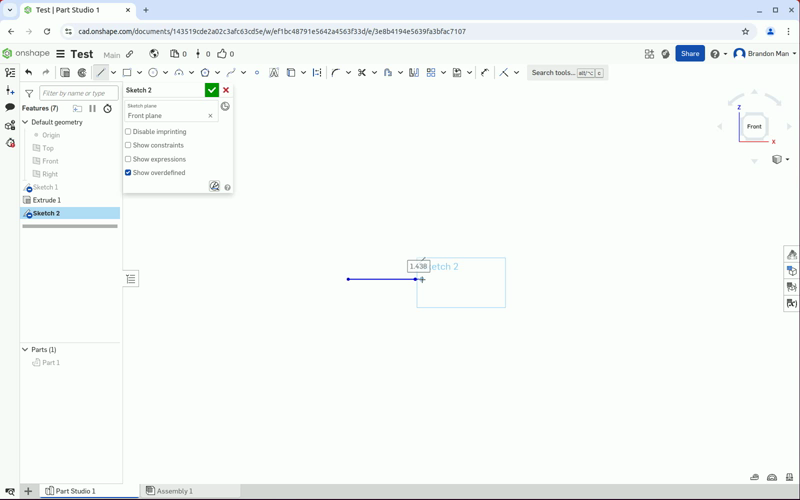
mouse_move(452, 279)
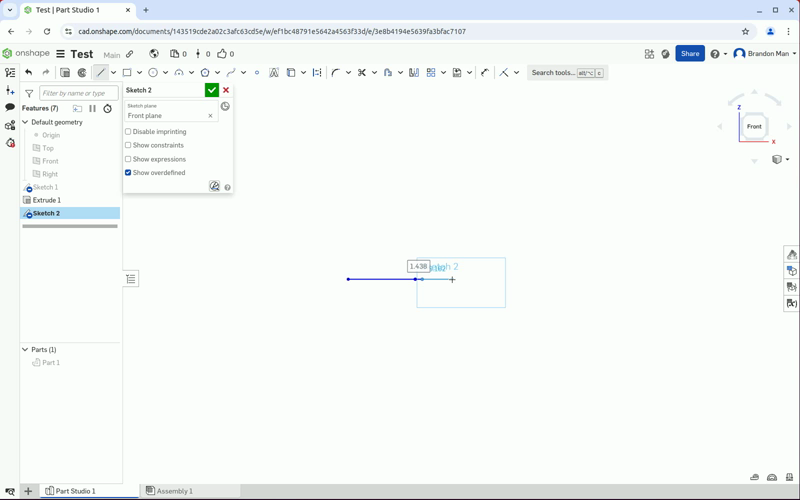
mouse_move(422, 267)
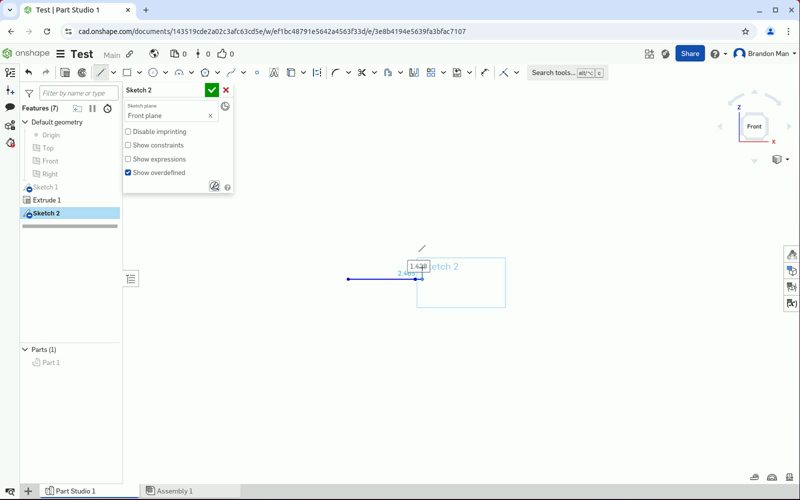
click(422, 267)
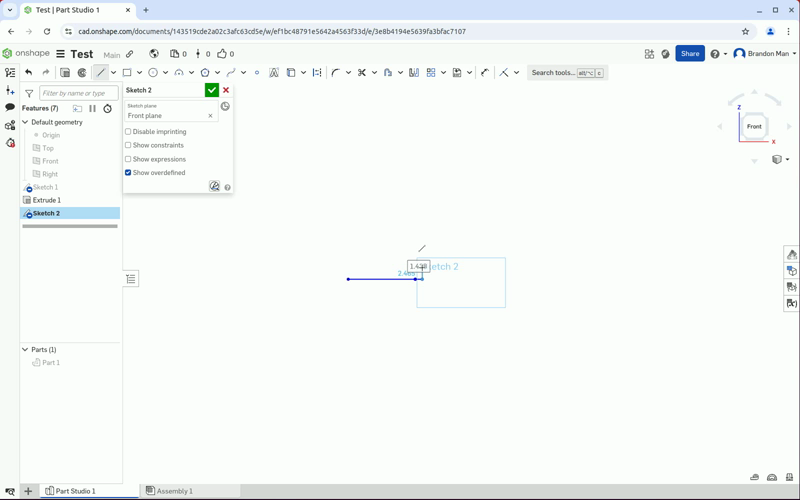
key_up(shift)
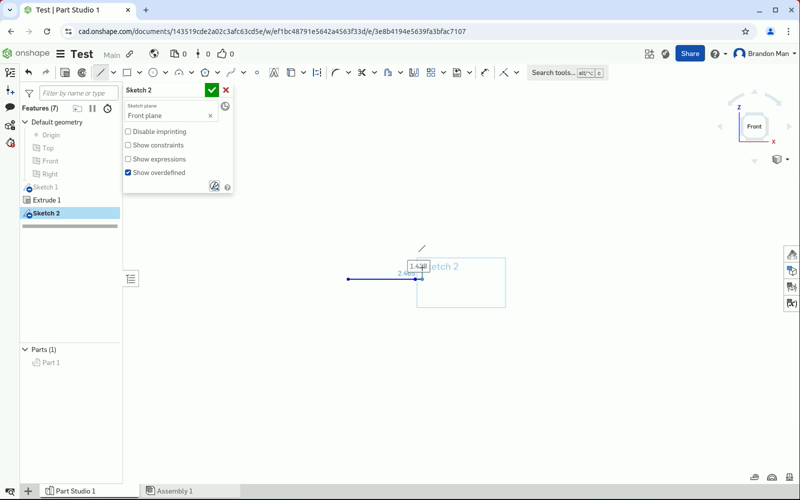
key_down(shift)
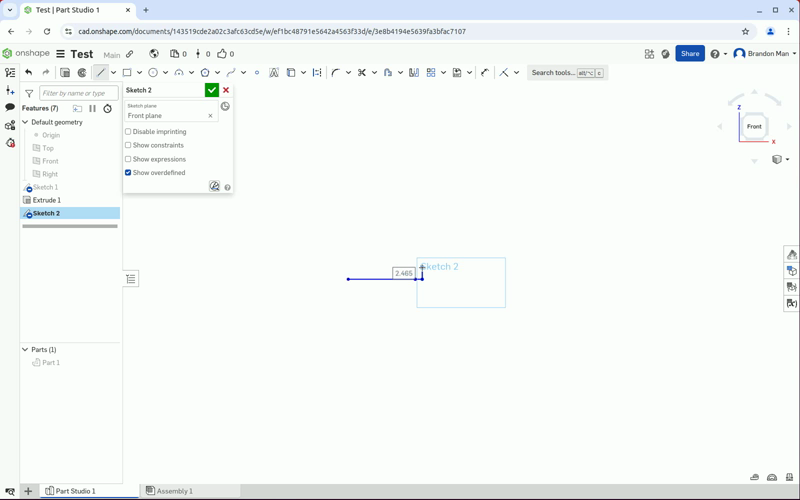
mouse_move(348, 267)
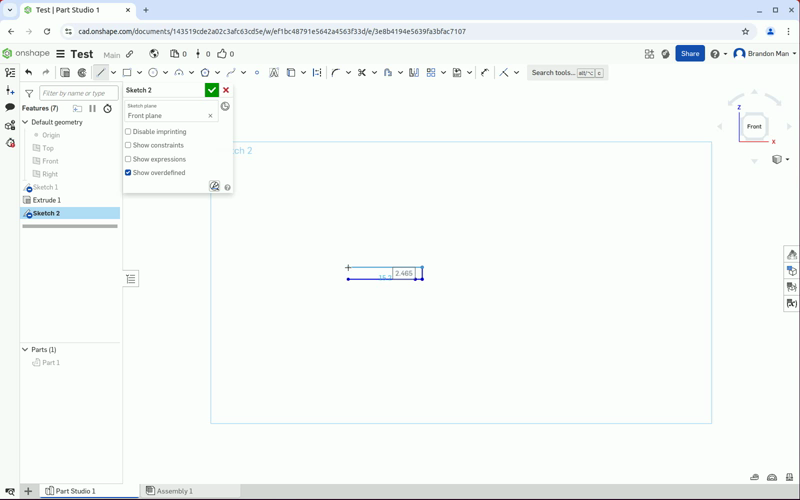
click(348, 267)
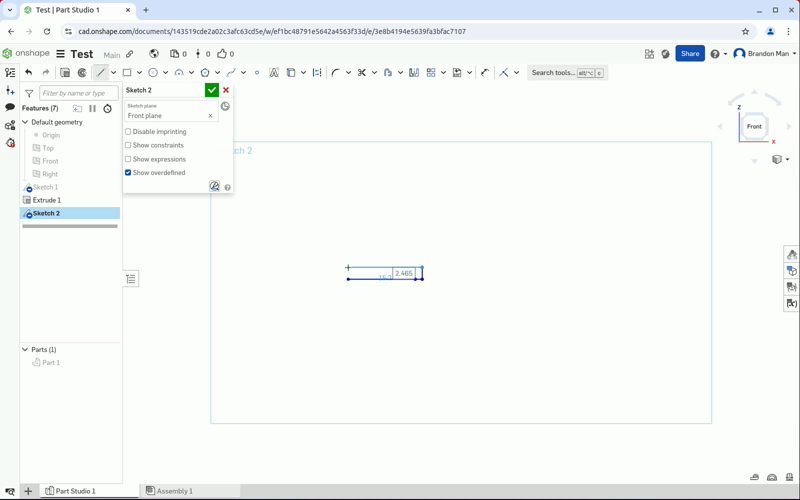
key_up(shift)
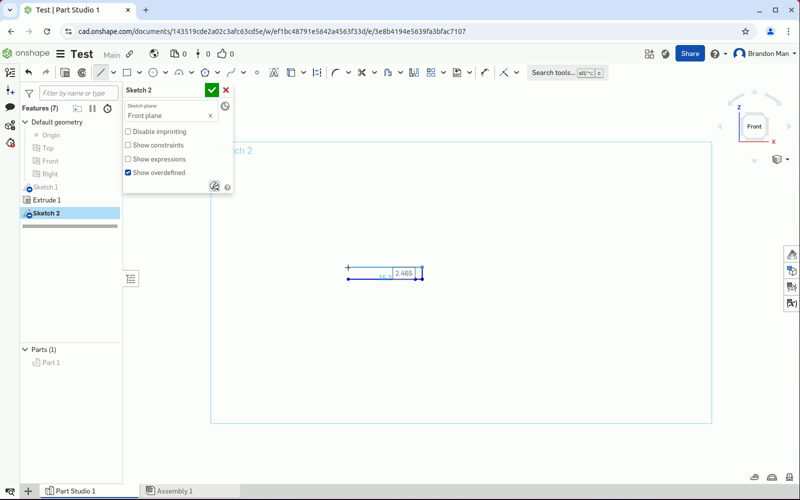
mouse_move(378, 267)
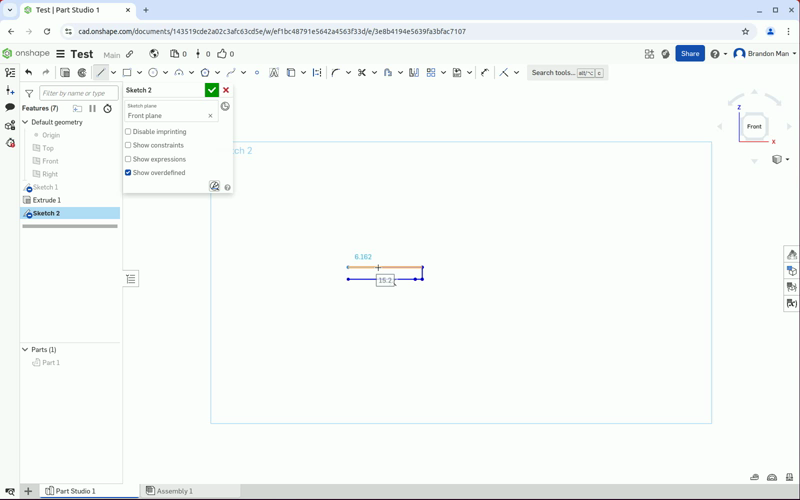
key_down(shift)
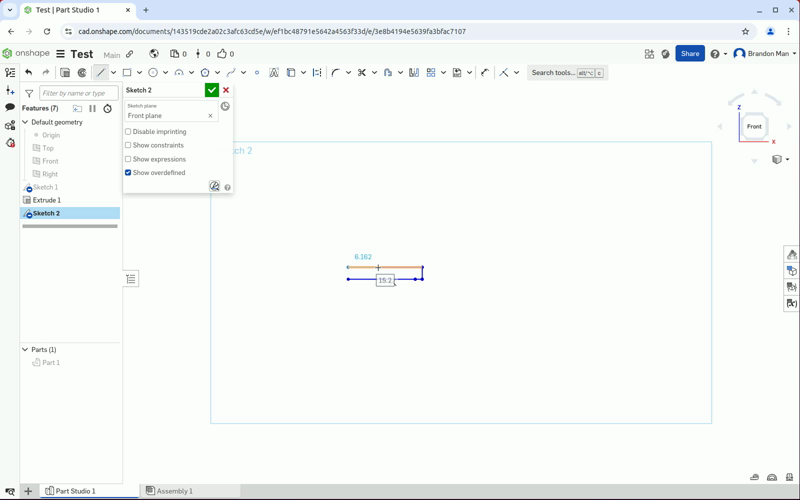
mouse_move(348, 279)
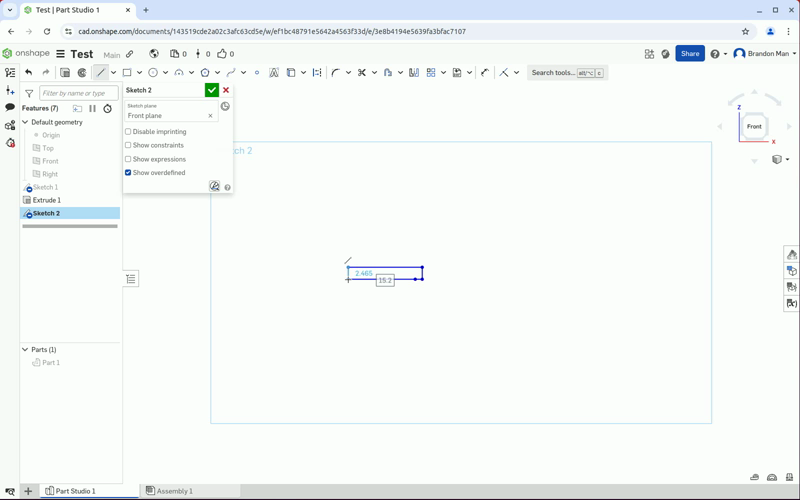
key_up(shift)
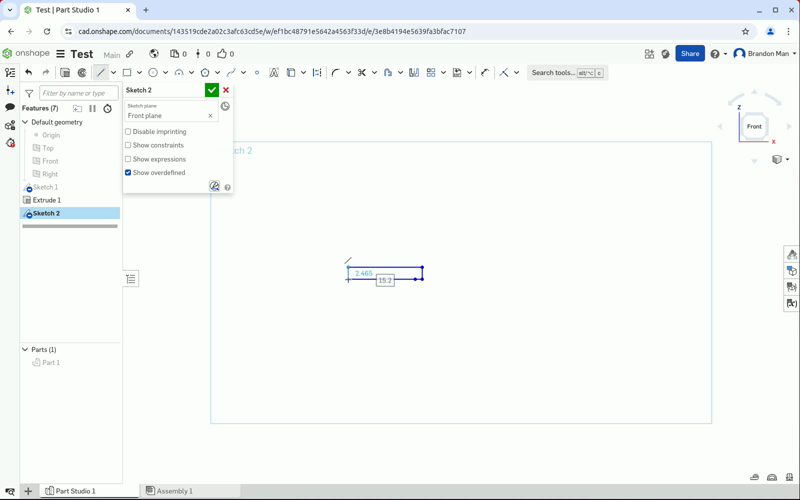
click(348, 279)
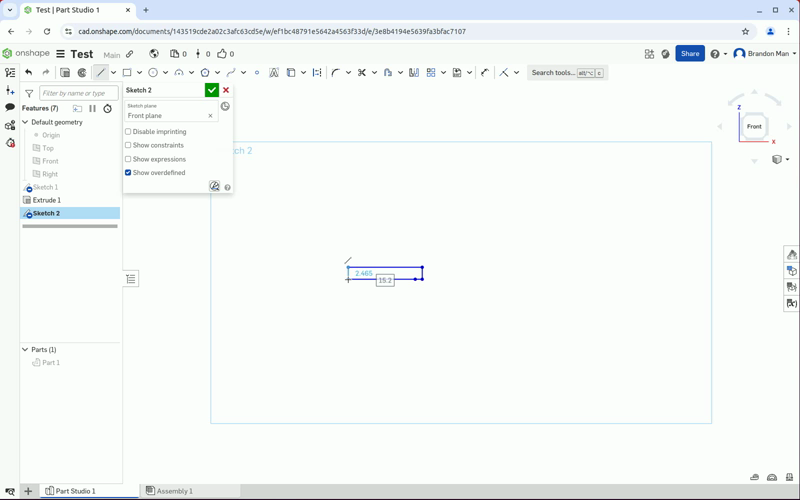
key(esc)
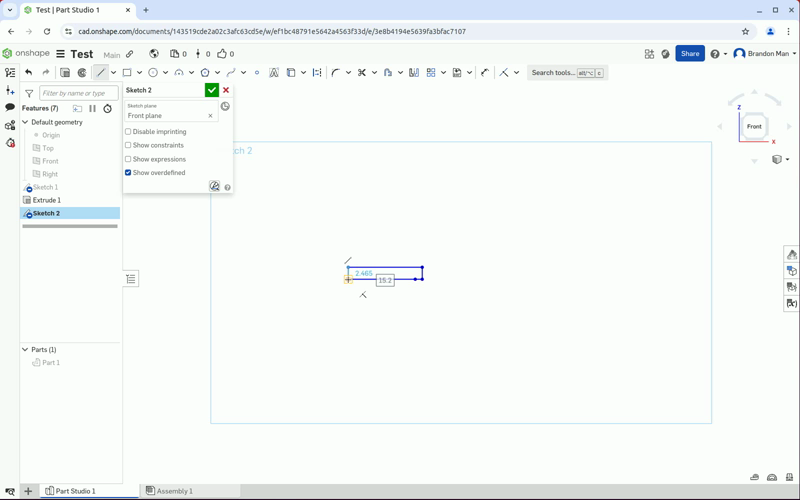
mouse_move(377, 269)
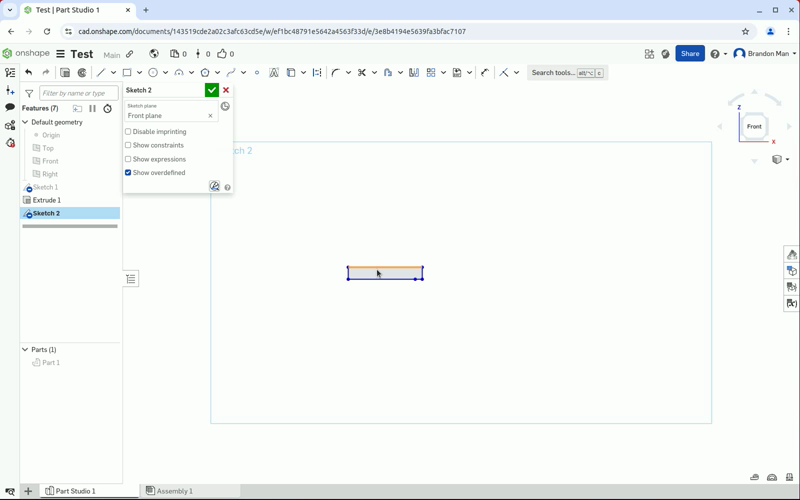
scroll(6)
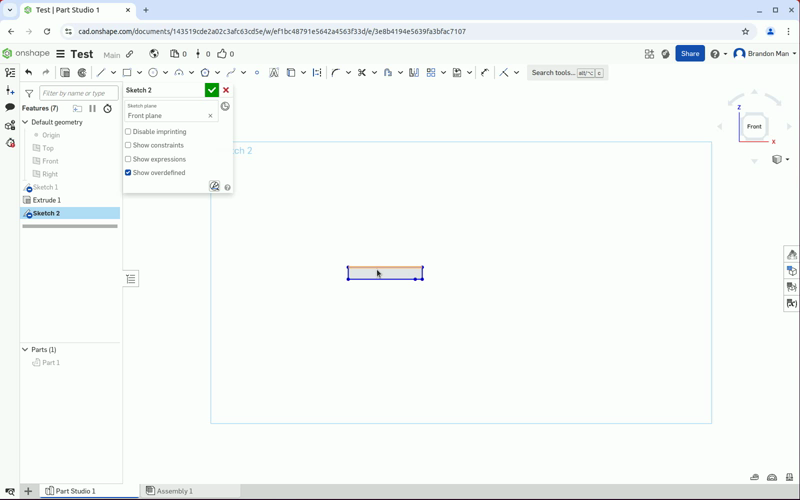
scroll(6)
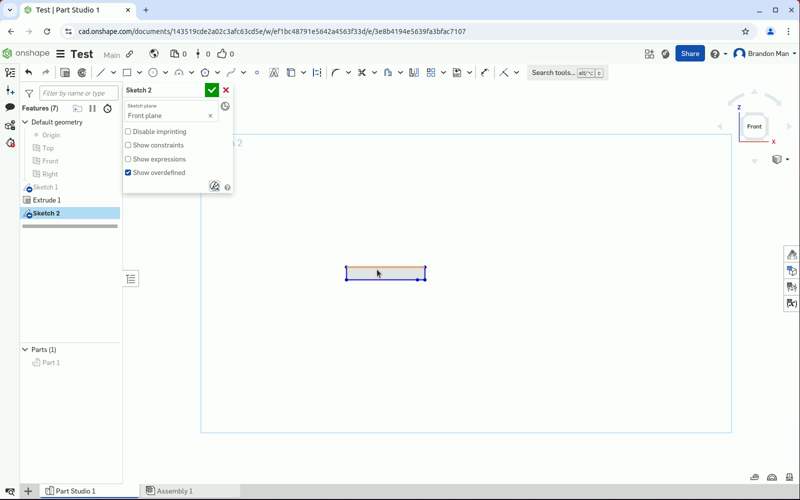
scroll(6)
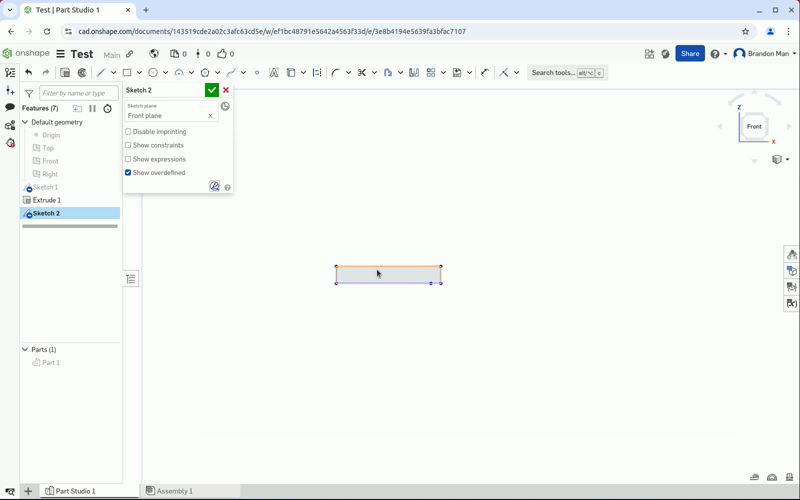
scroll(6)
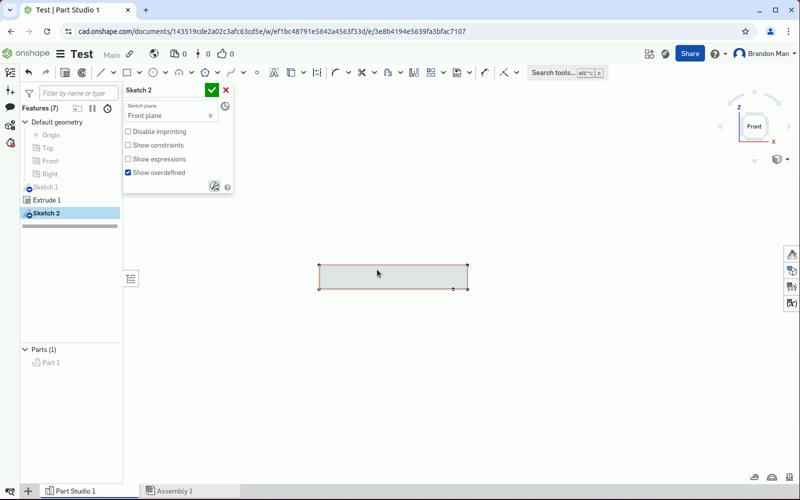
scroll(6)
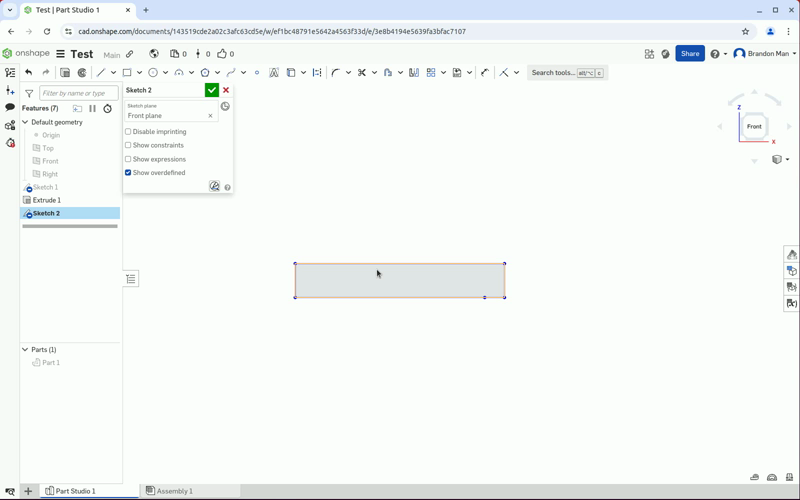
scroll(6)
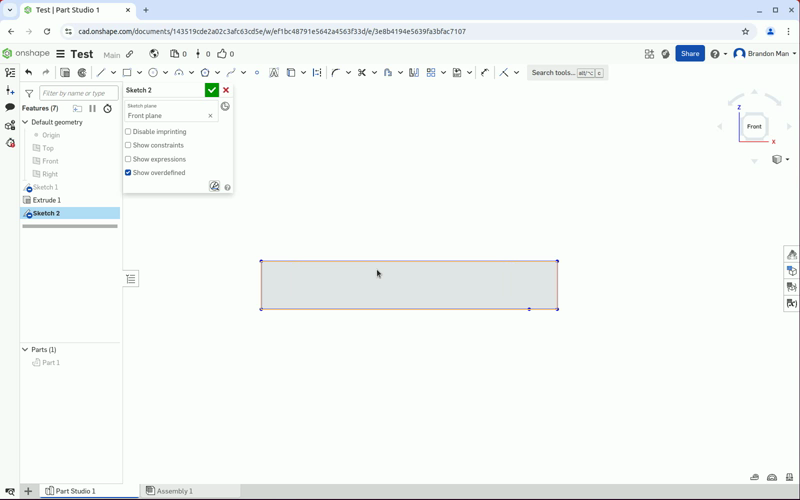
scroll(6)
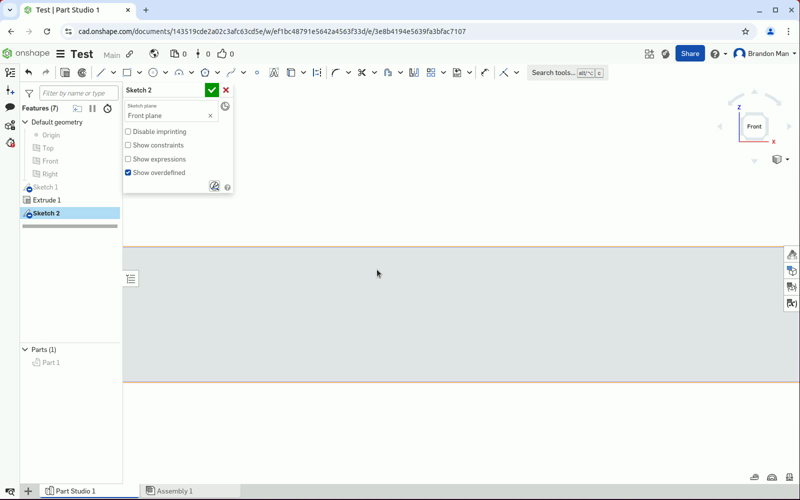
click(377, 269)
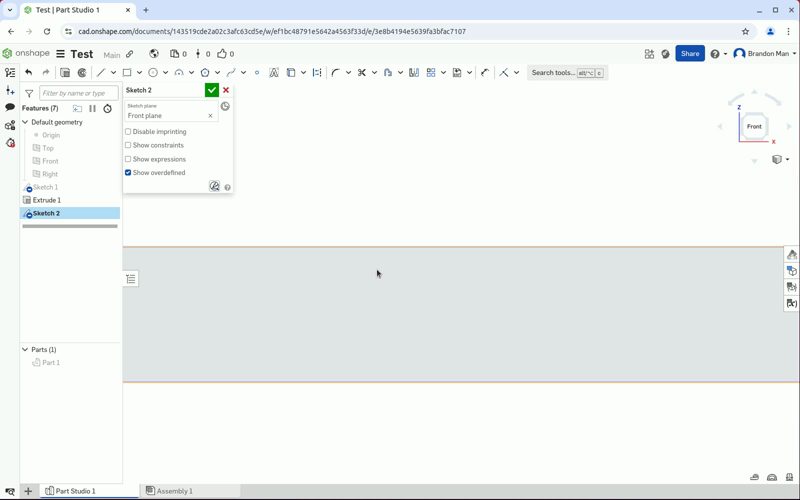
scroll(-6)
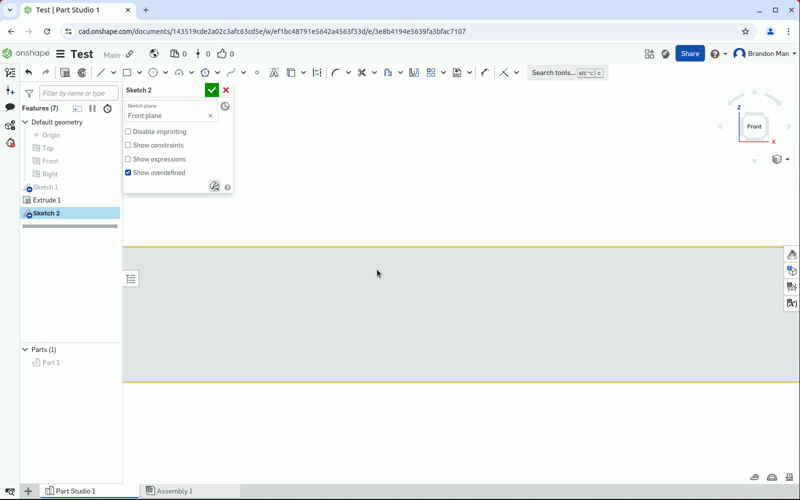
scroll(-6)
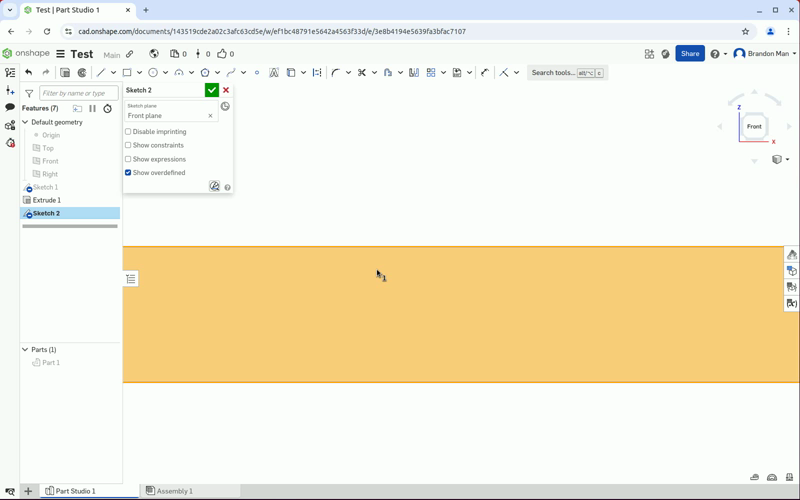
scroll(-6)
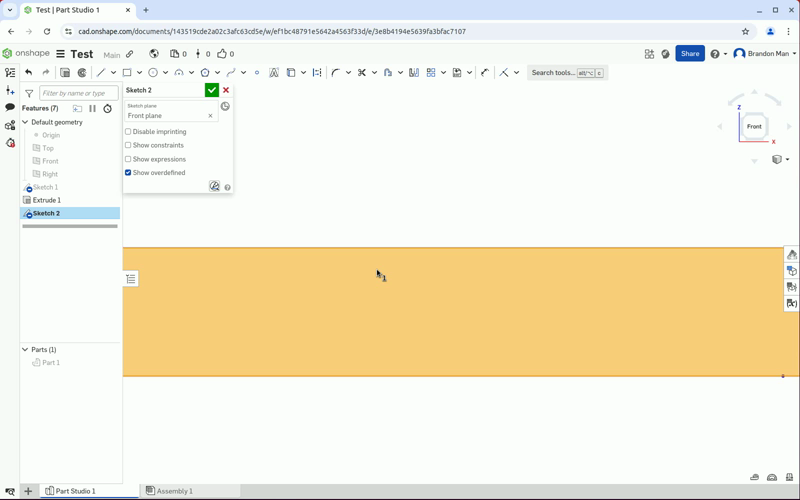
scroll(-6)
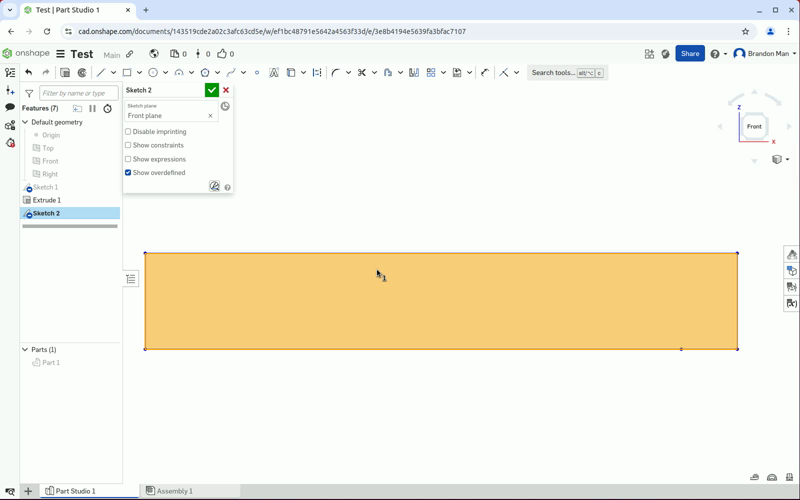
scroll(-6)
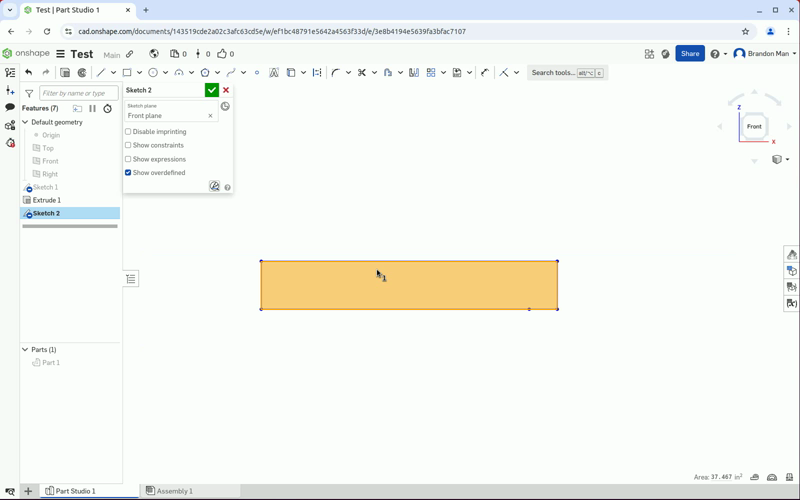
scroll(-6)
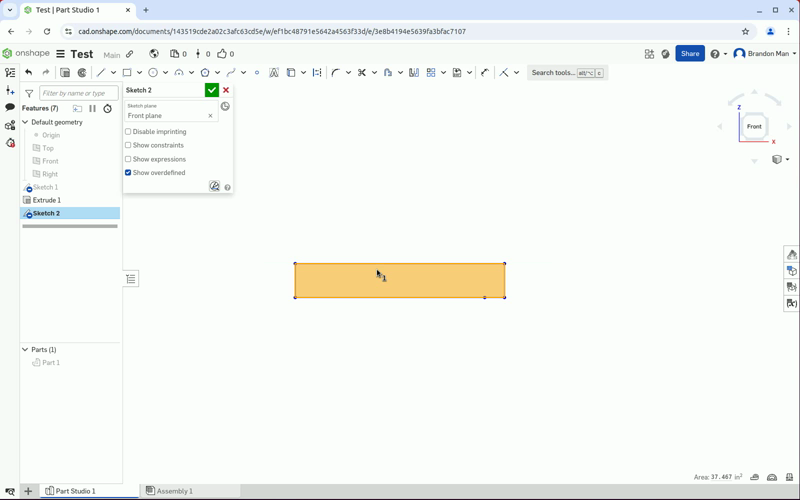
scroll(-6)
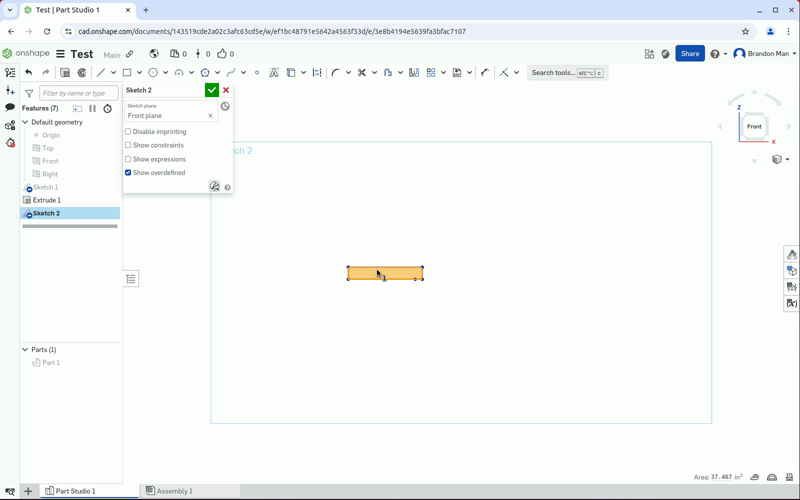
mouse_move(73, 352)
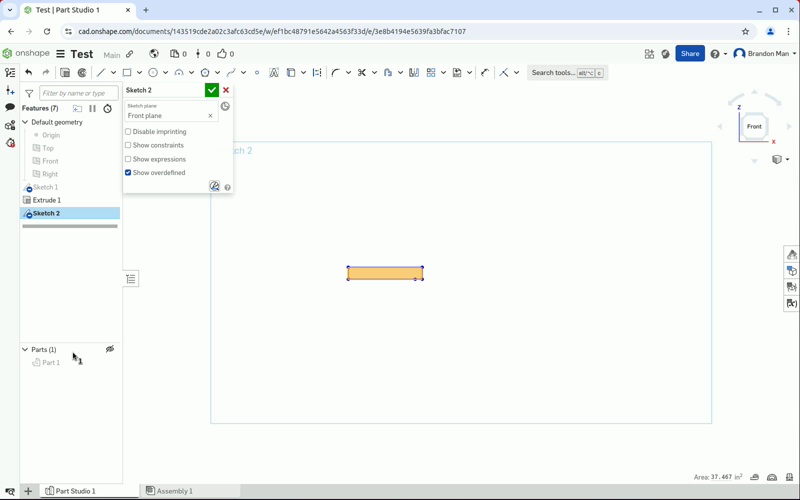
key(shift+y)
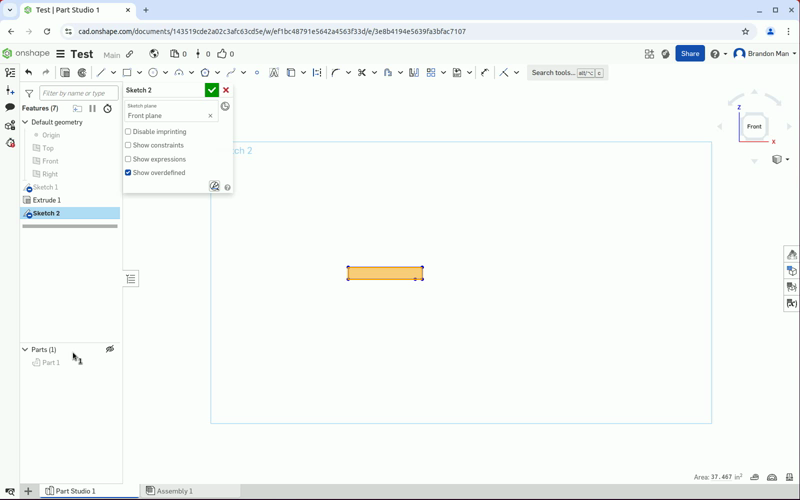
key(shift+e)
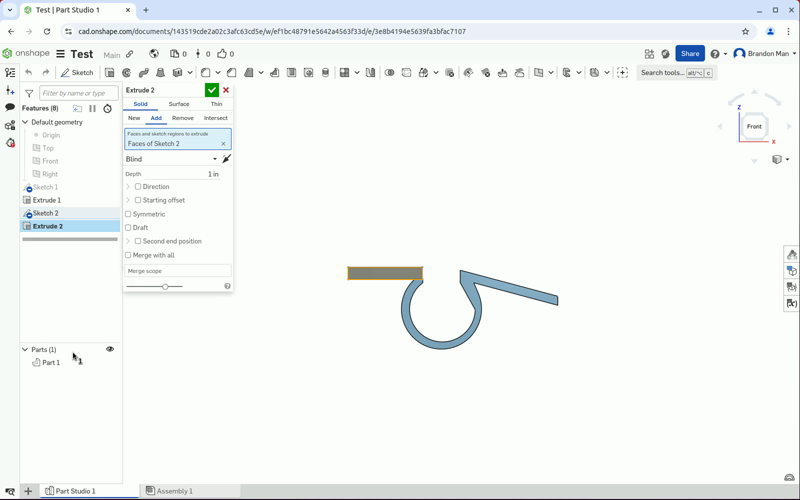
mouse_move(143, 106)
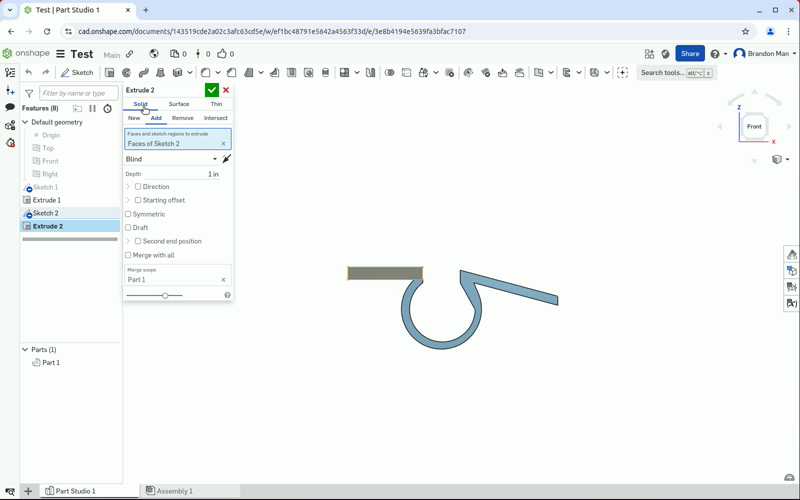
click(143, 106)
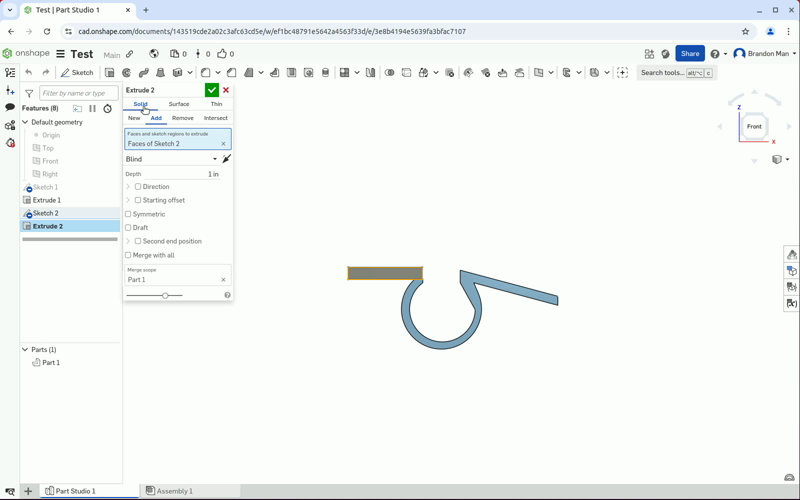
mouse_move(137, 120)
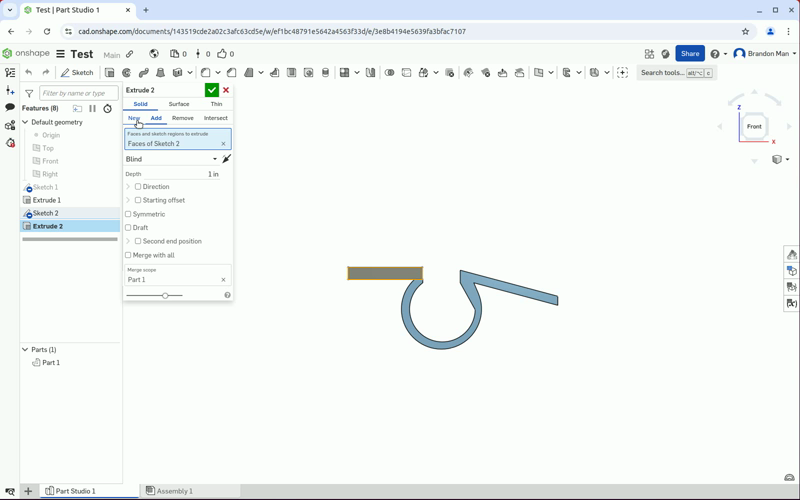
click(137, 120)
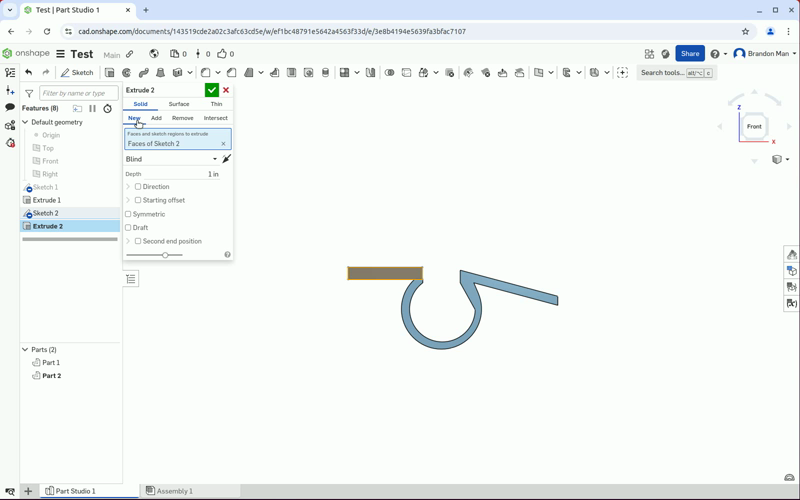
key(tab, 4)
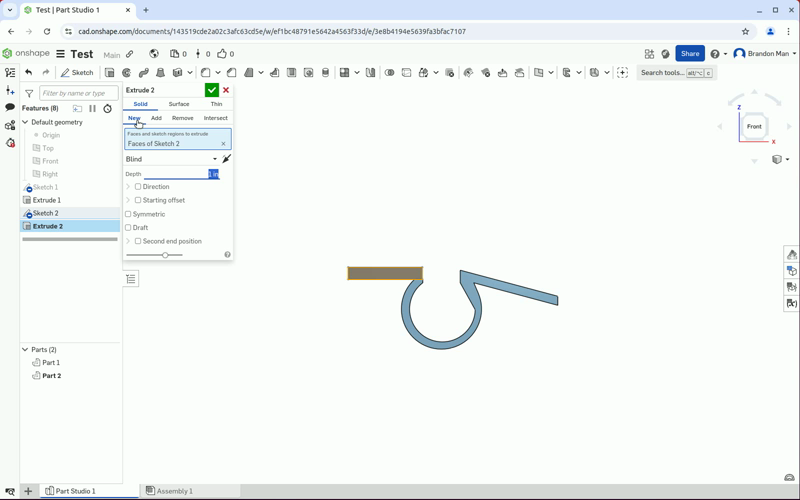
text(2.408)
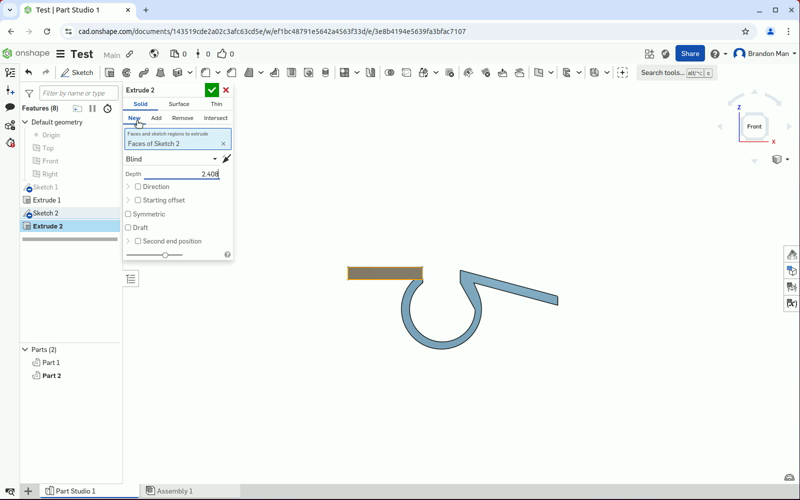
key(tab, 3)
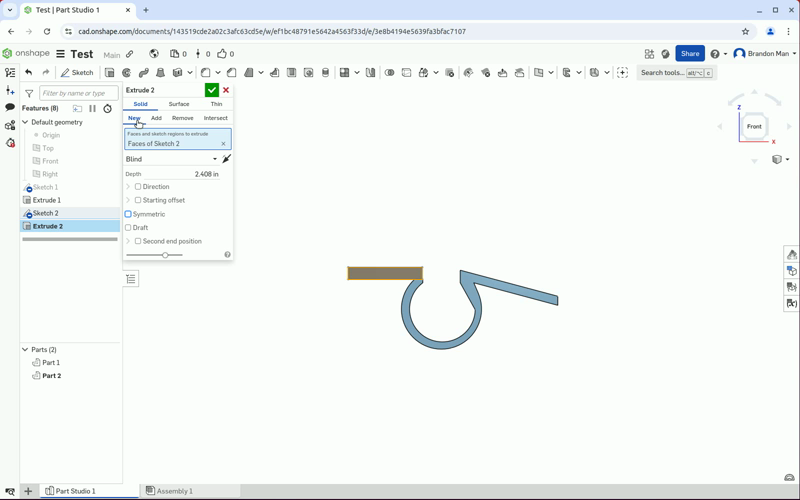
key(space)
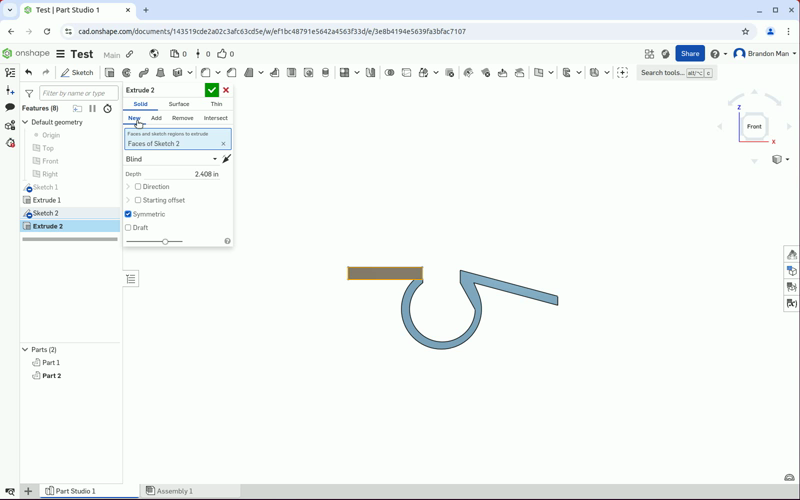
key(enter)
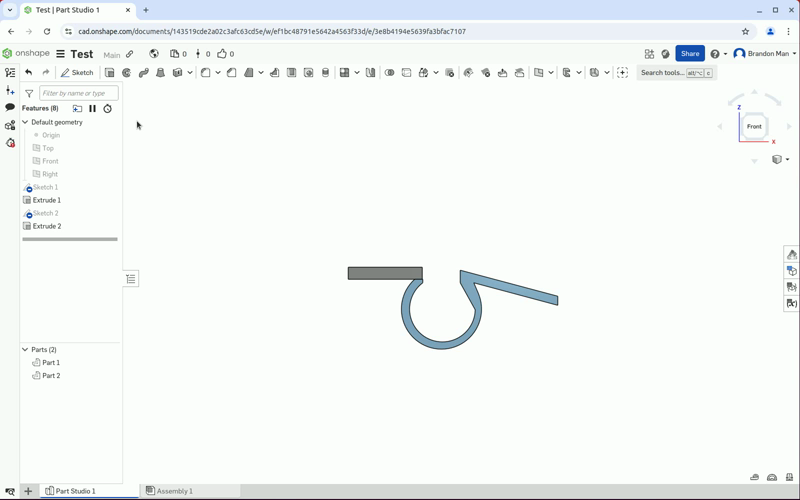
key(shift+h)
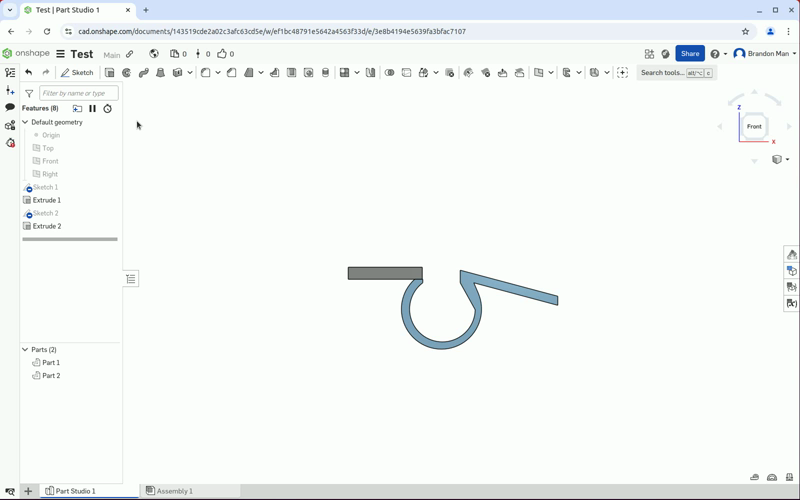
key(shift+h)
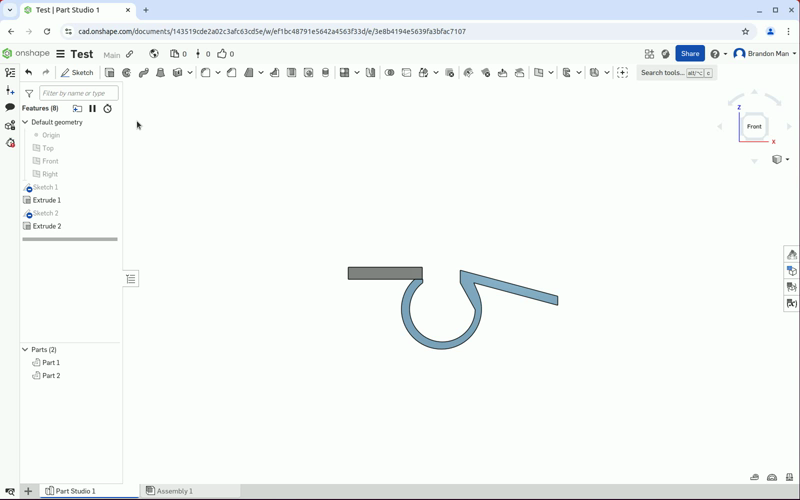
key(shift+7)
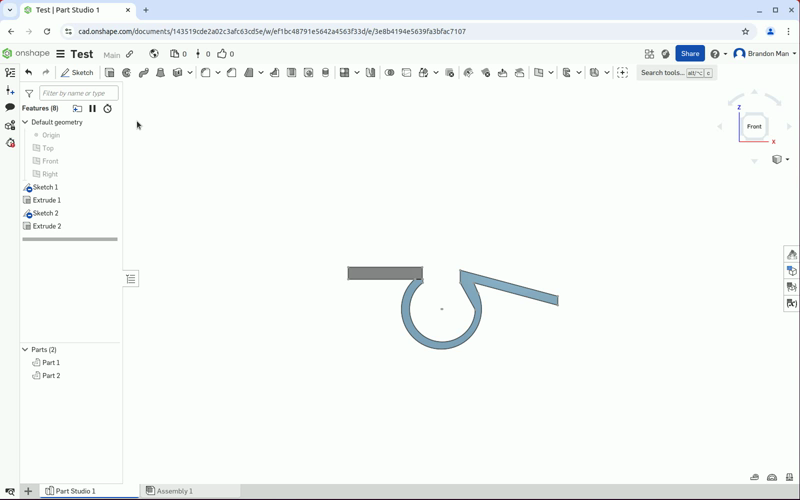
key(left, 2)
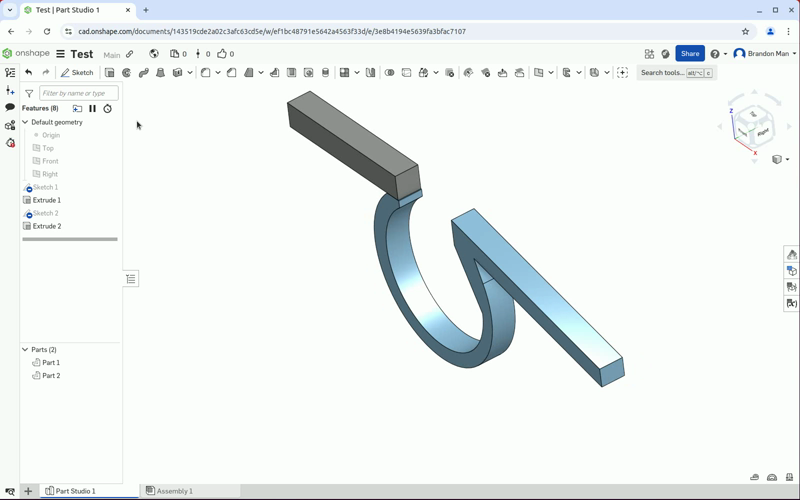
key(down, 2)
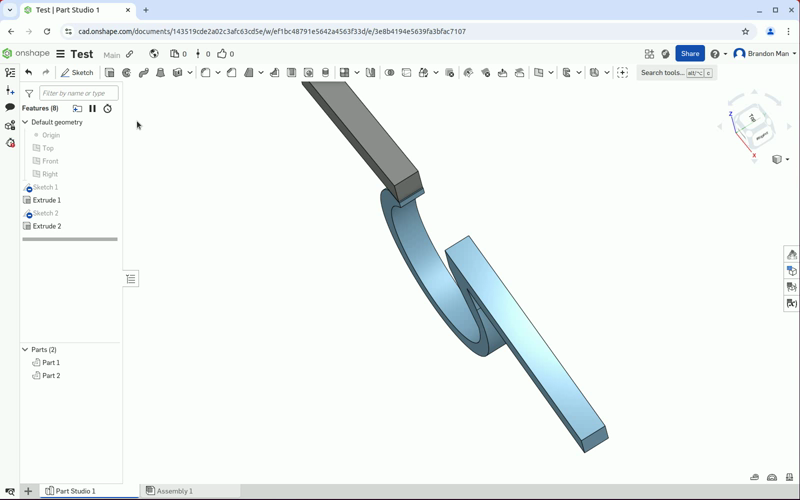
key(up, 2)
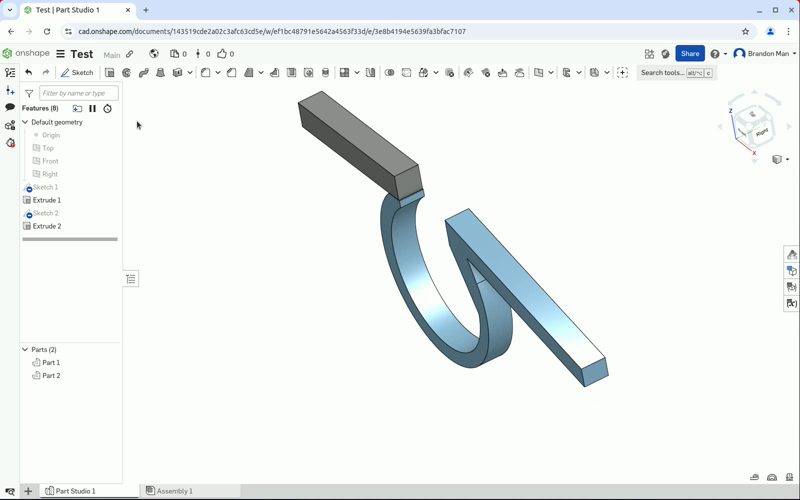
key(right, 2)
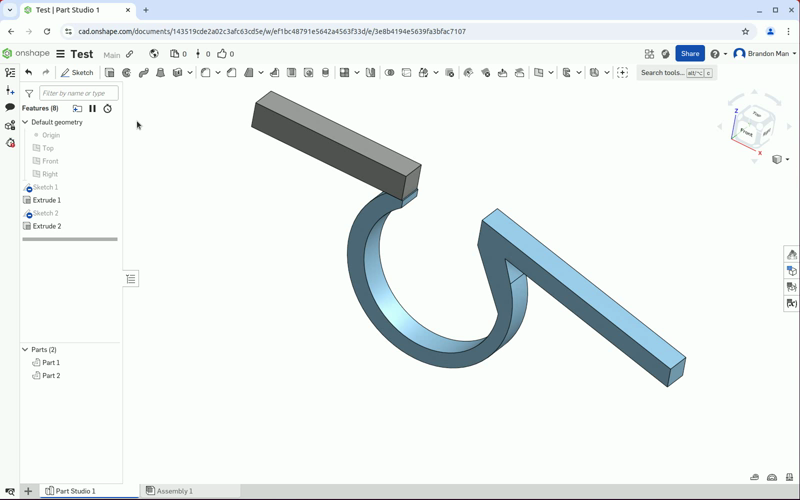
mouse_move(73, 189)
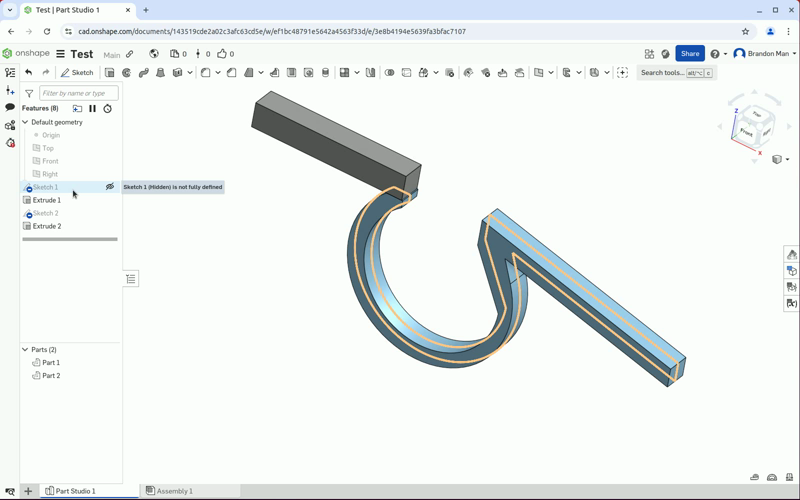
click(73, 189)